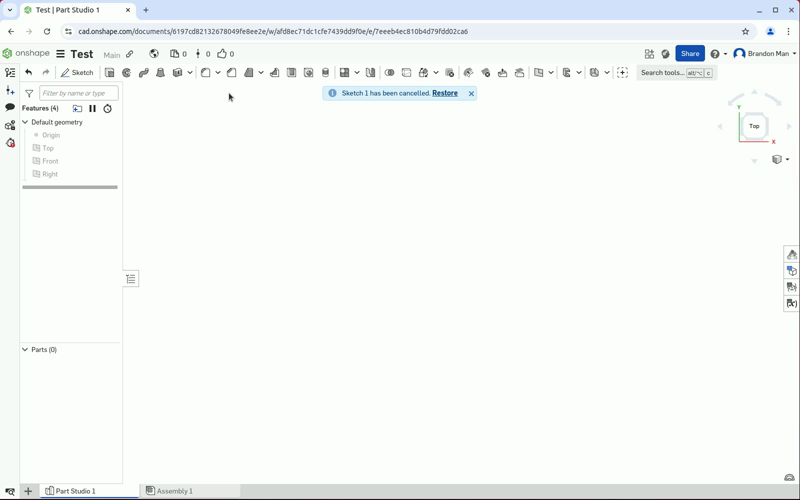
key(shift+h)
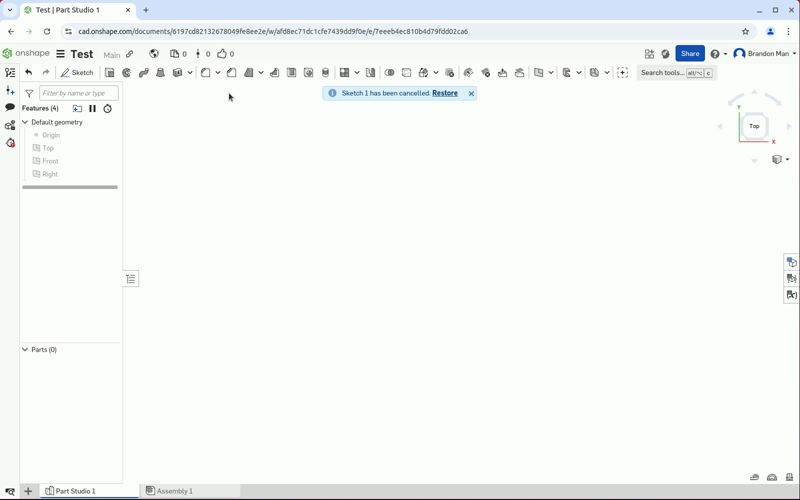
mouse_move(73, 352)
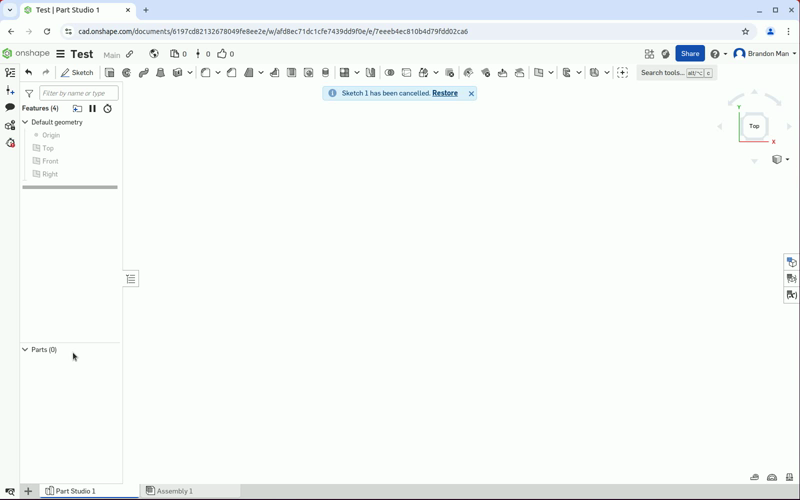
key(y)
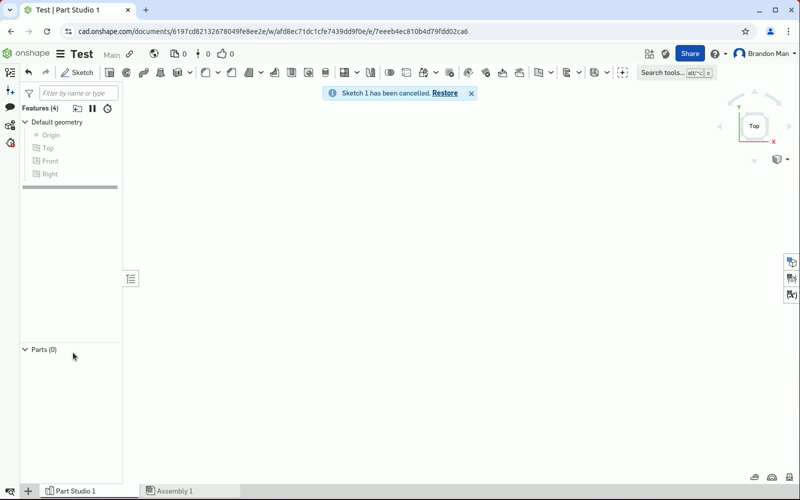
key(shift+p)
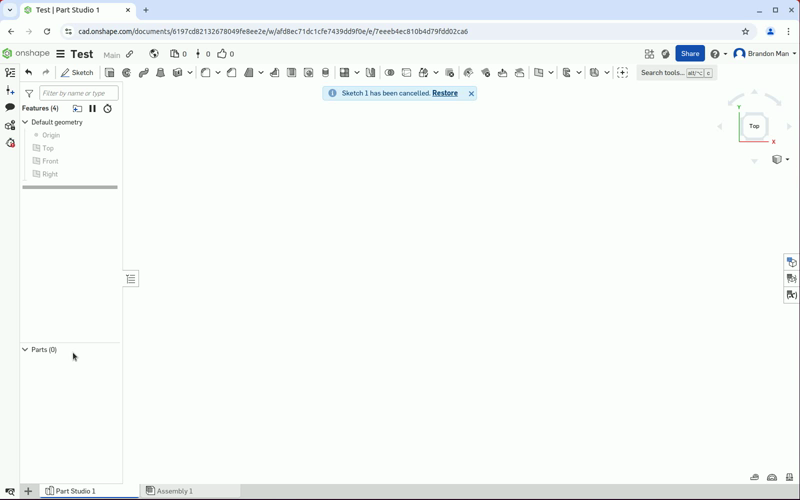
key(space)
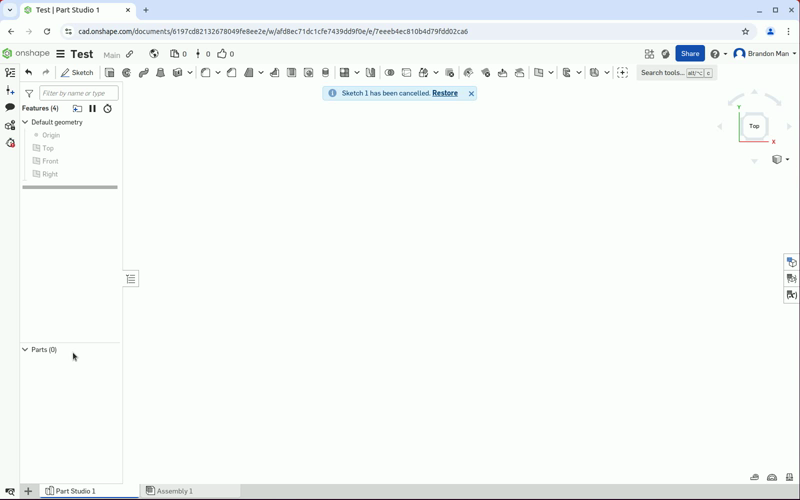
key_down(shift)
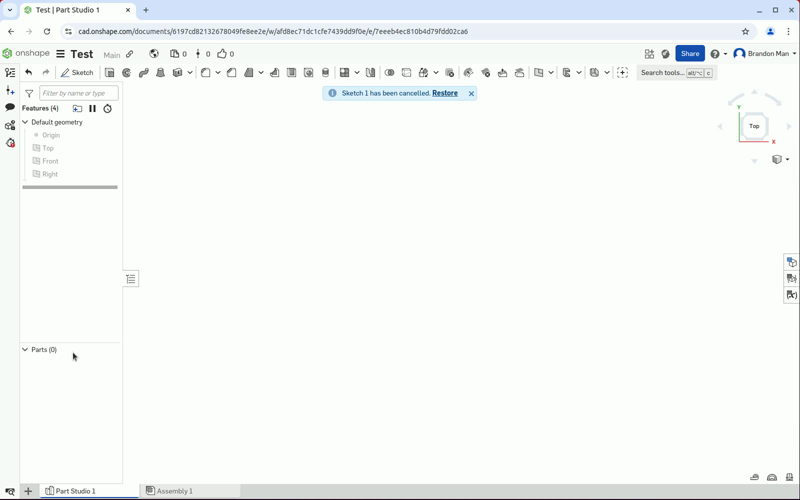
key(up)
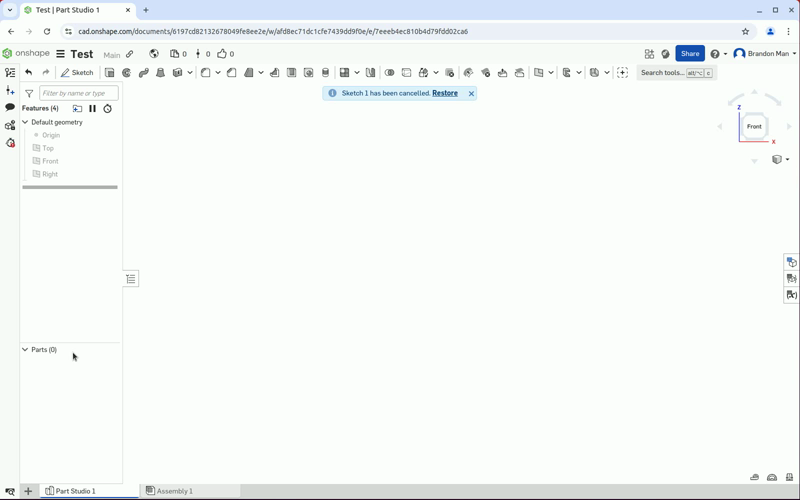
key_up(shift)
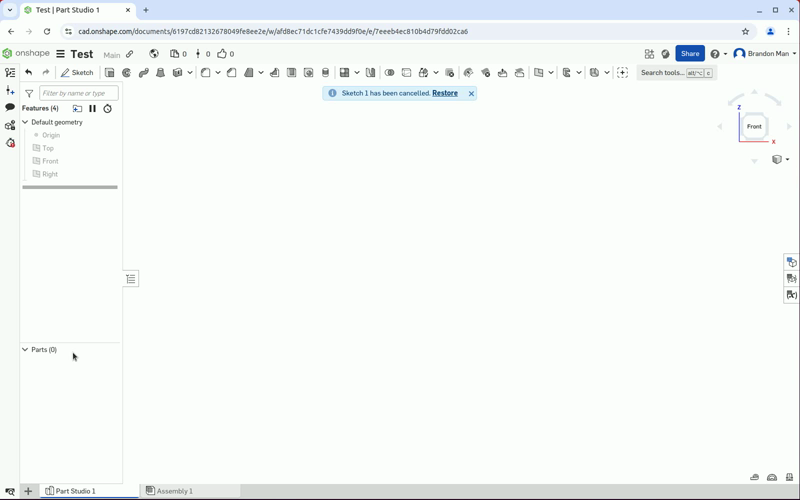
key(space)
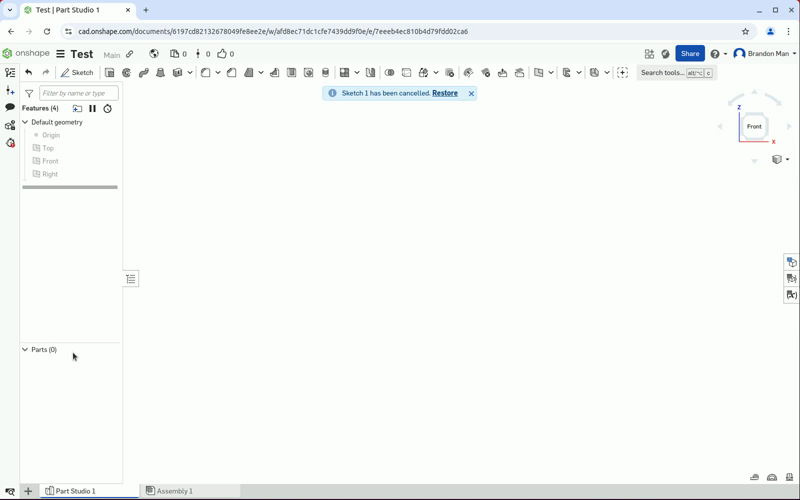
key_down(shift)
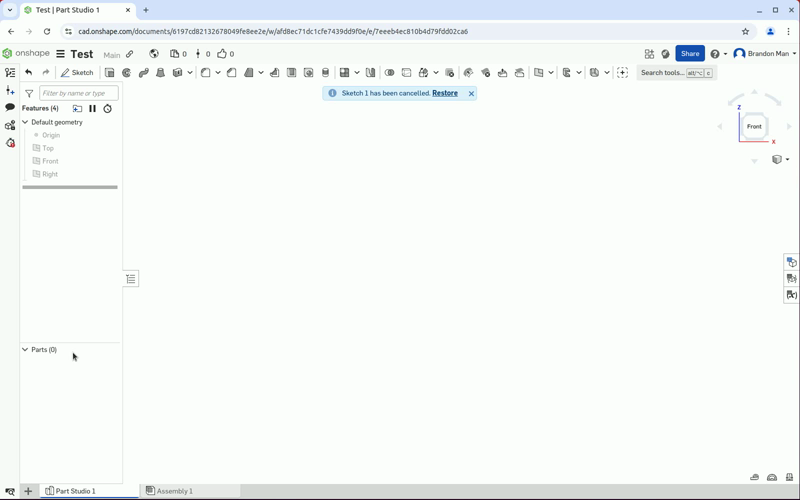
key(left)
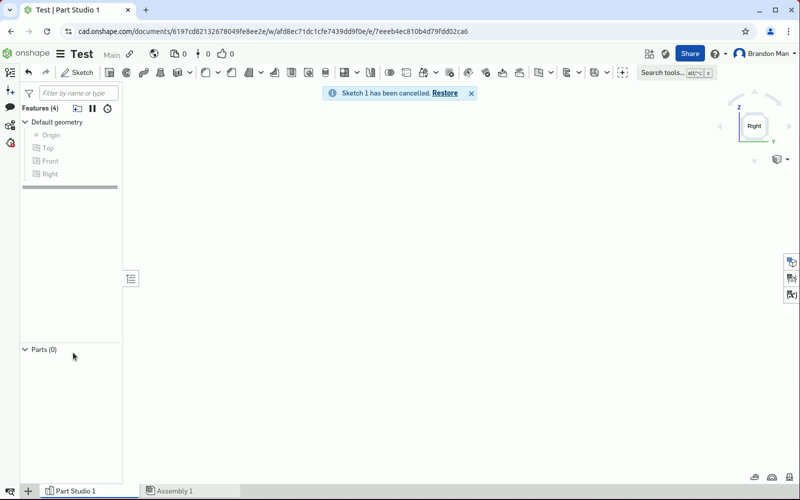
key_up(shift)
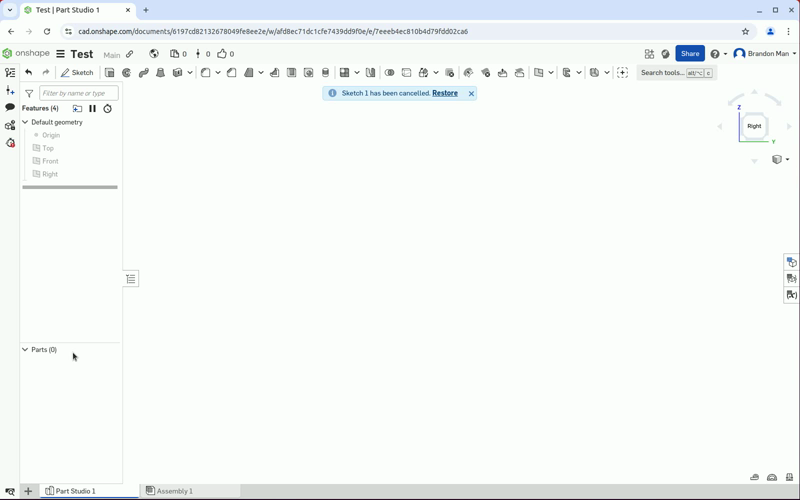
mouse_move(73, 352)
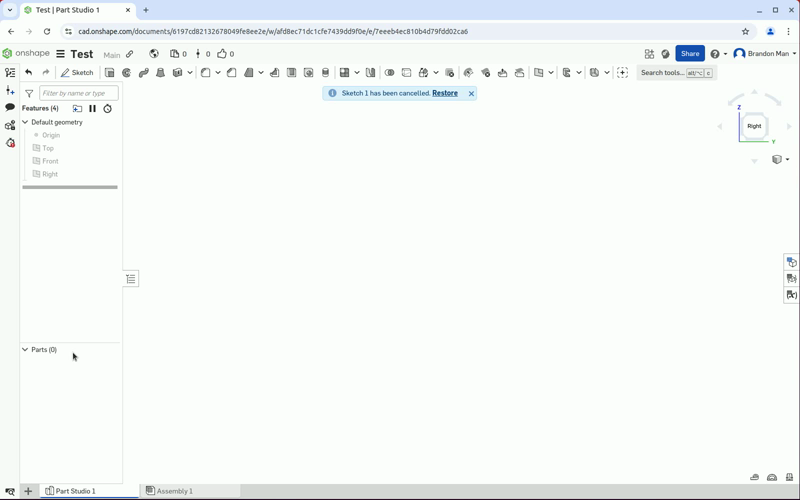
key(shift+y)
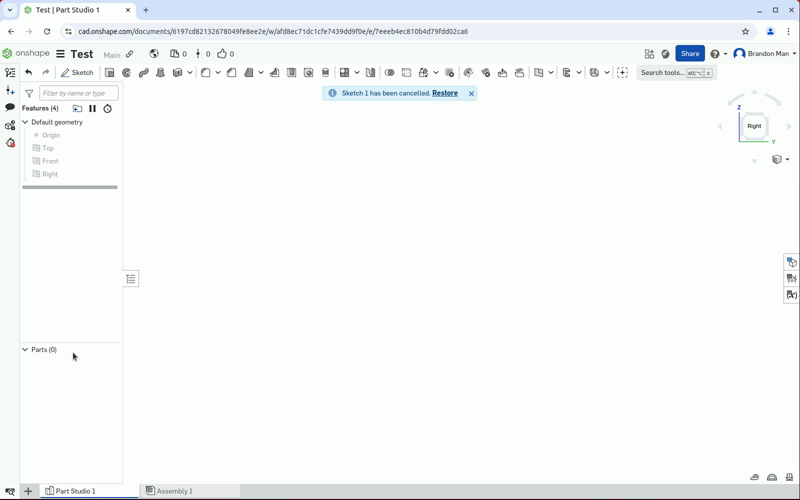
key(shift+s)
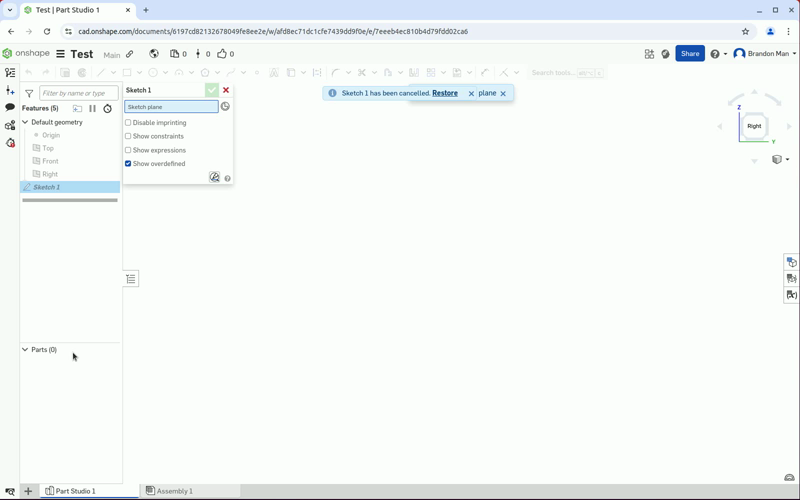
mouse_move(73, 176)
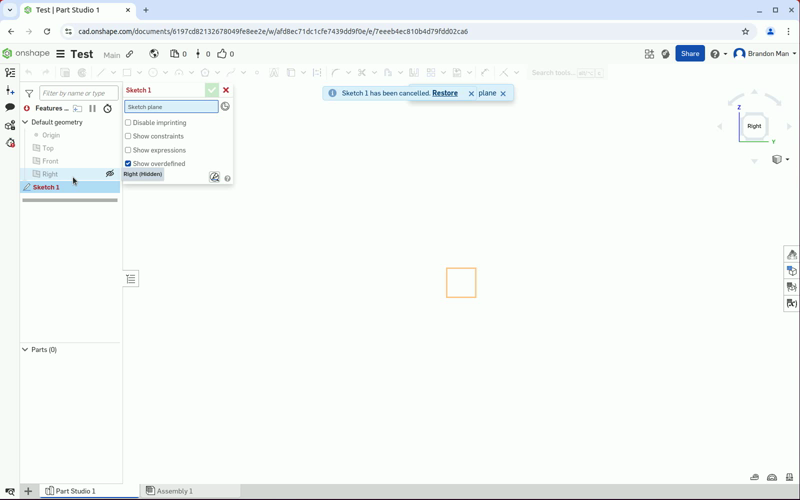
click(73, 176)
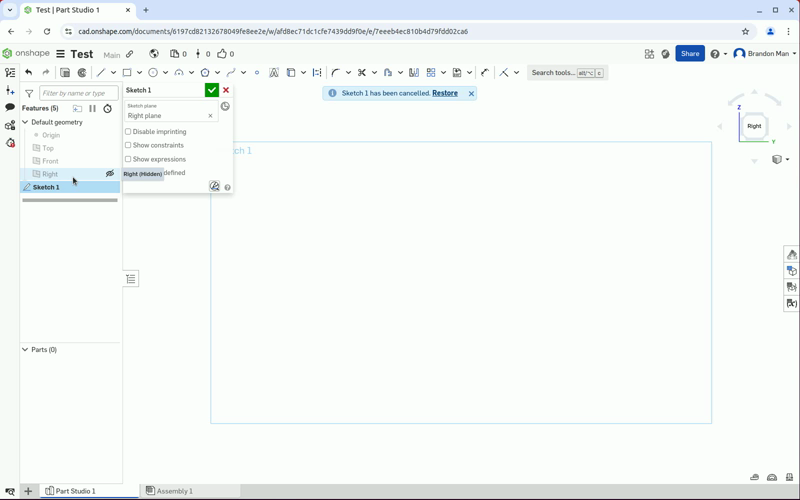
mouse_move(73, 352)
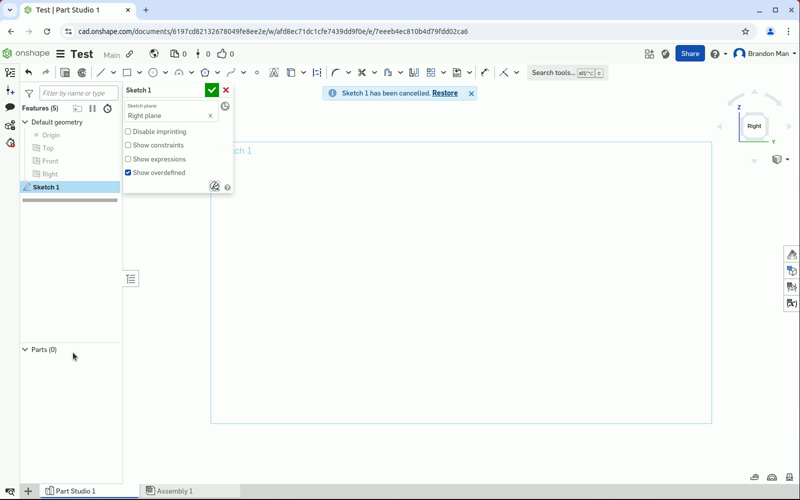
key(y)
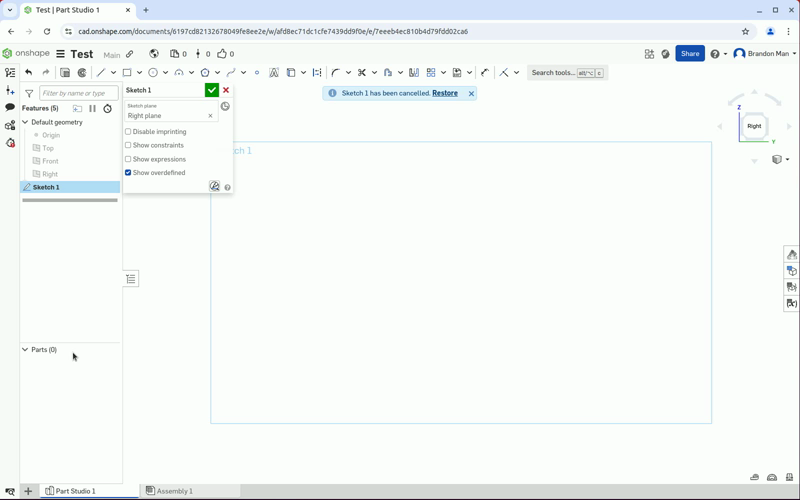
key(c)
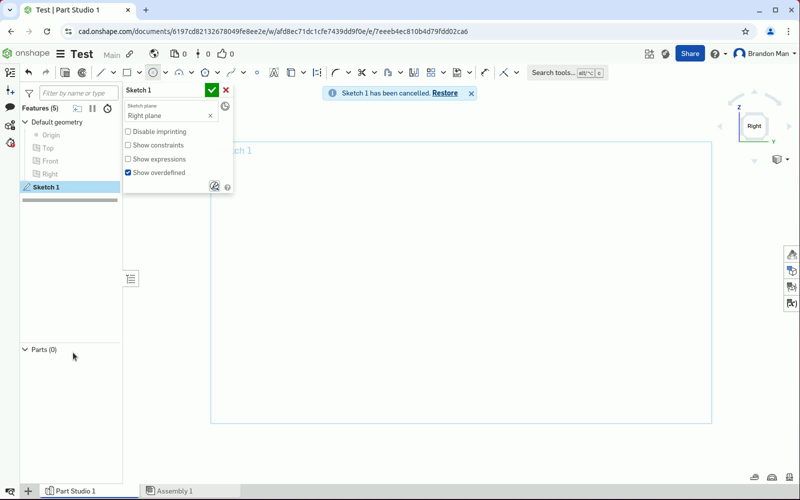
key_down(shift)
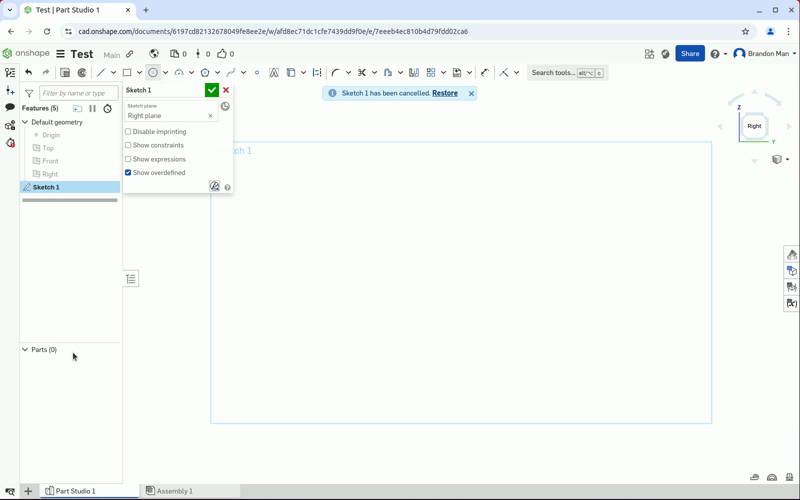
mouse_move(461, 282)
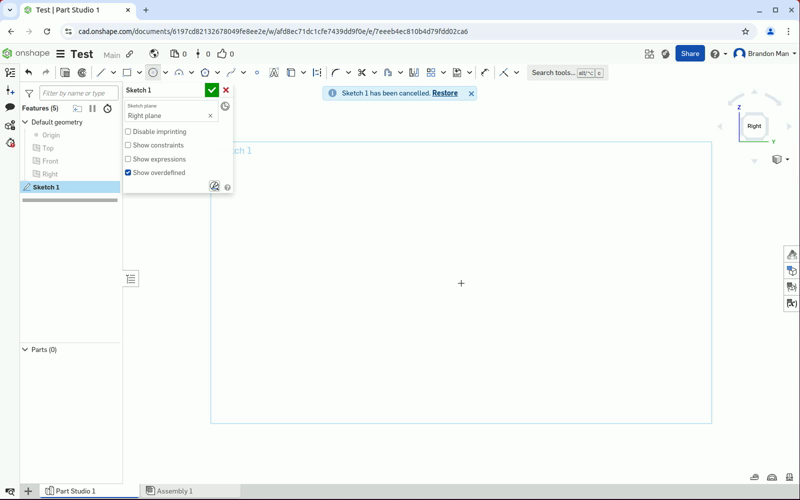
click(461, 282)
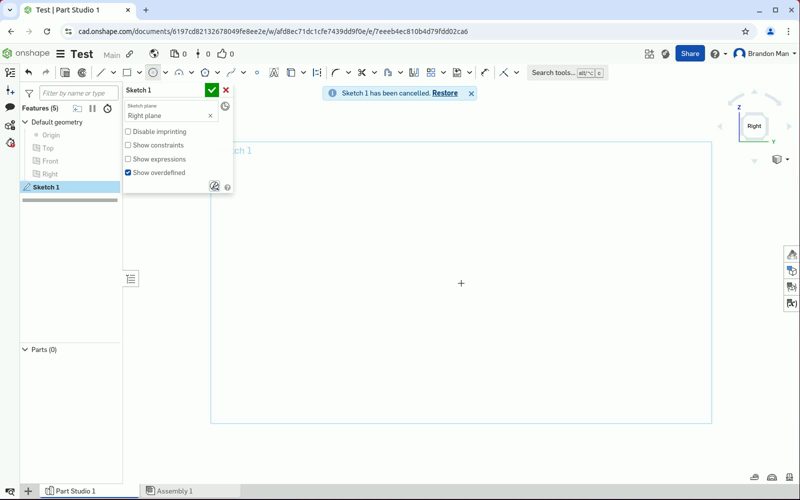
key_up(shift)
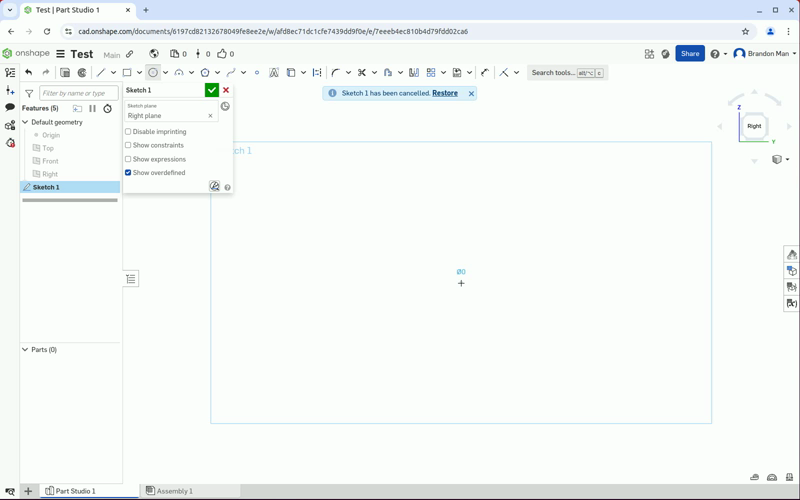
mouse_move(474, 282)
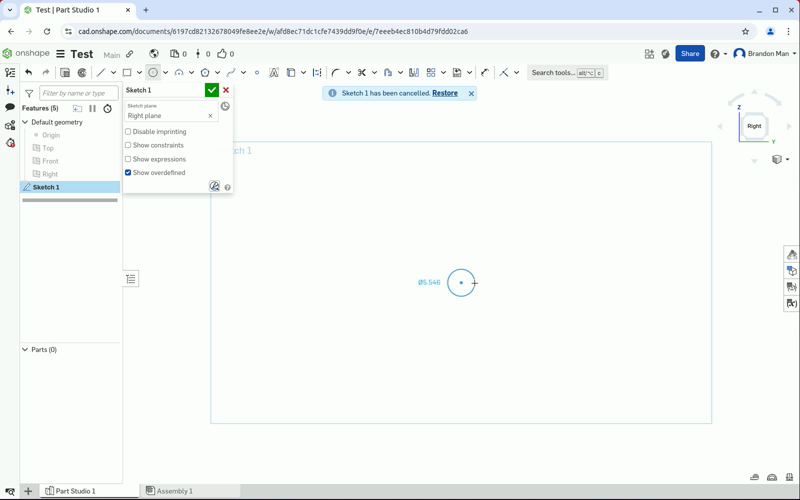
click(474, 282)
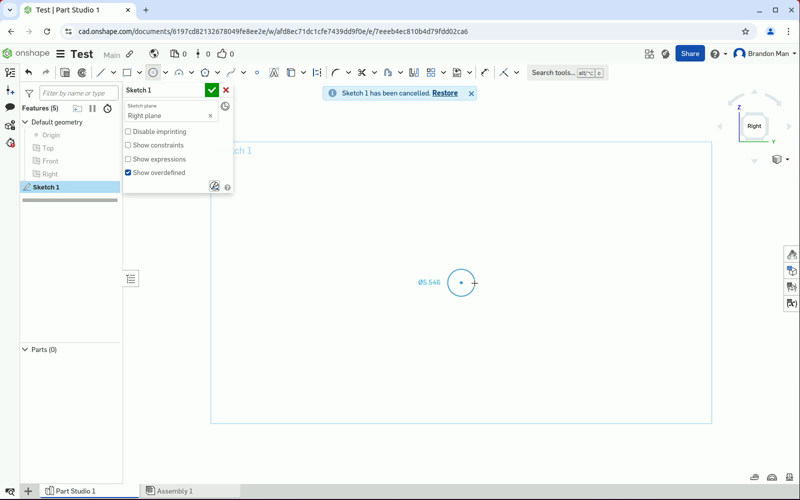
key(esc)
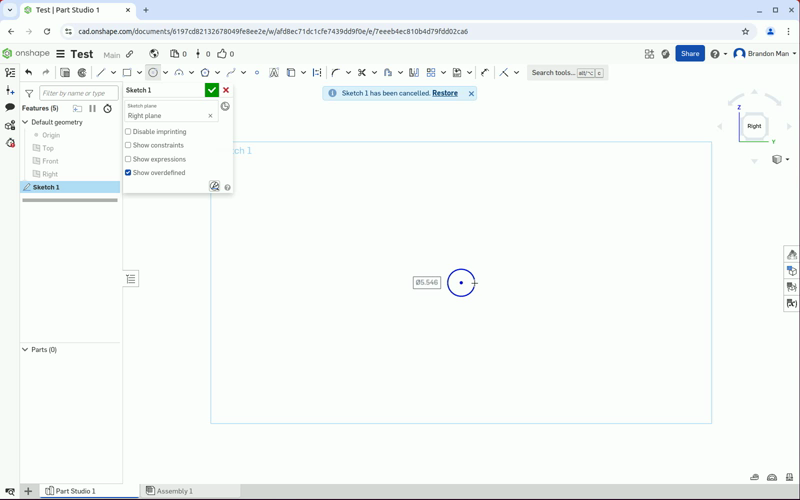
mouse_move(467, 276)
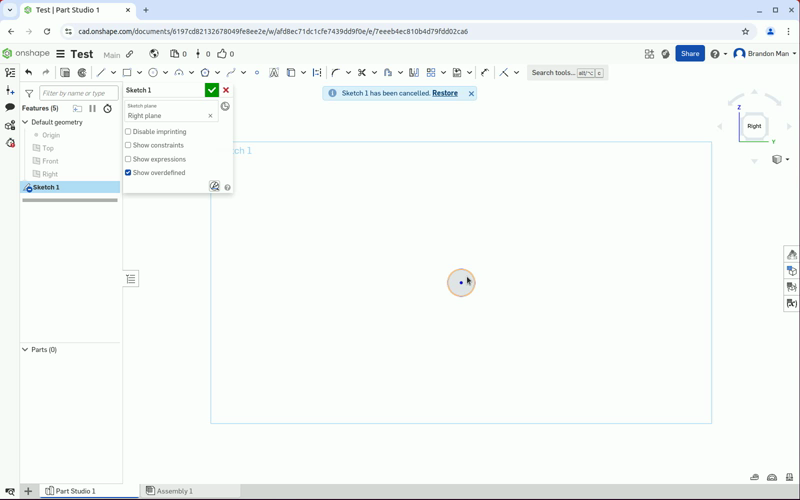
scroll(6)
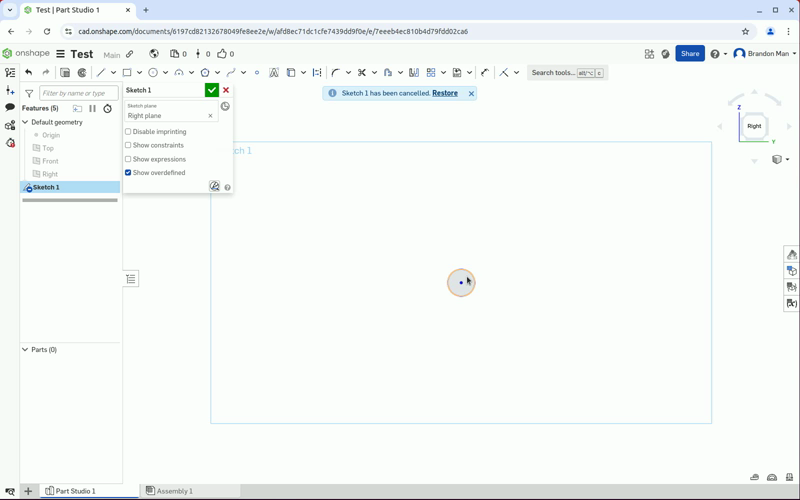
scroll(6)
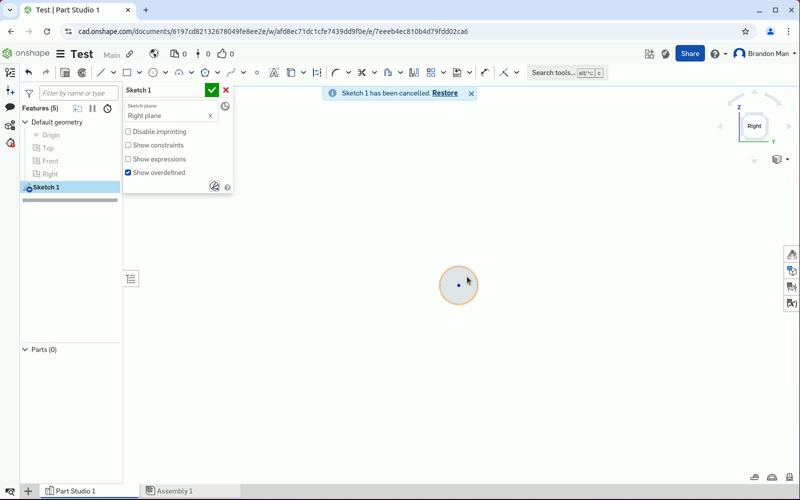
scroll(6)
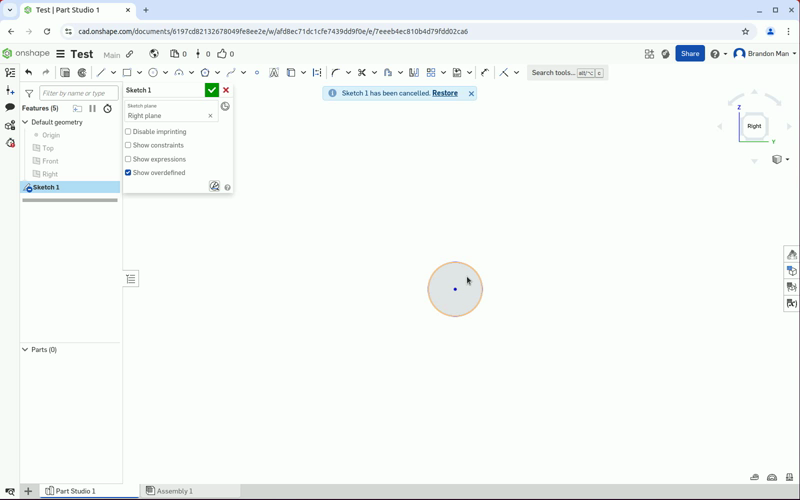
scroll(6)
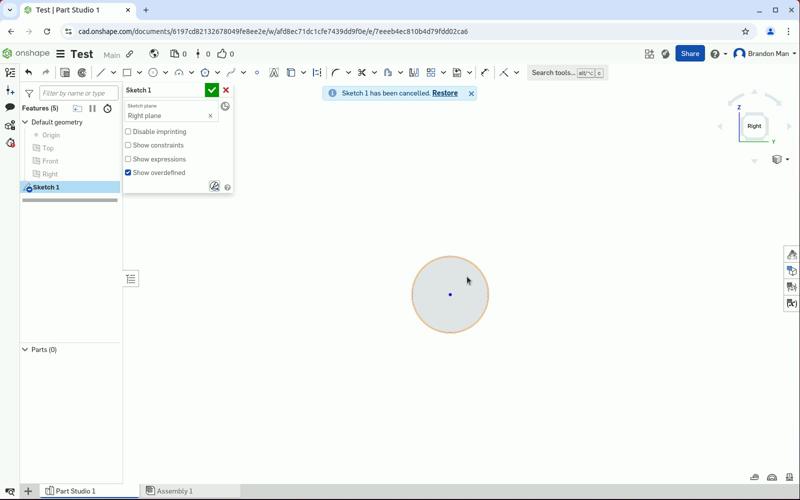
scroll(6)
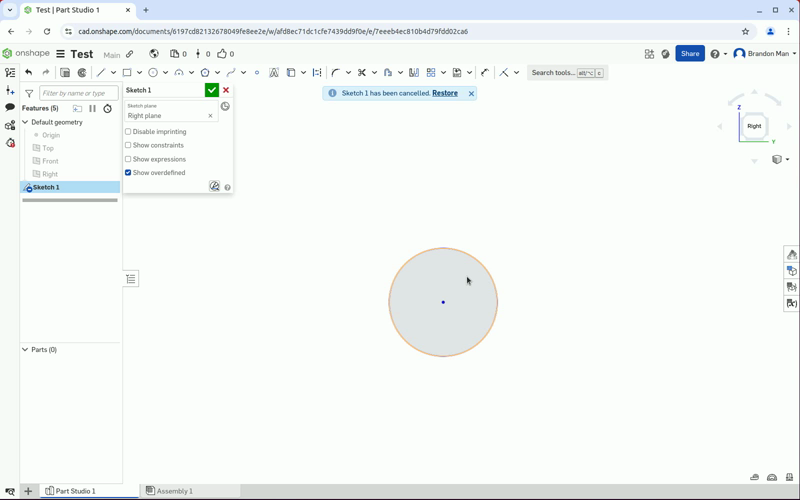
scroll(6)
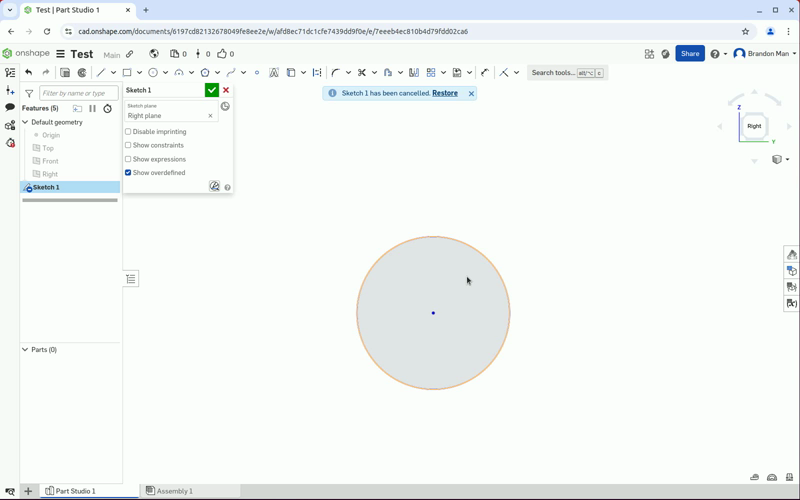
scroll(6)
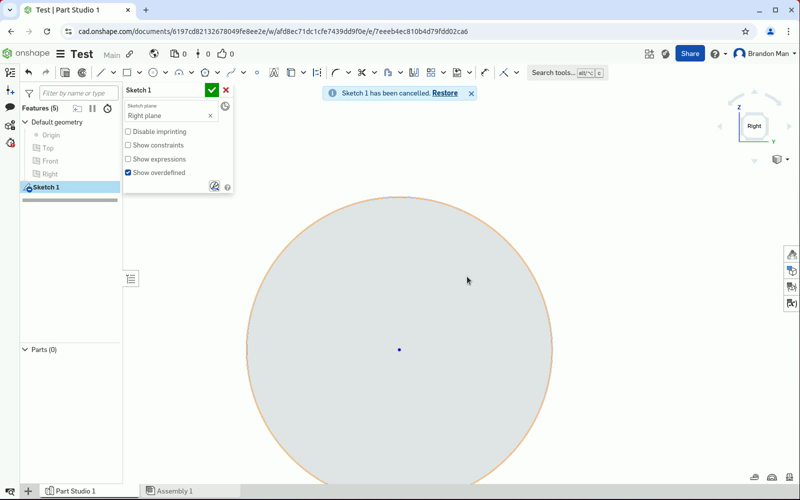
click(467, 276)
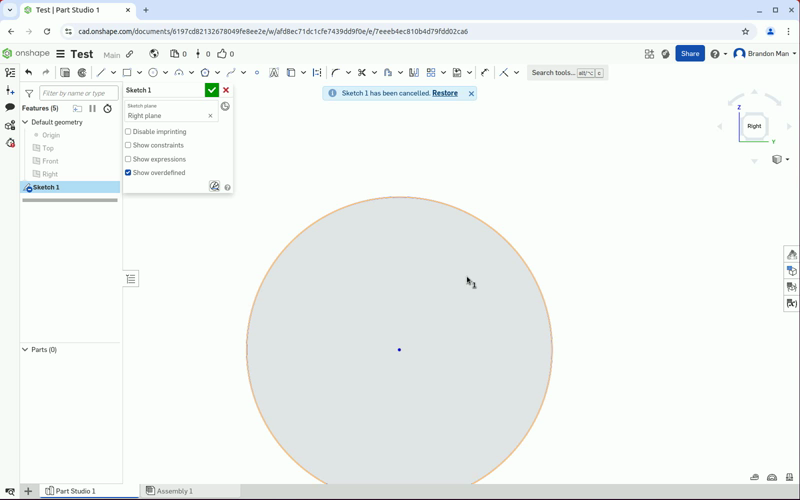
scroll(-6)
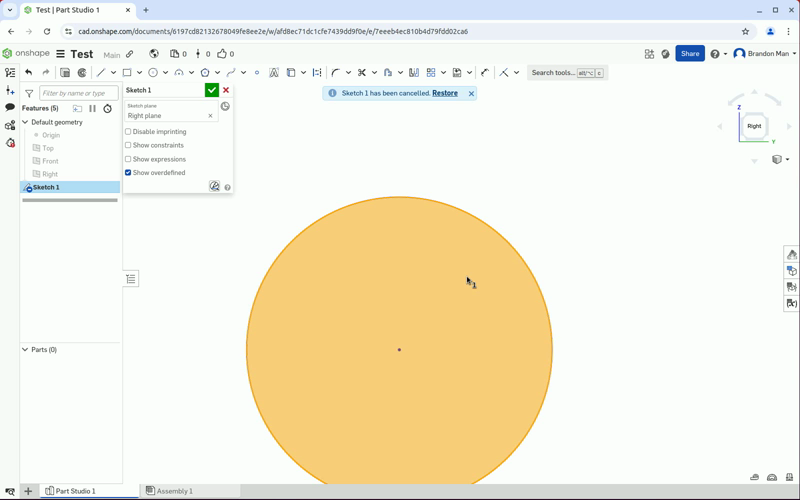
scroll(-6)
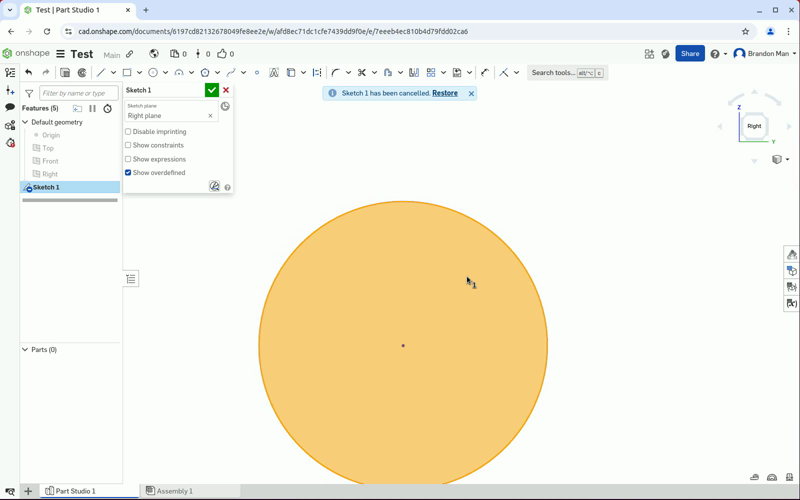
scroll(-6)
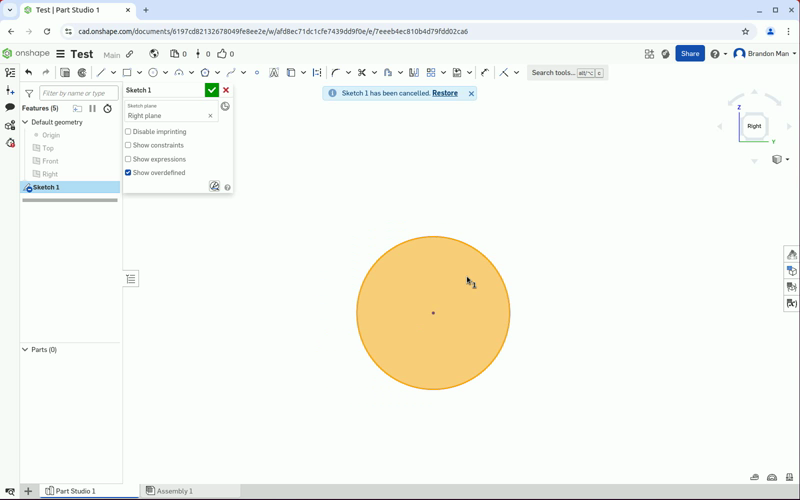
scroll(-6)
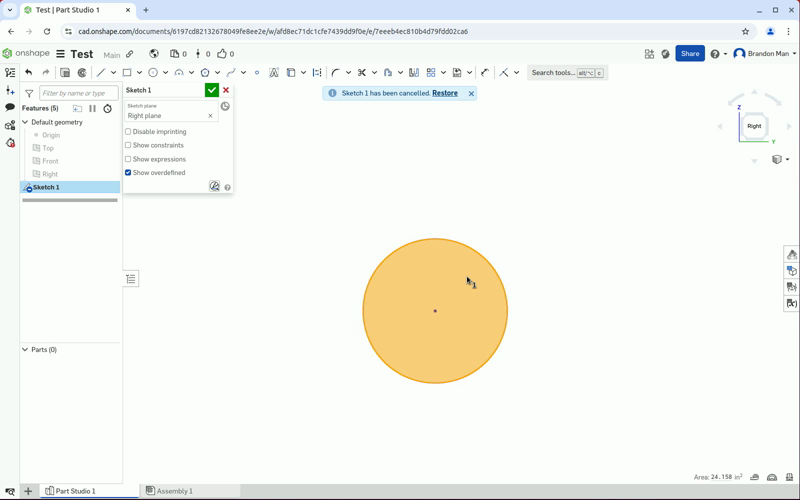
scroll(-6)
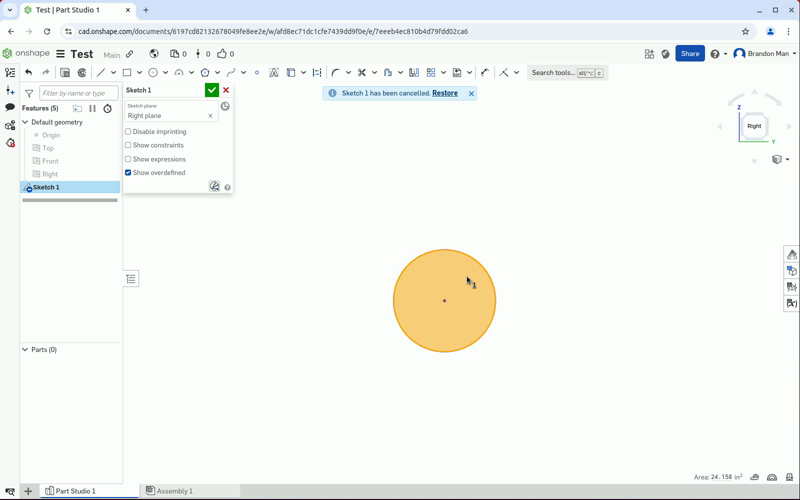
scroll(-6)
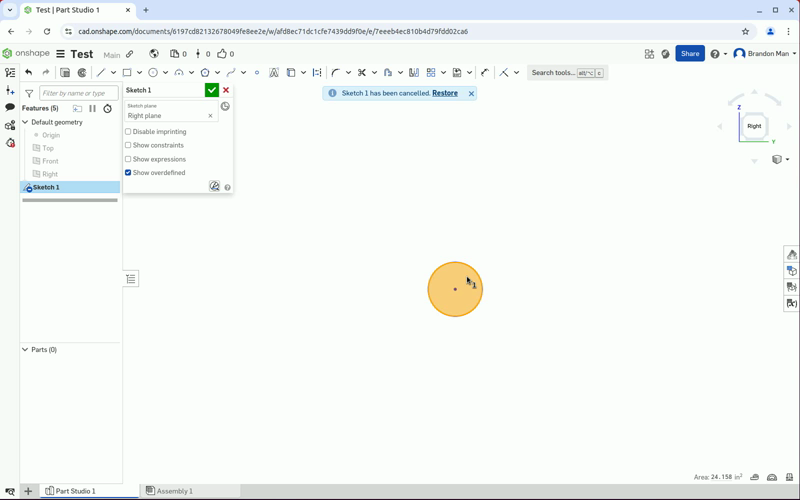
scroll(-6)
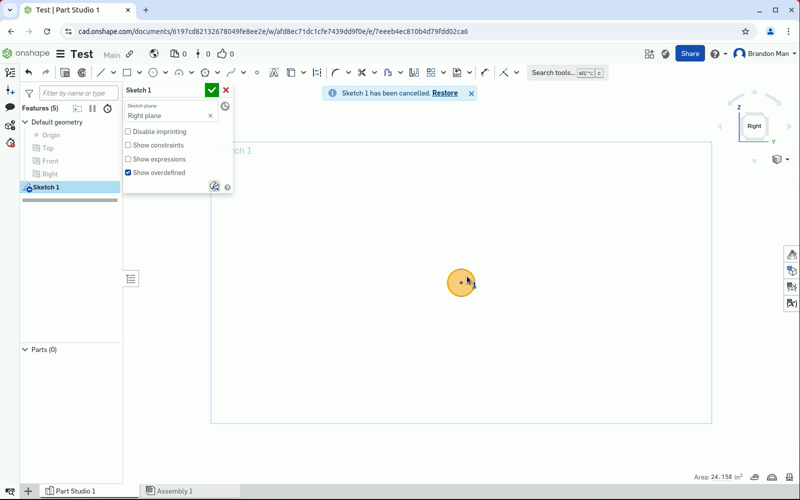
mouse_move(73, 352)
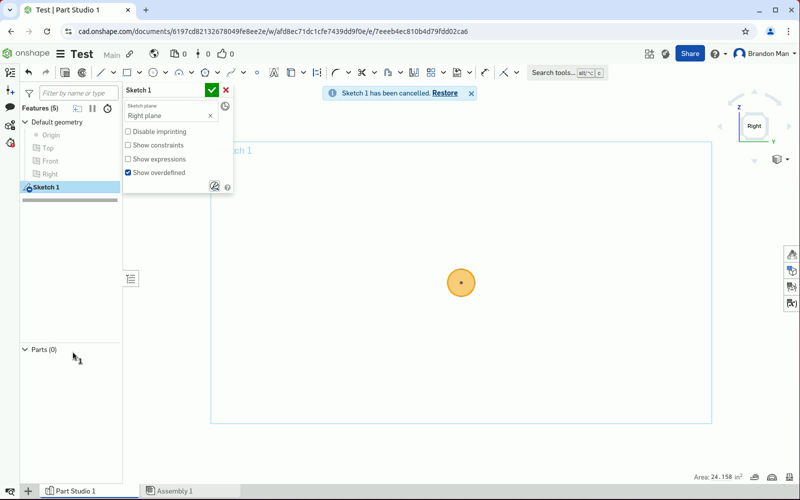
key(shift+y)
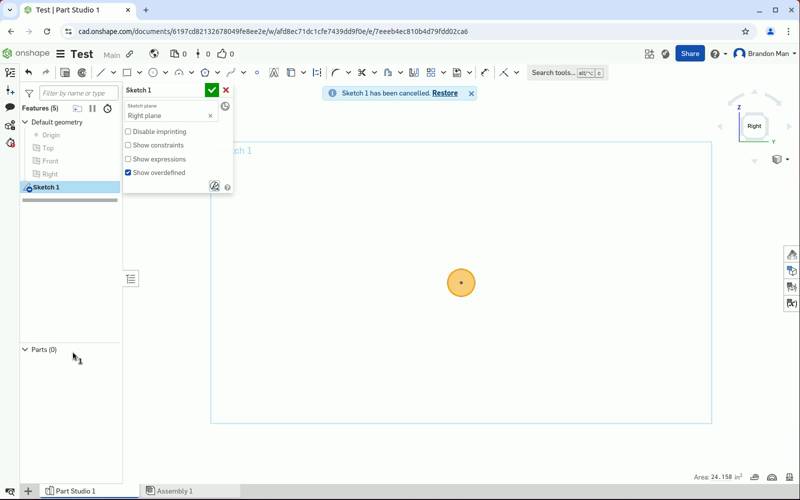
key(shift+e)
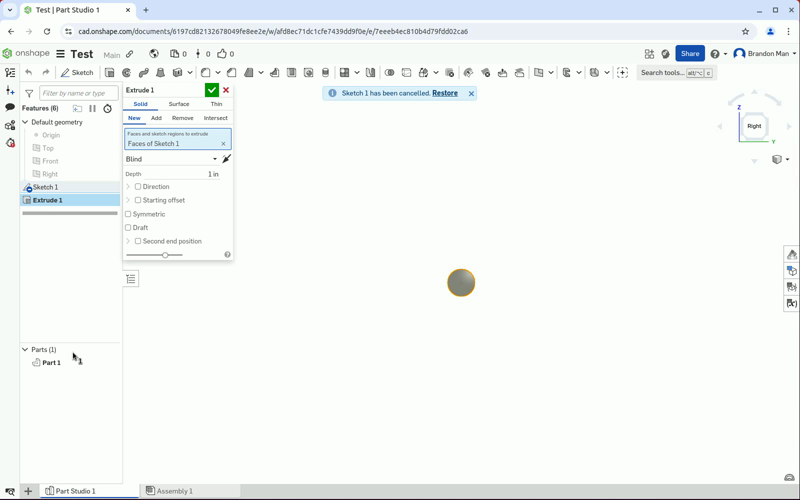
mouse_move(143, 106)
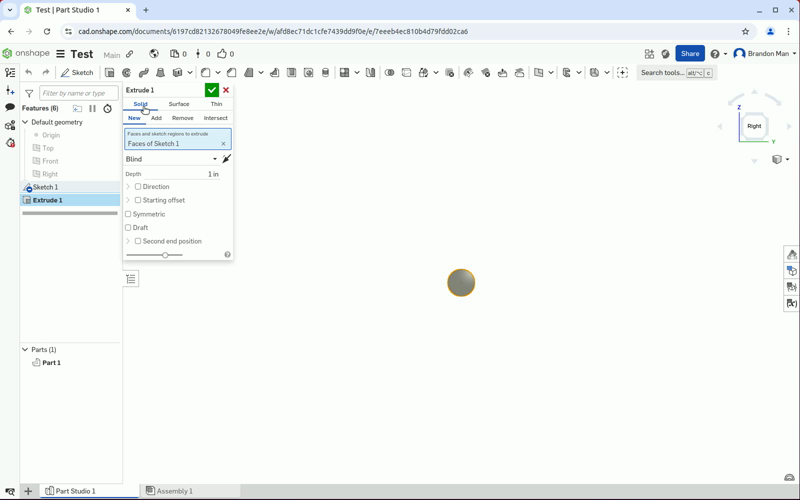
click(143, 106)
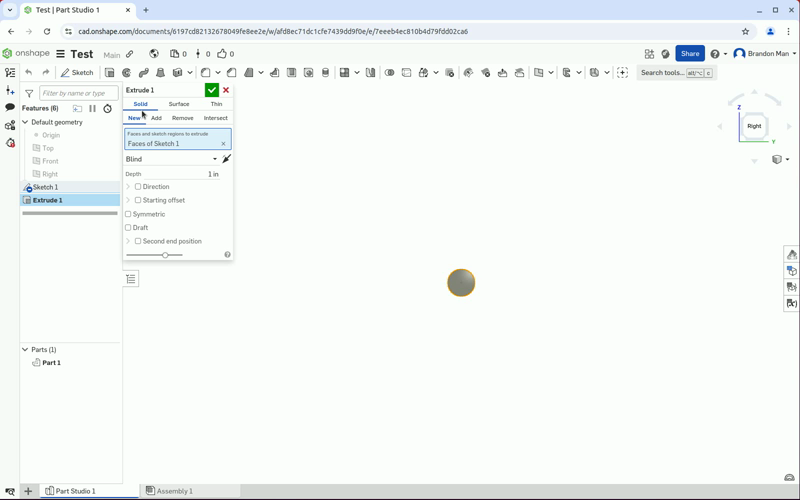
mouse_move(137, 120)
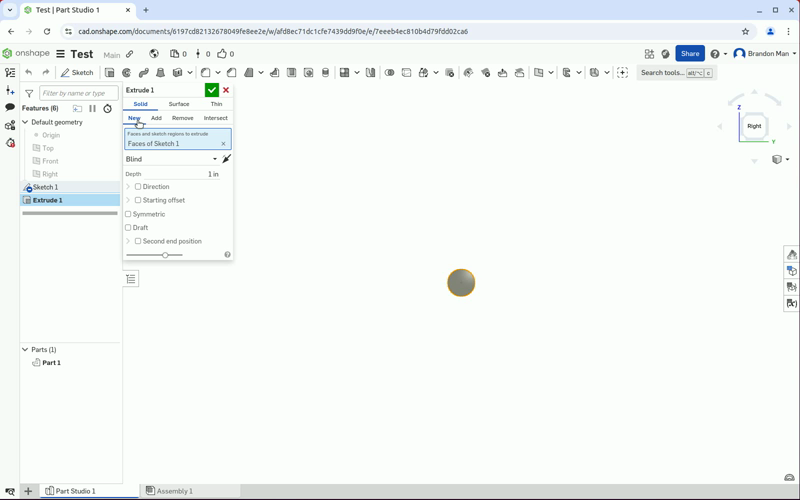
click(137, 120)
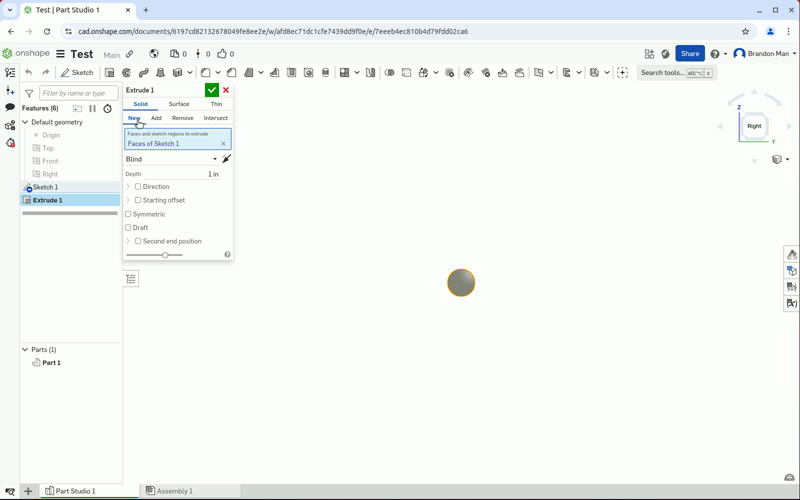
key(tab, 4)
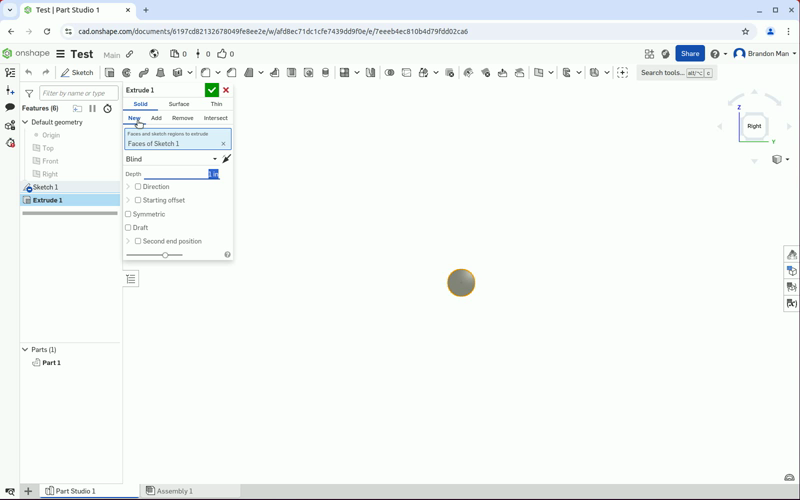
text(4.814)
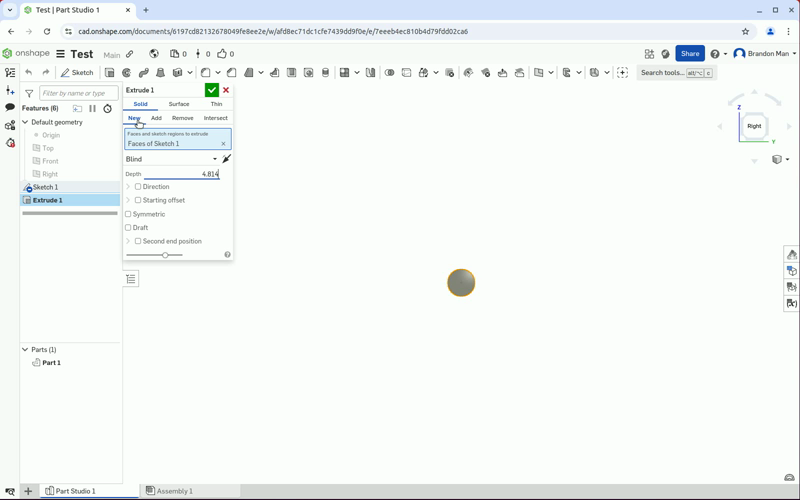
key(enter)
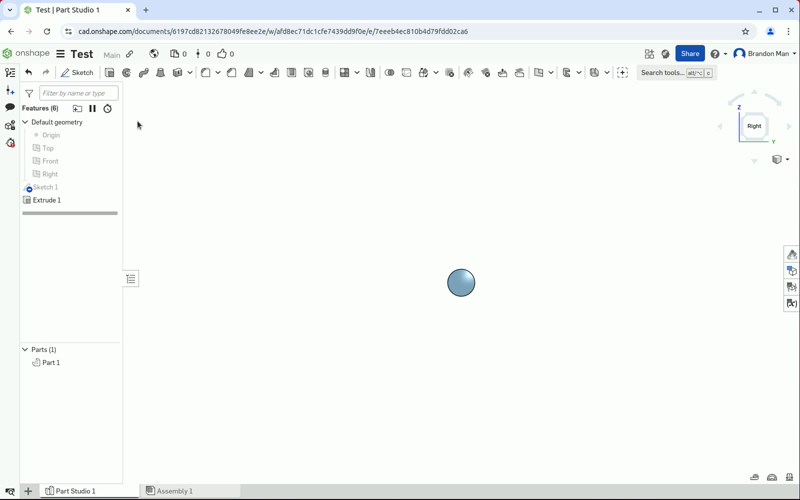
key(shift+h)
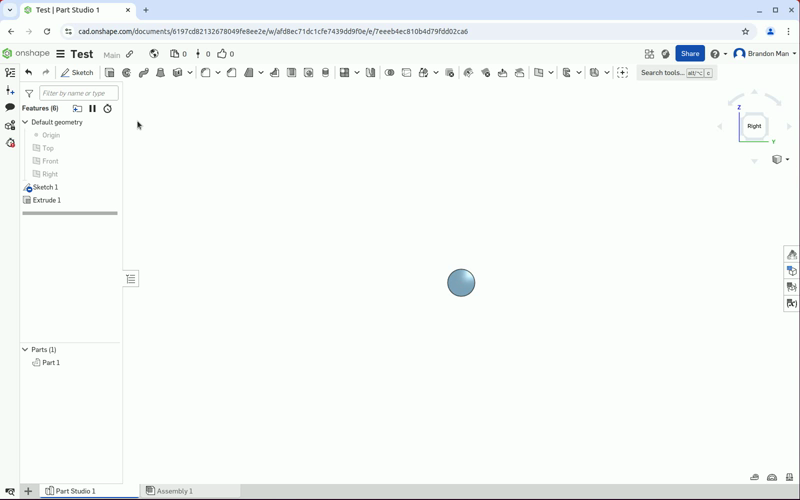
key(shift+h)
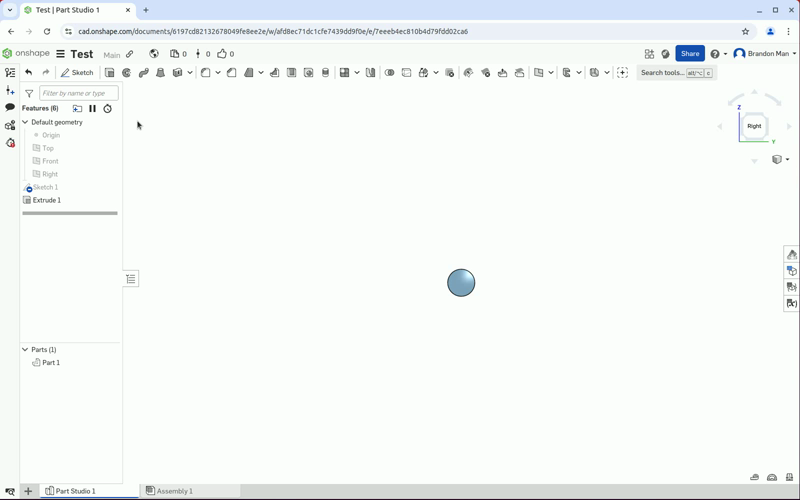
mouse_move(73, 189)
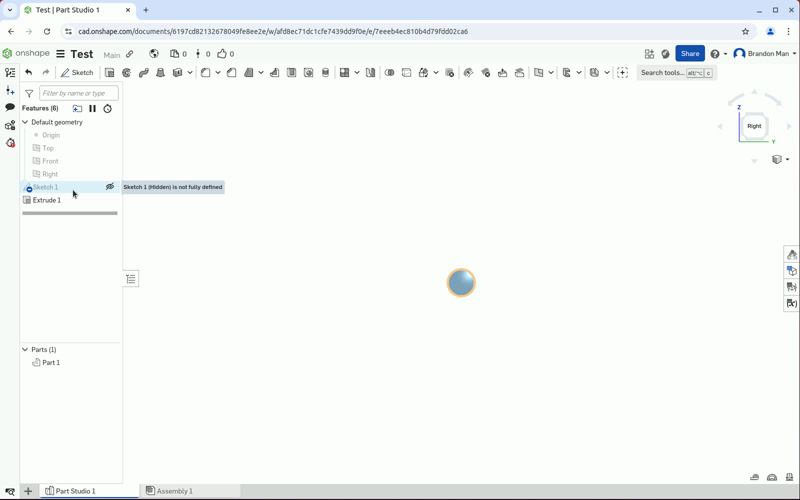
click(73, 189)
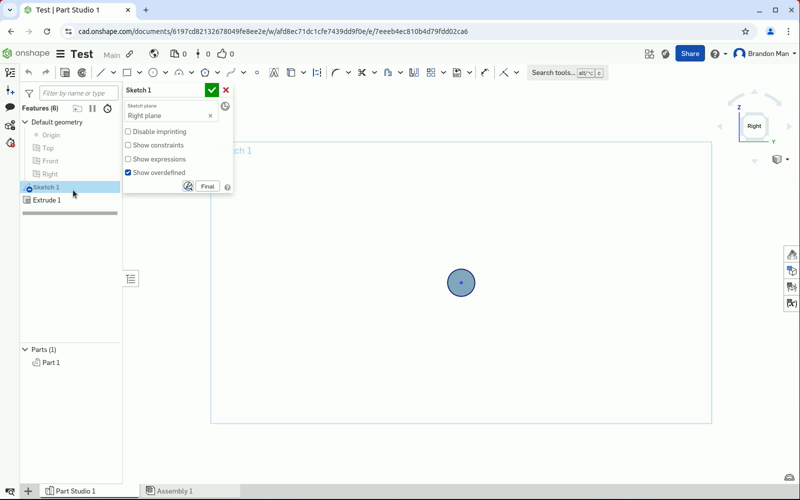
mouse_move(229, 92)
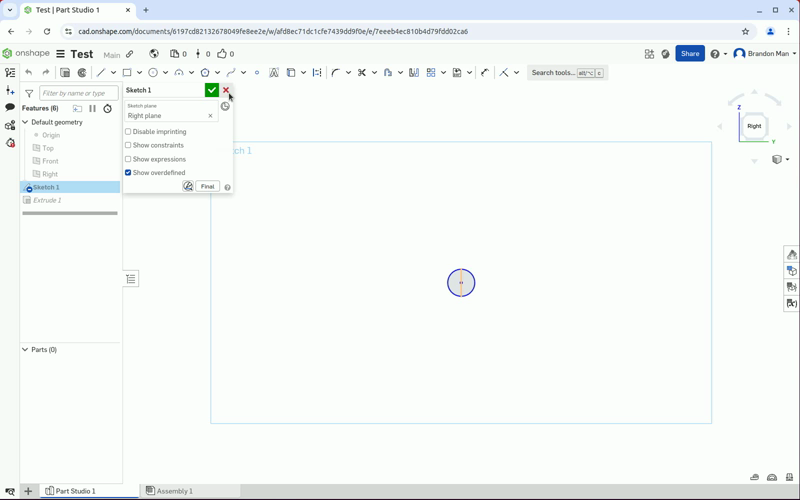
click(229, 92)
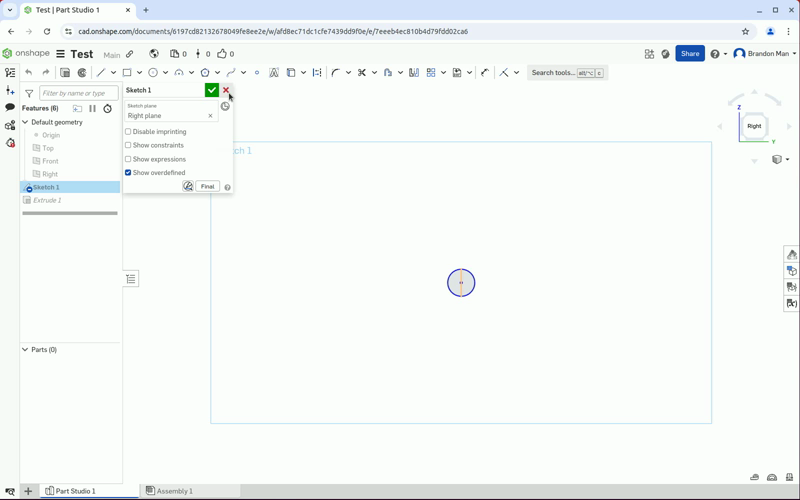
key(shift+s)
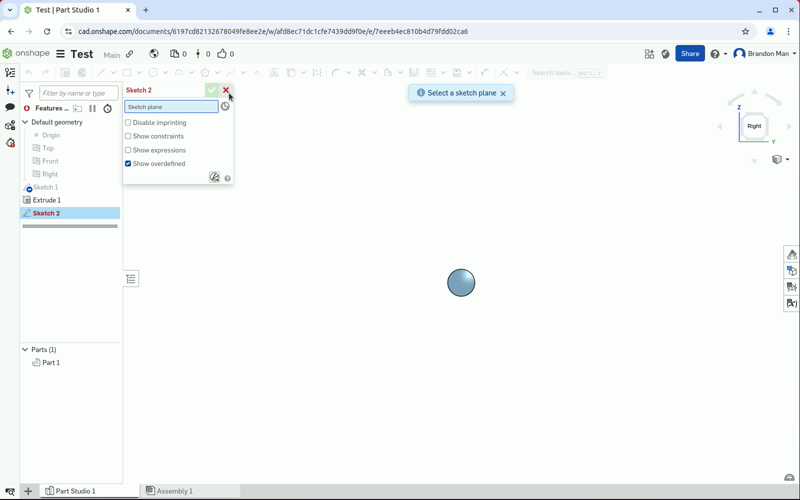
mouse_move(73, 176)
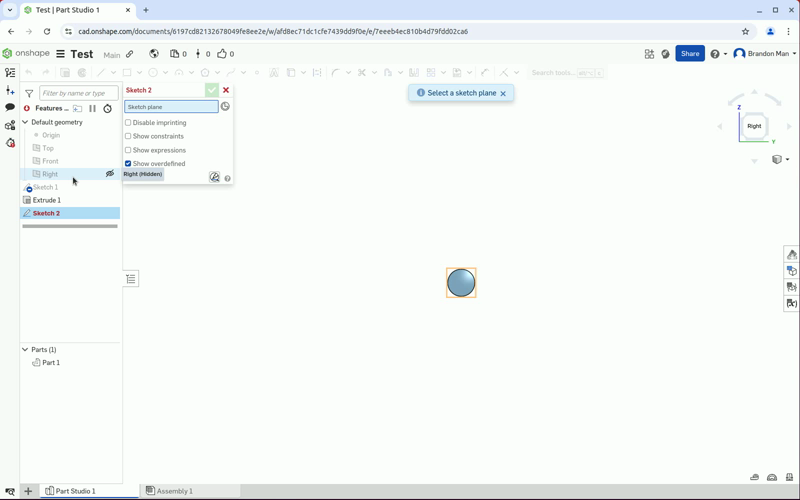
click(73, 176)
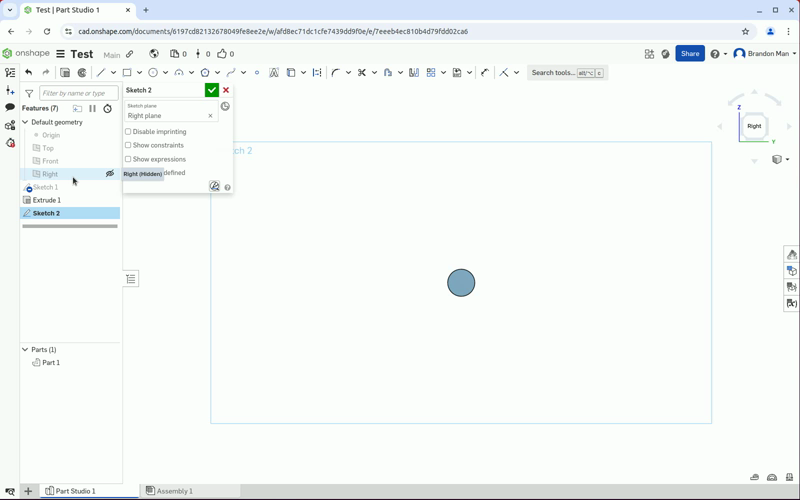
mouse_move(73, 352)
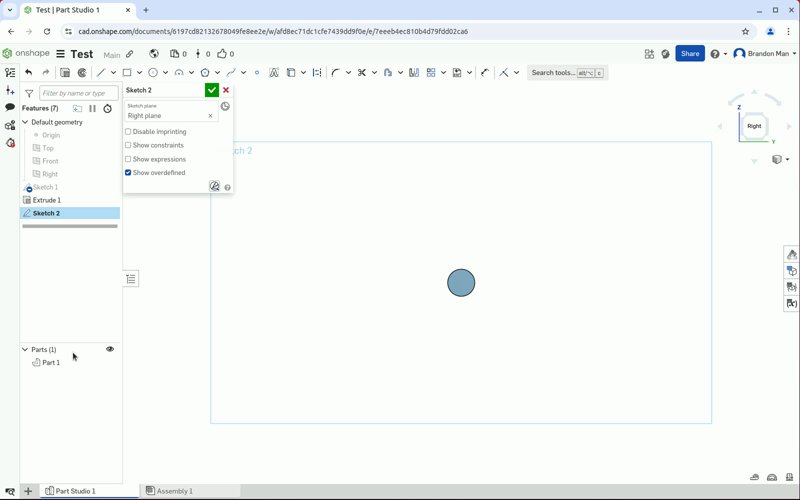
key(y)
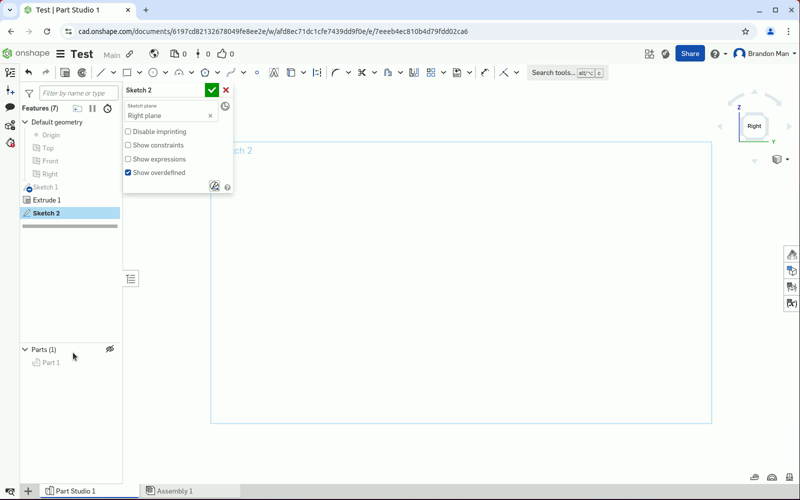
key(c)
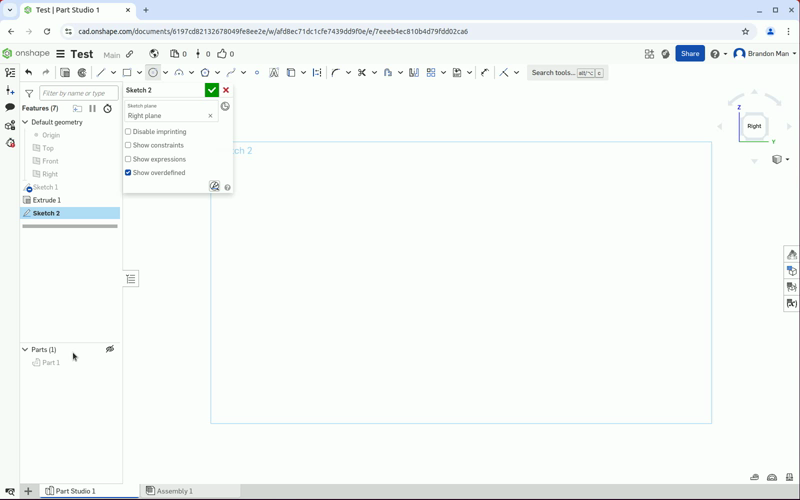
key_down(shift)
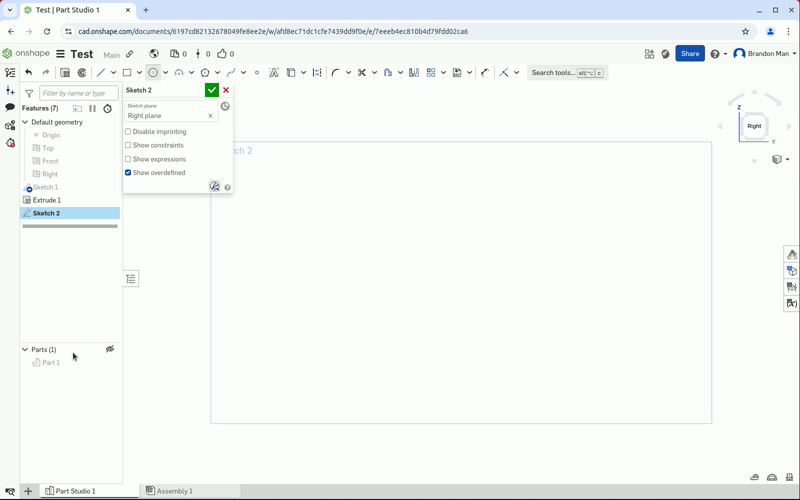
mouse_move(461, 282)
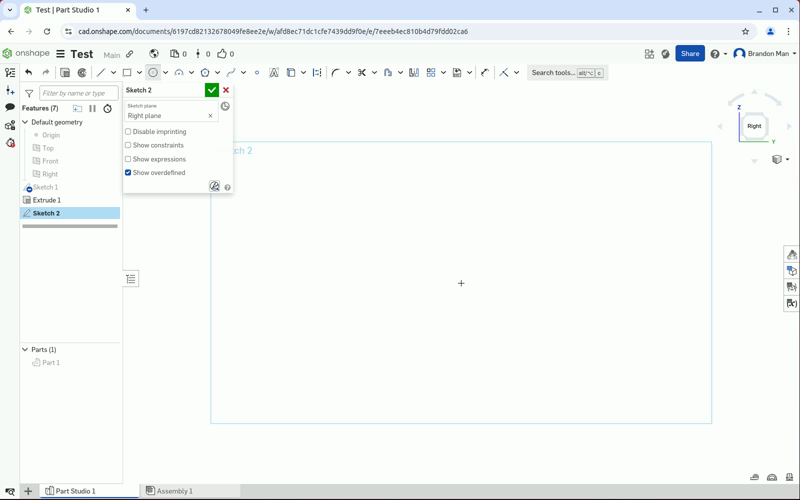
click(461, 282)
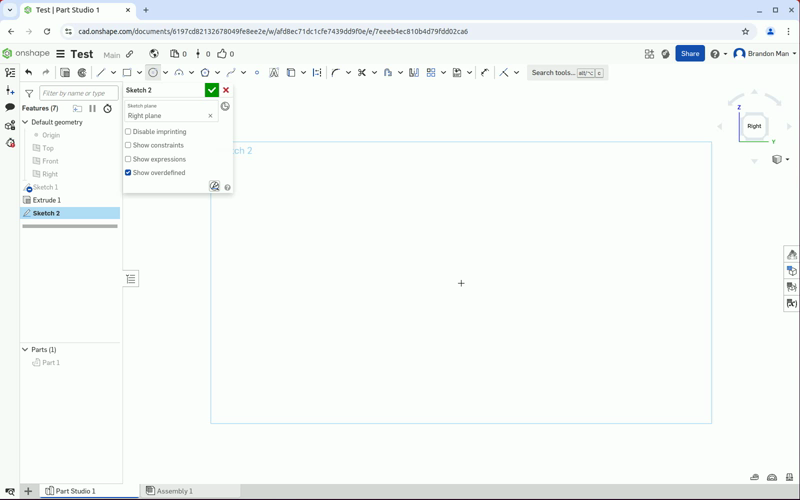
key_up(shift)
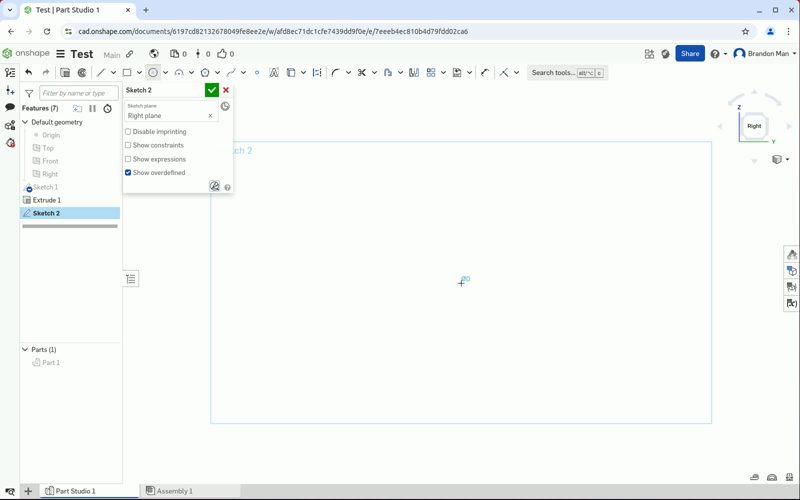
mouse_move(473, 282)
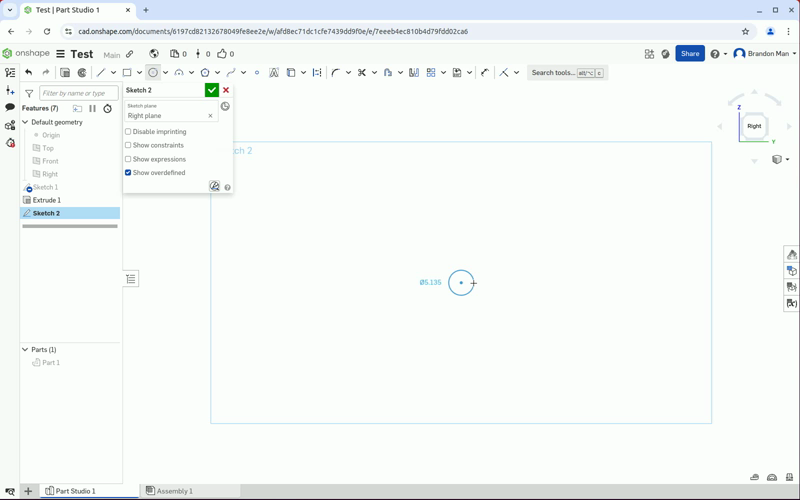
click(473, 282)
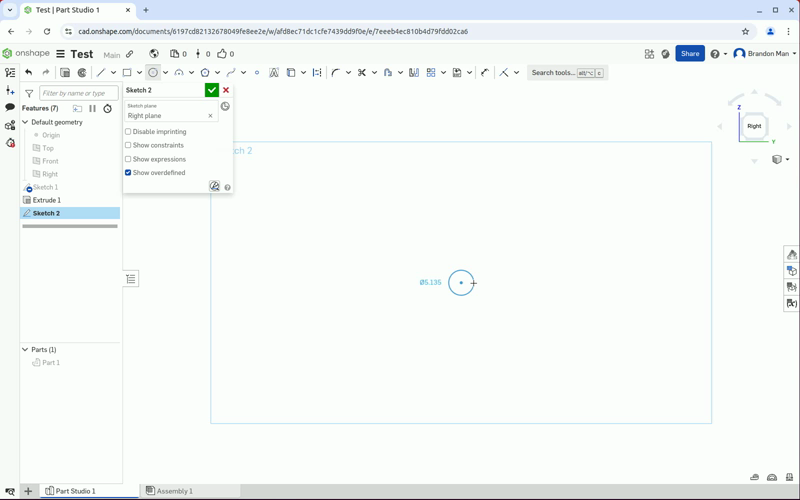
key(esc)
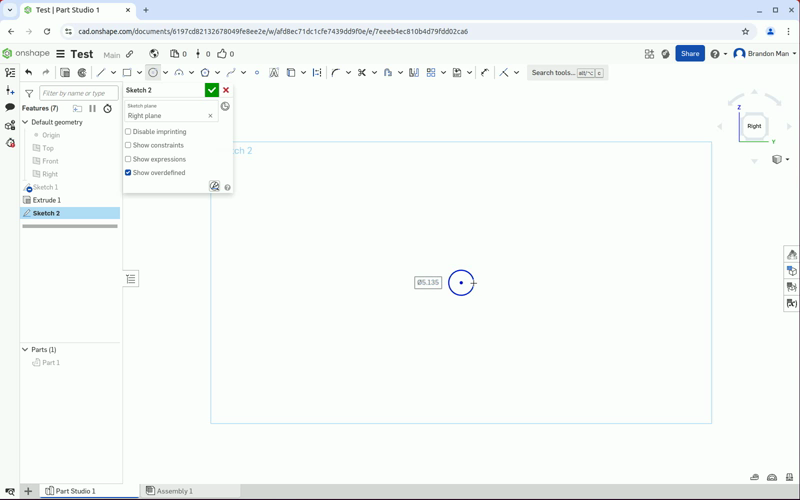
mouse_move(455, 288)
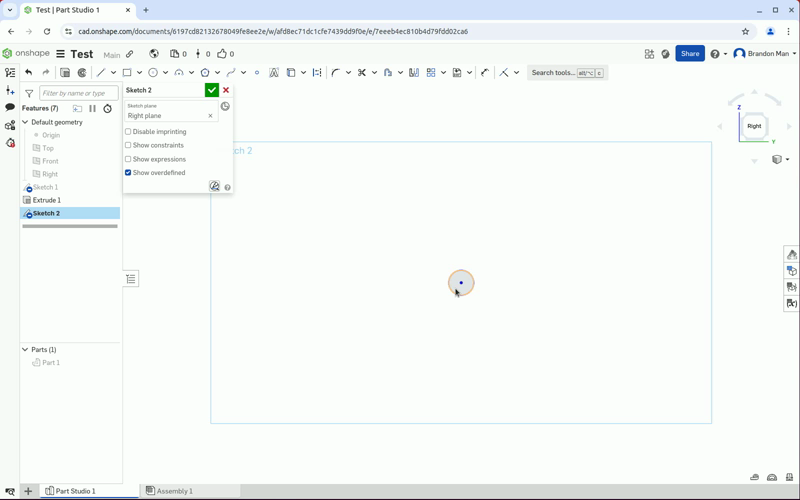
scroll(6)
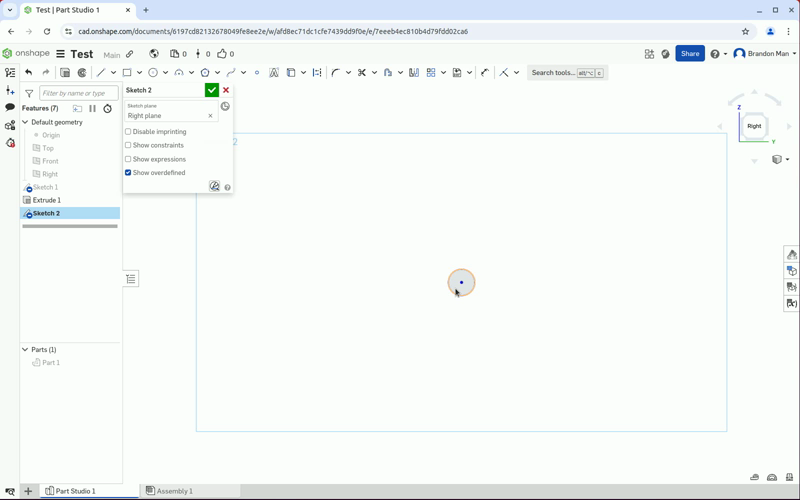
scroll(6)
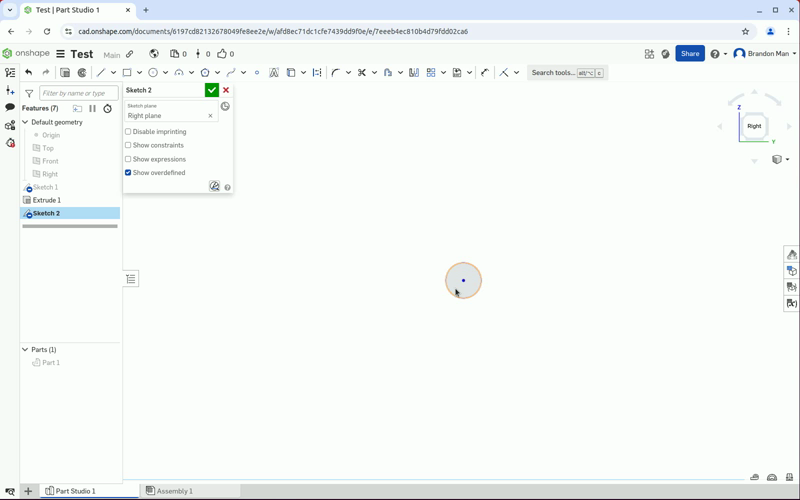
scroll(6)
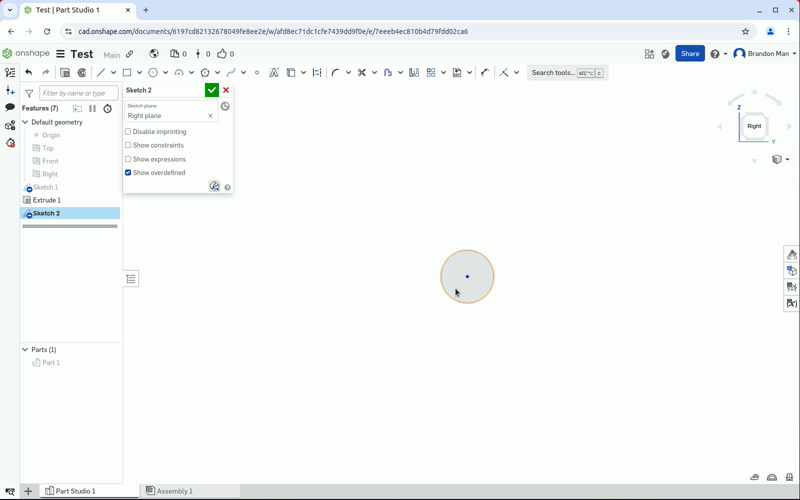
scroll(6)
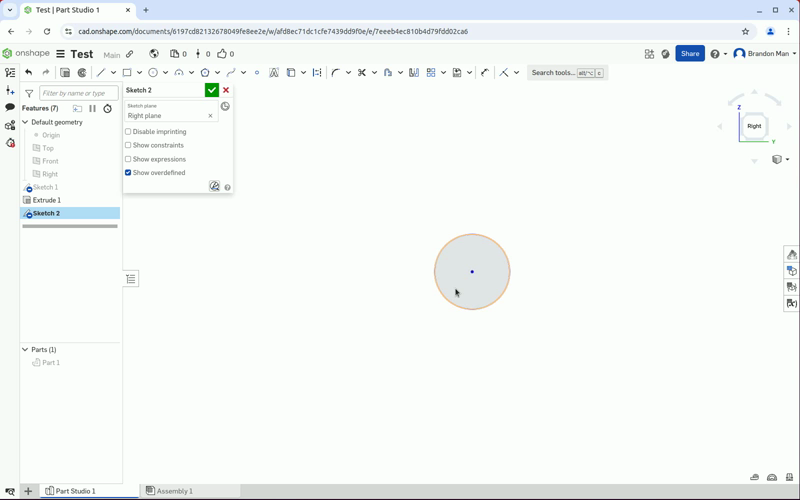
scroll(6)
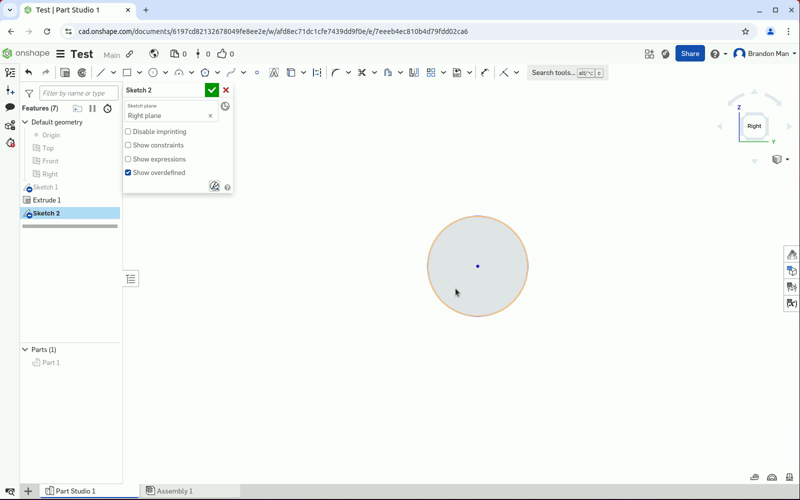
scroll(6)
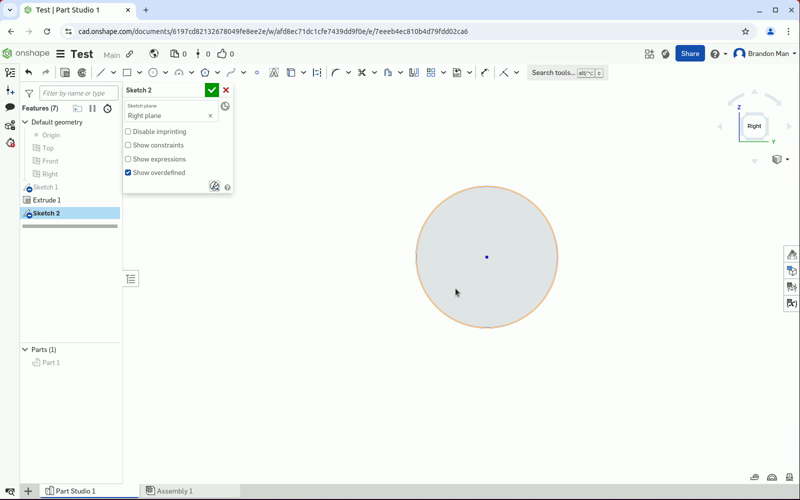
scroll(6)
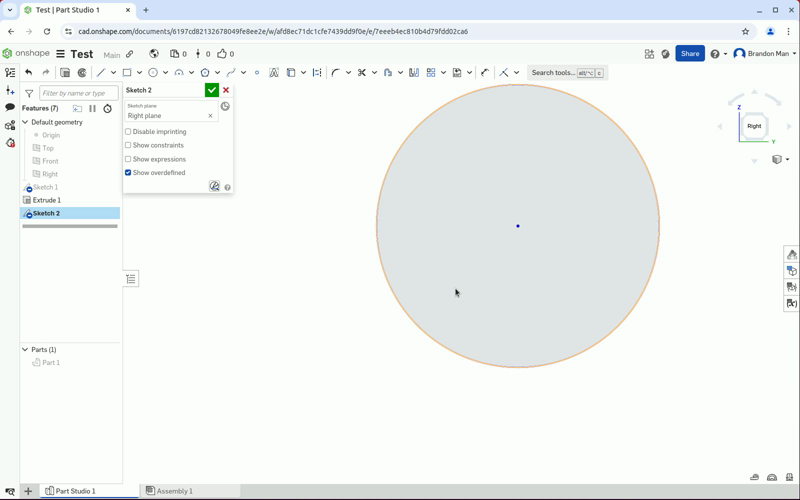
click(455, 288)
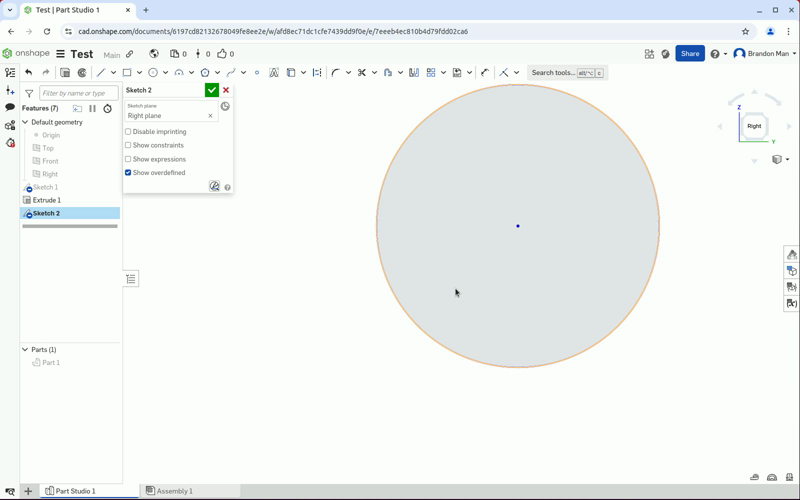
scroll(-6)
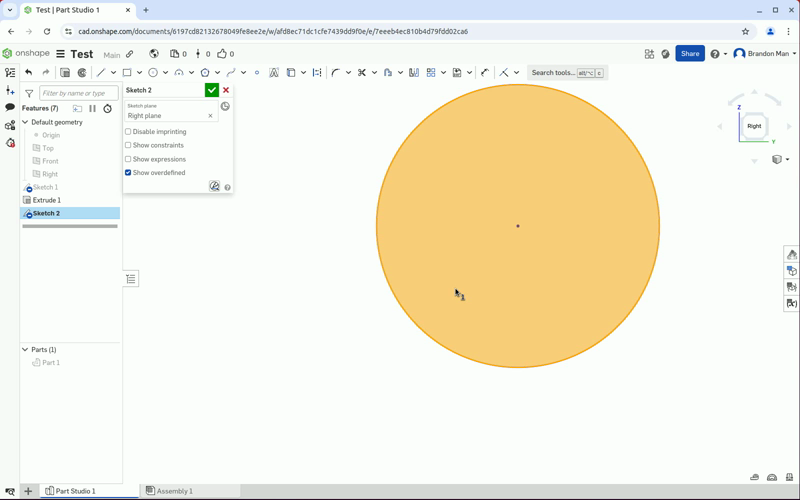
scroll(-6)
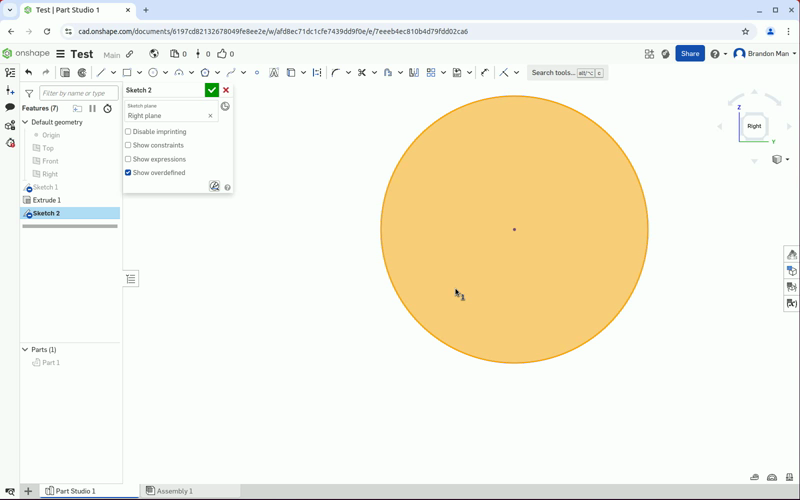
scroll(-6)
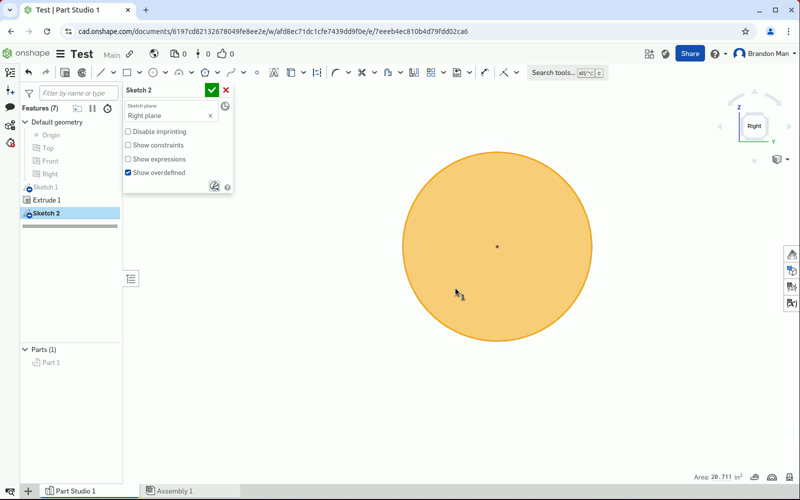
scroll(-6)
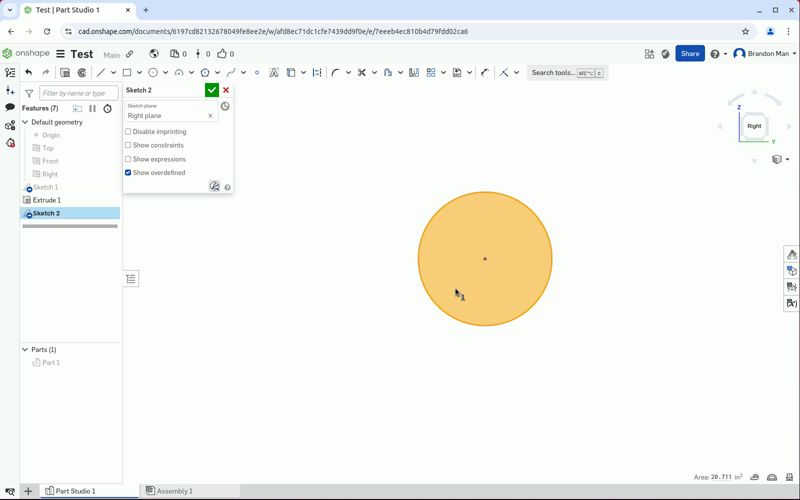
scroll(-6)
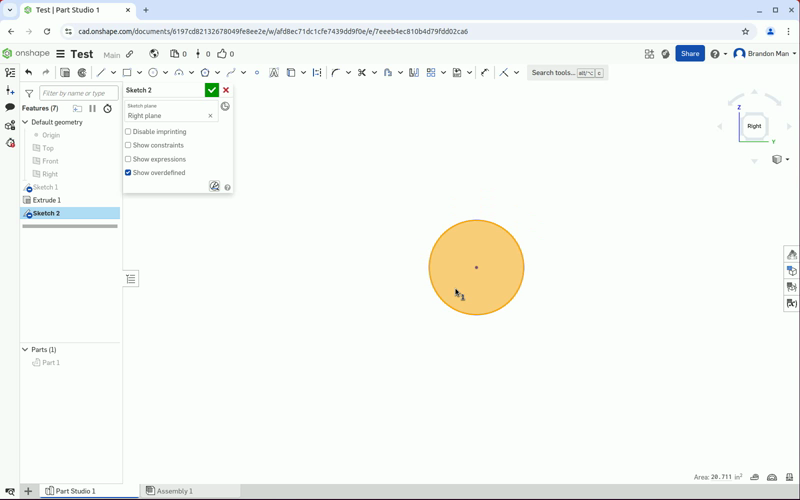
scroll(-6)
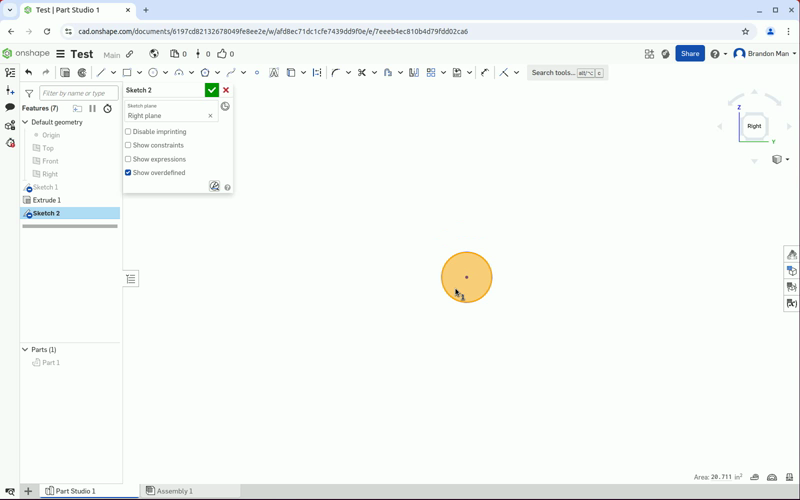
scroll(-6)
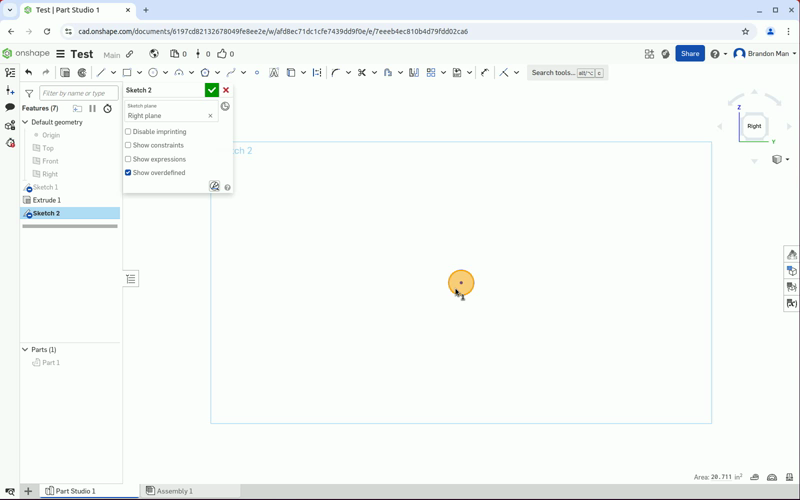
mouse_move(73, 352)
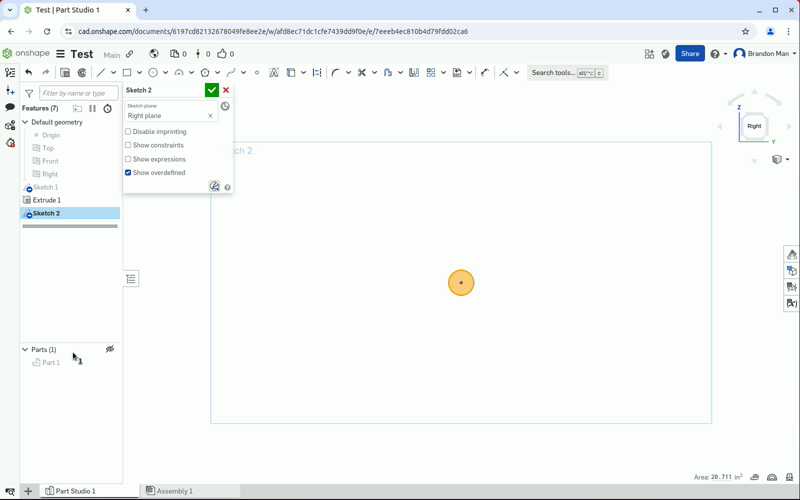
key(shift+y)
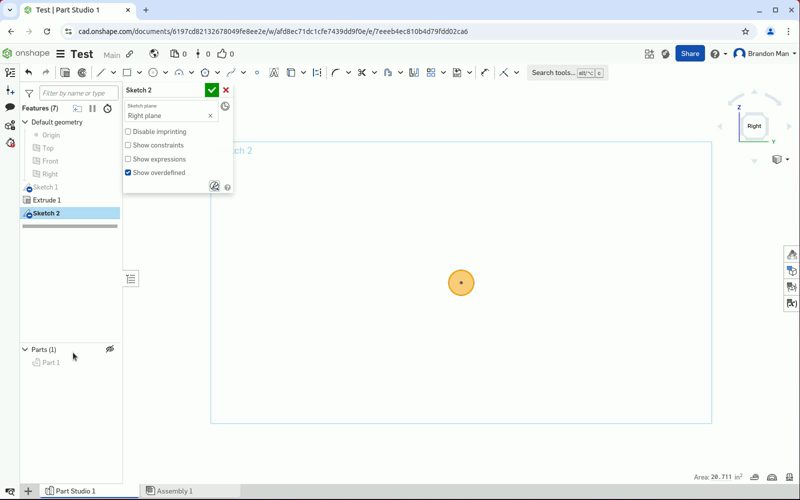
key(shift+e)
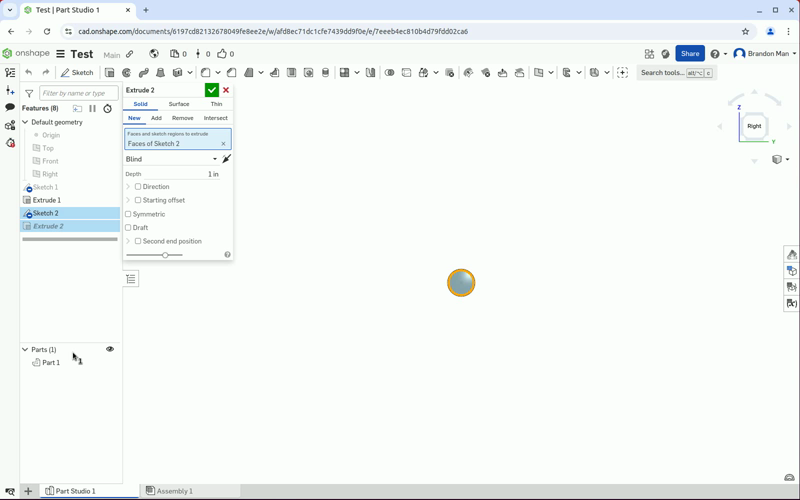
mouse_move(143, 106)
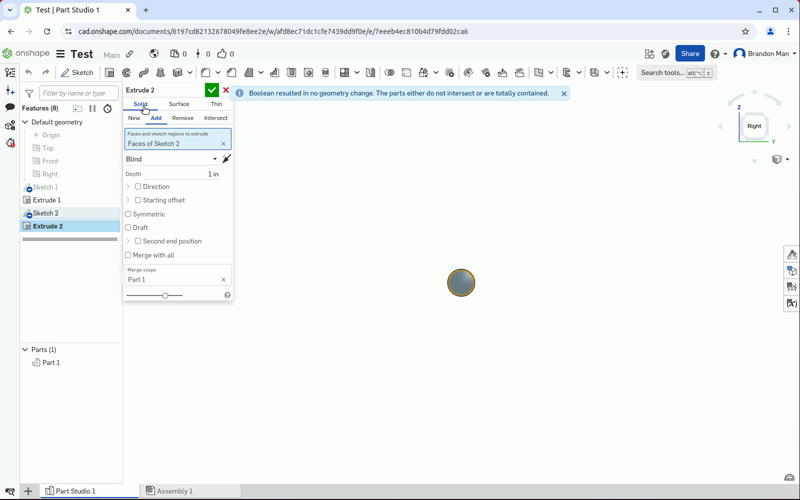
click(143, 106)
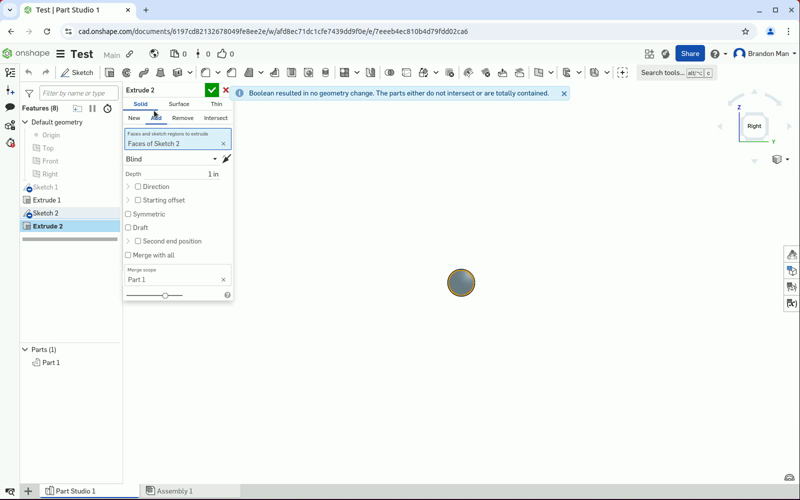
mouse_move(186, 120)
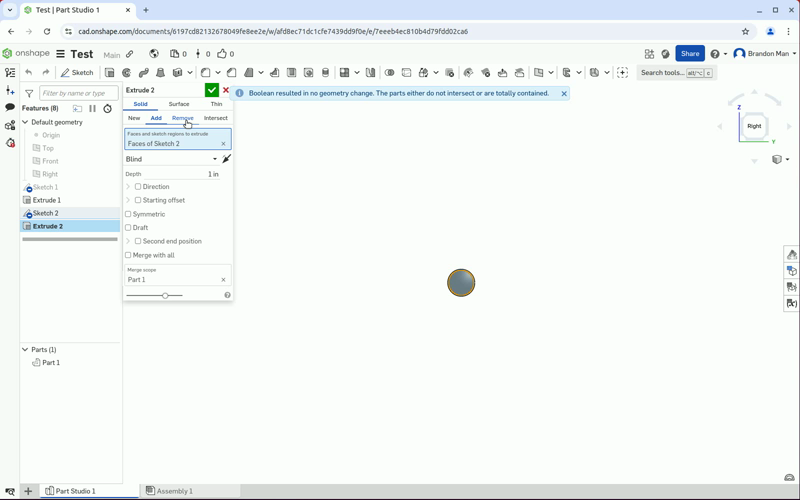
click(186, 120)
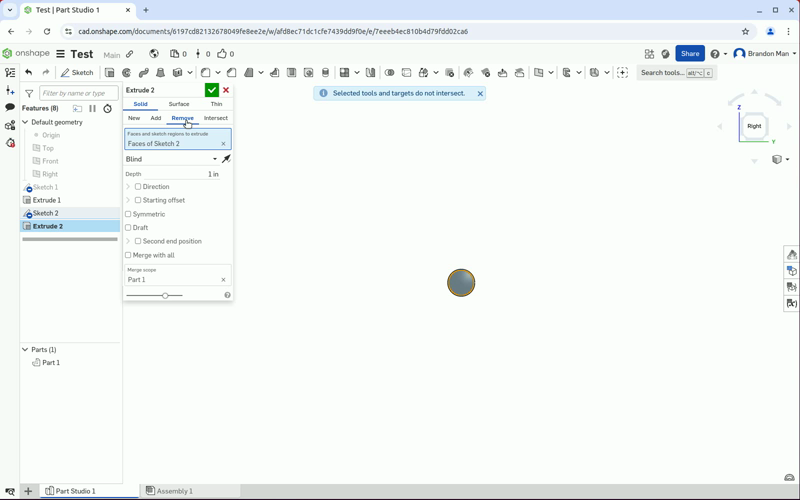
key(tab, 4)
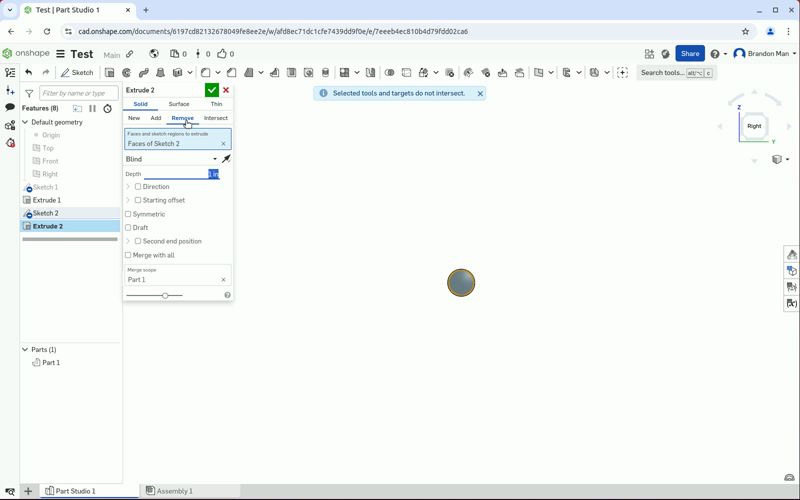
text(3.37)
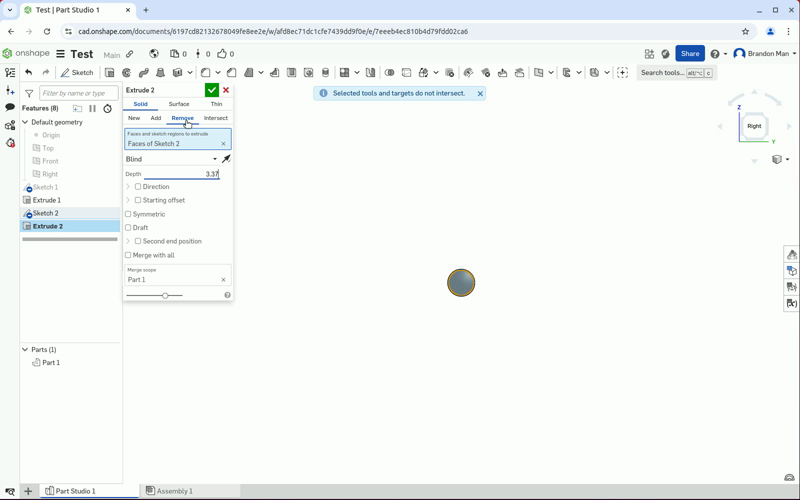
key(tab, 6)
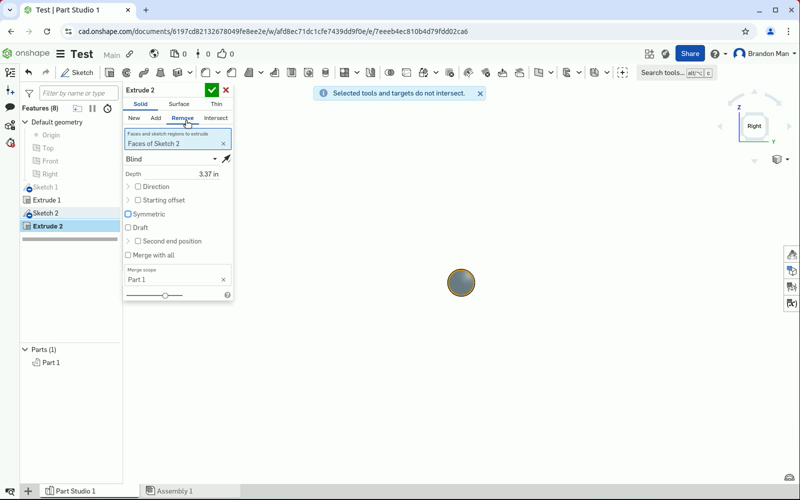
key(space)
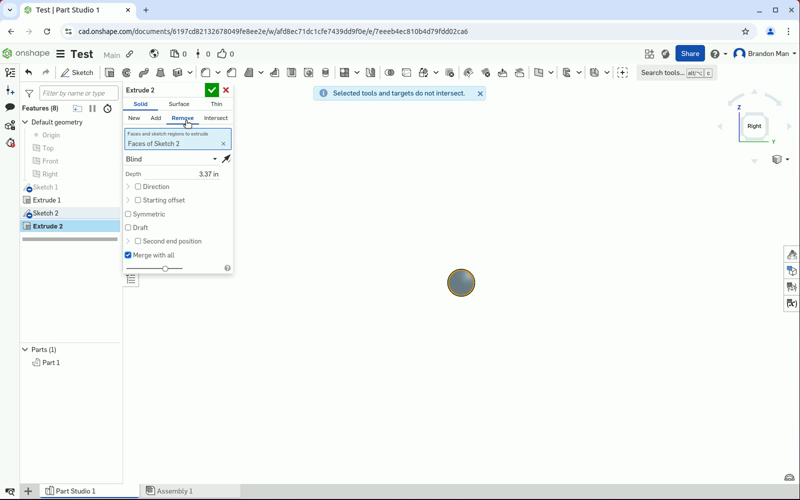
key(enter)
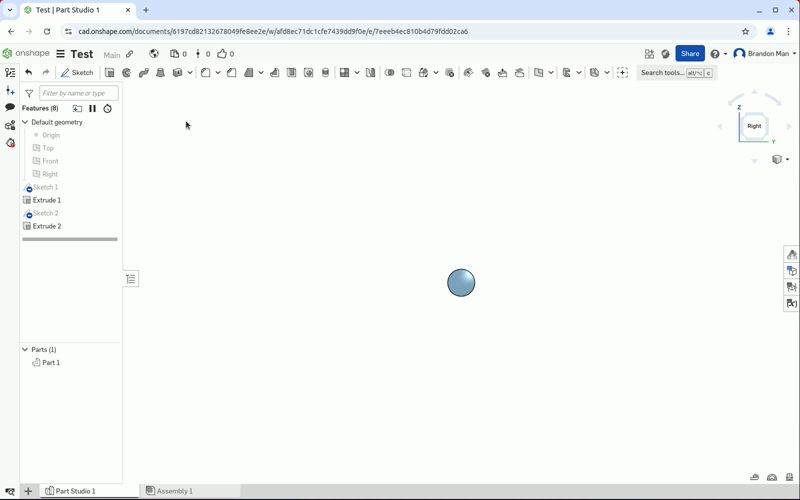
key(shift+h)
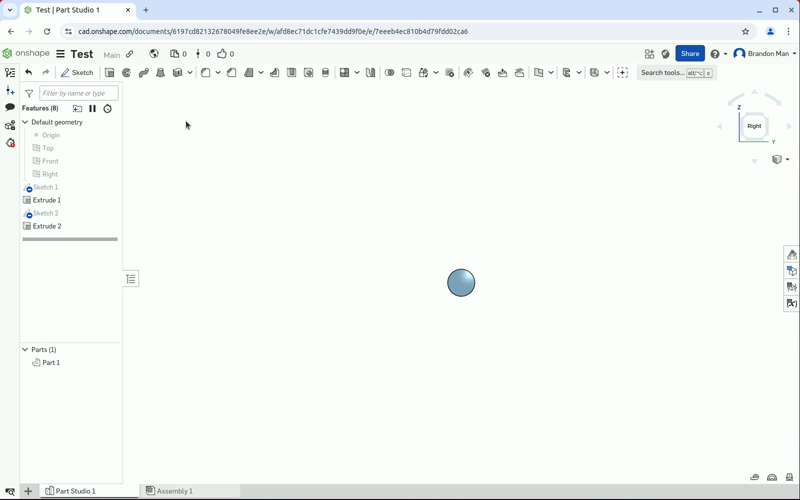
key(shift+h)
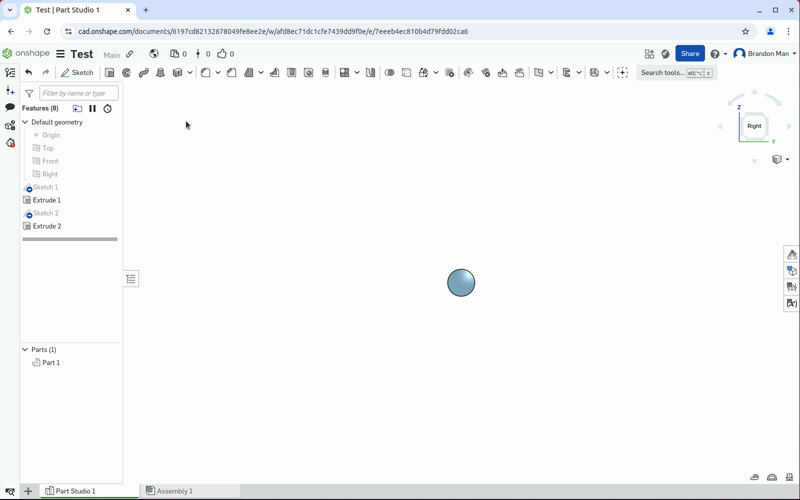
mouse_move(73, 189)
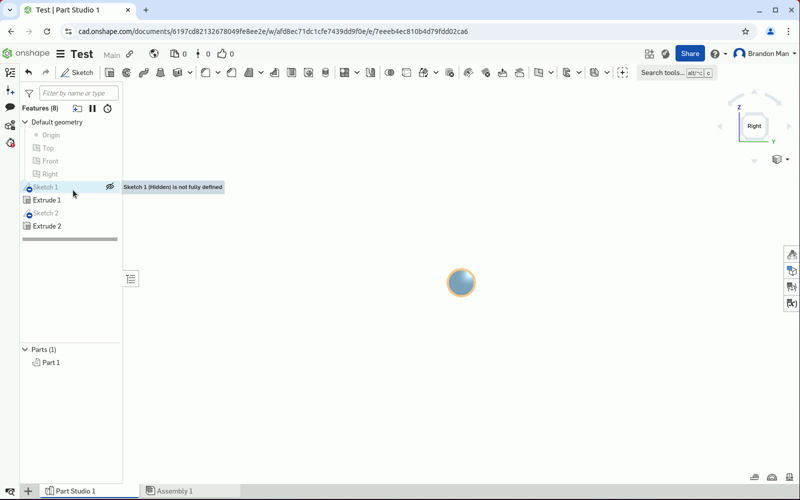
click(73, 189)
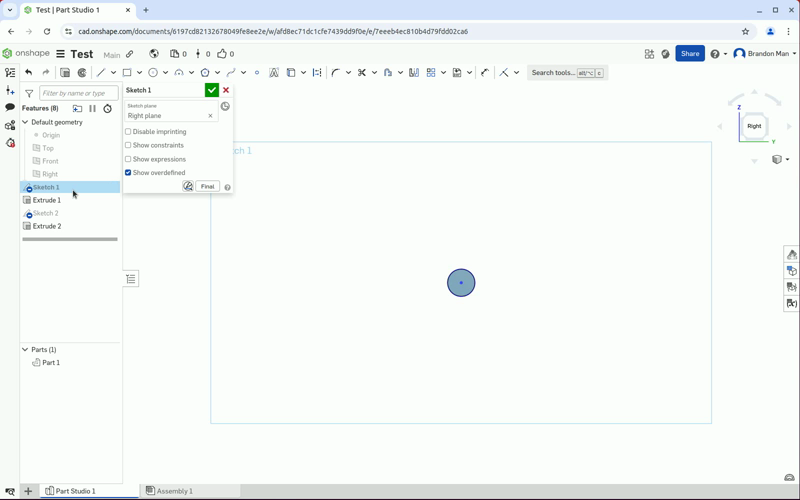
mouse_move(229, 92)
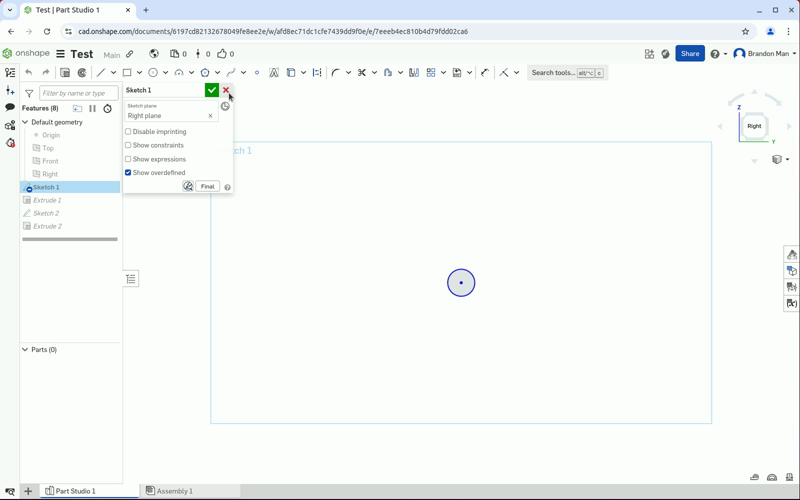
click(229, 92)
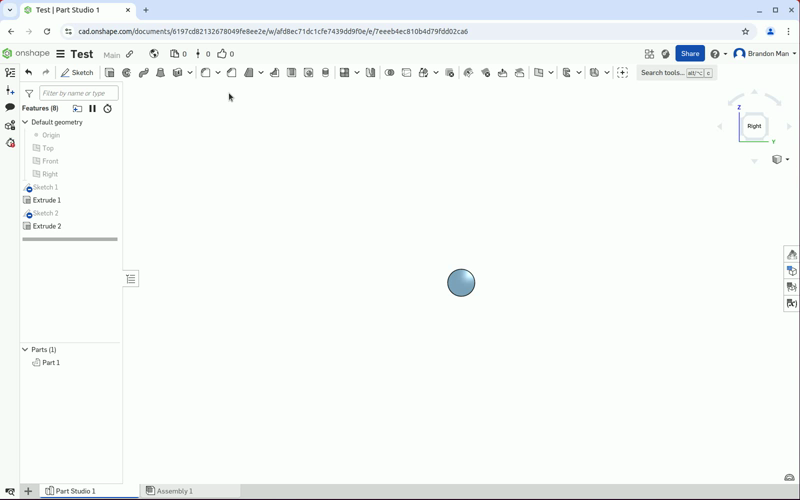
mouse_move(541, 75)
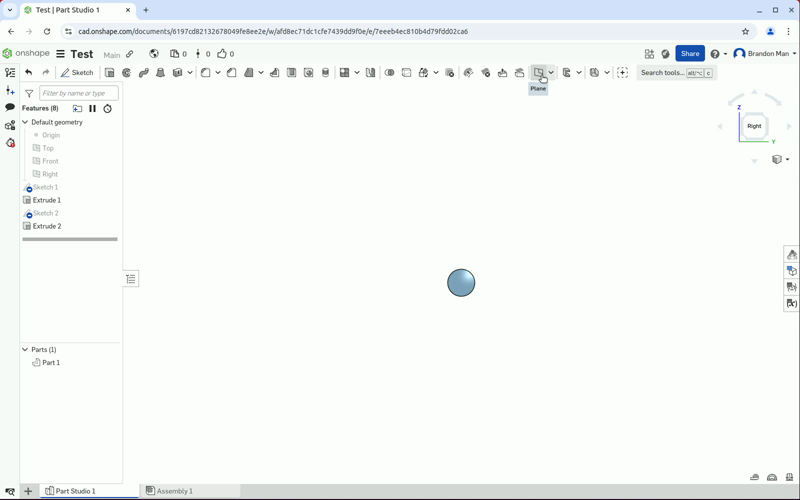
click(541, 75)
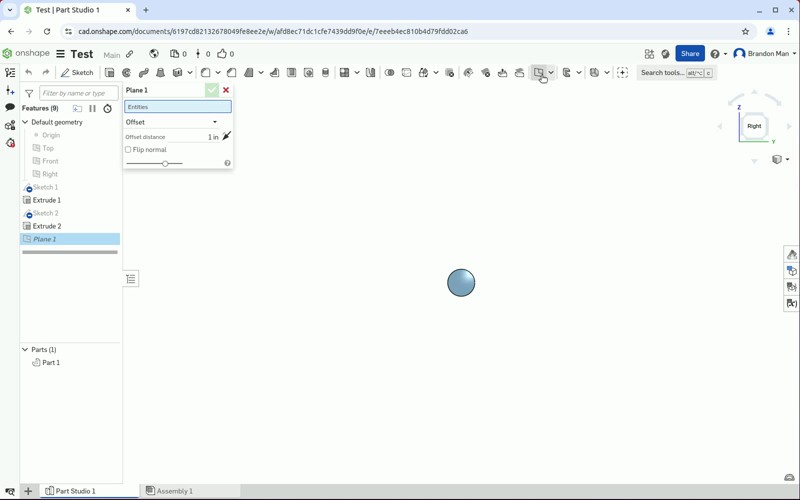
mouse_move(73, 176)
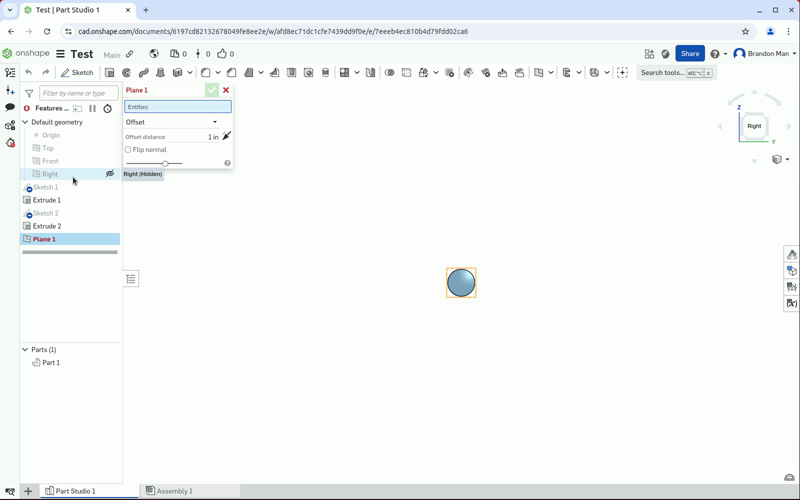
click(73, 176)
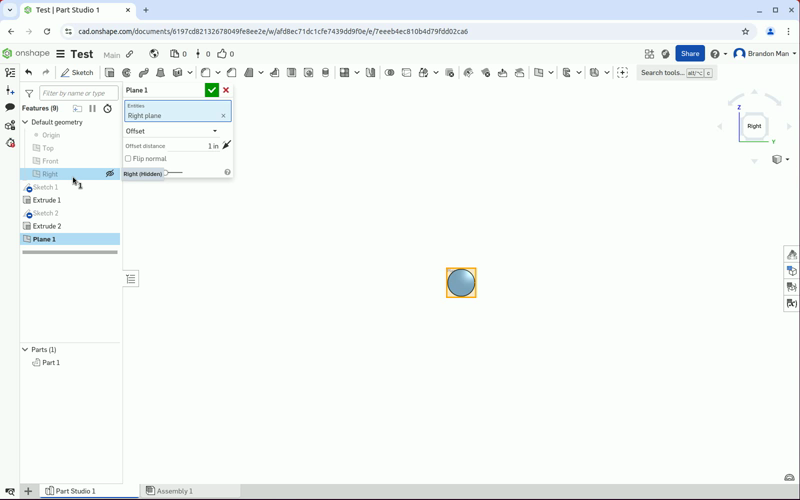
key(tab, 2)
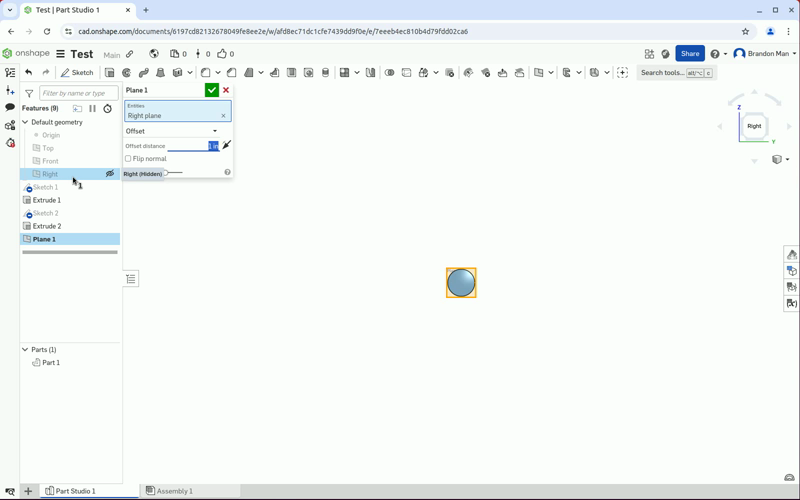
text(4.807)
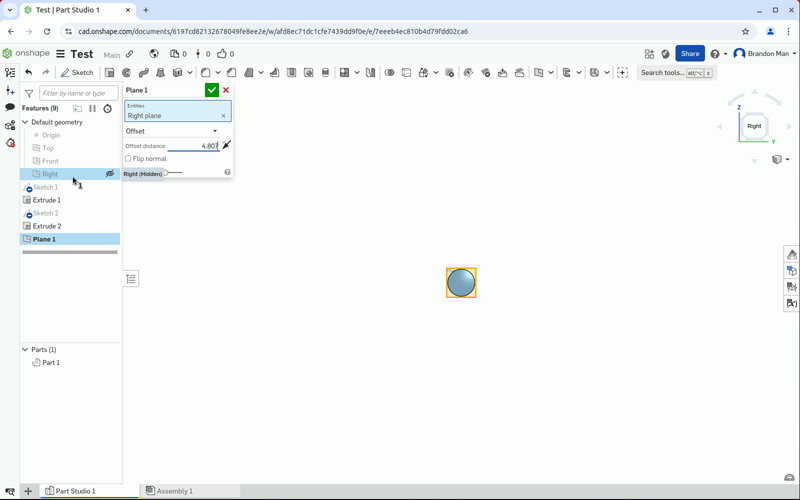
key(enter, 2)
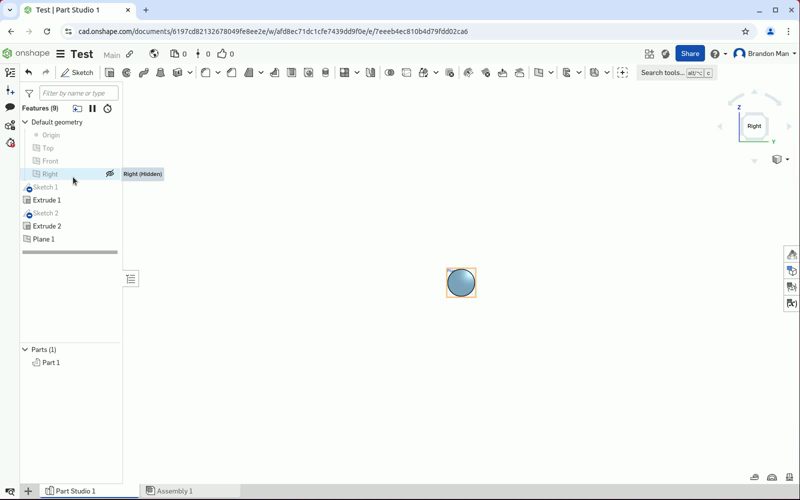
key(shift+s)
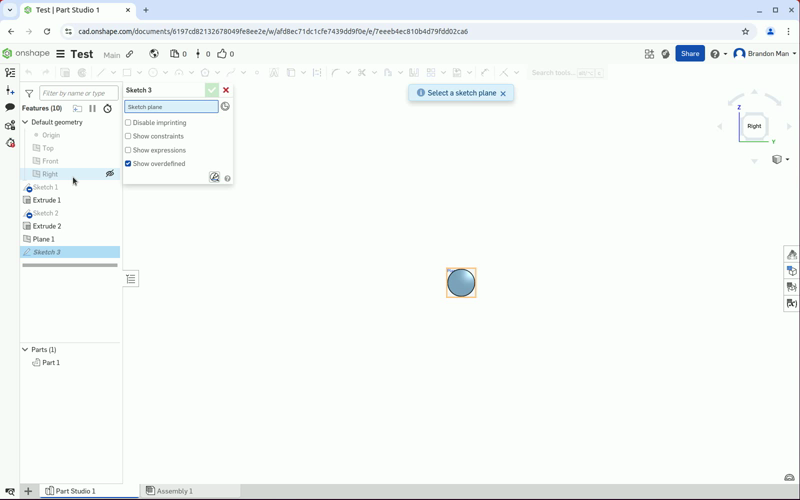
mouse_move(73, 241)
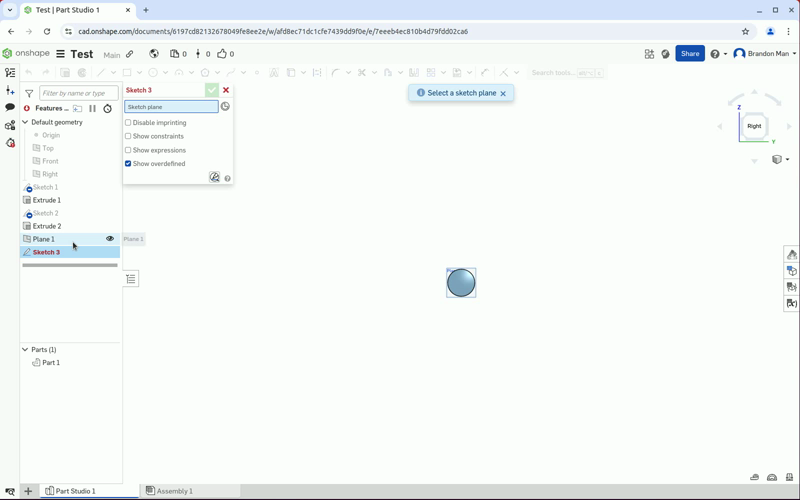
click(73, 241)
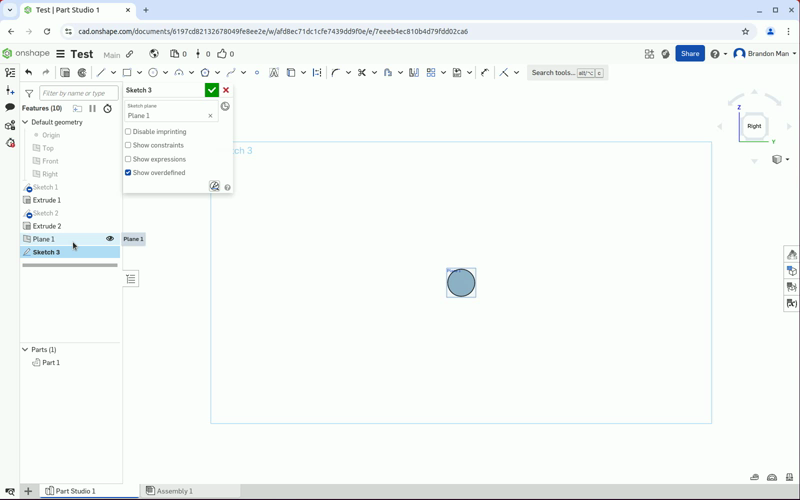
mouse_move(73, 352)
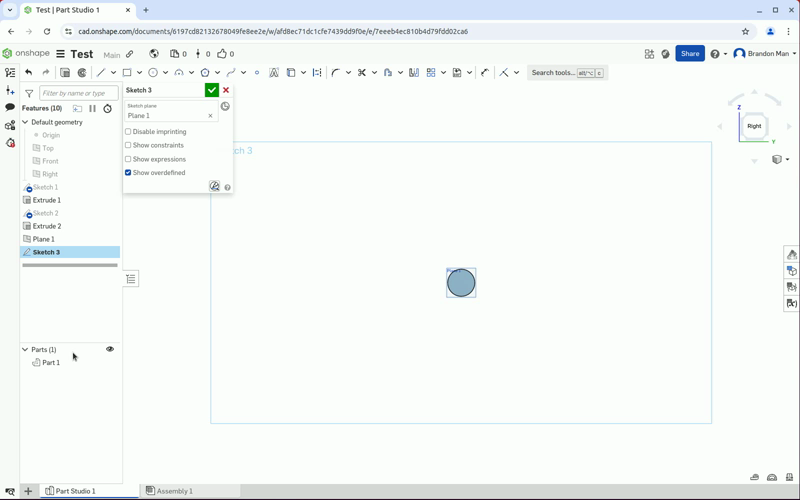
key(y)
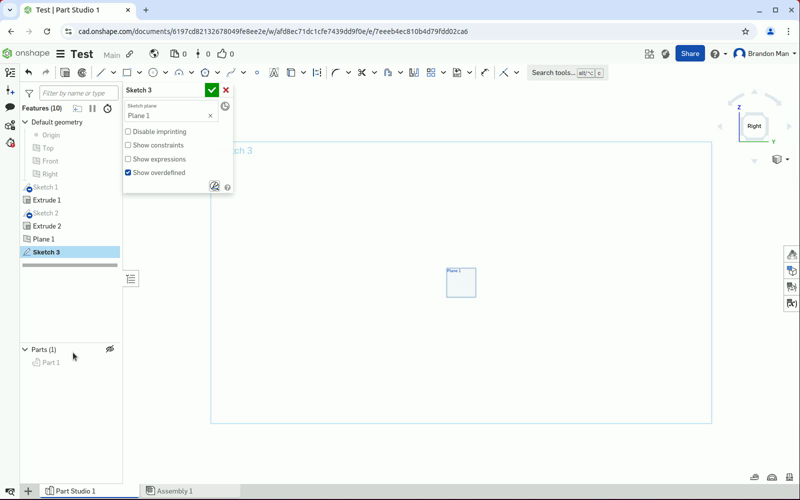
key(l)
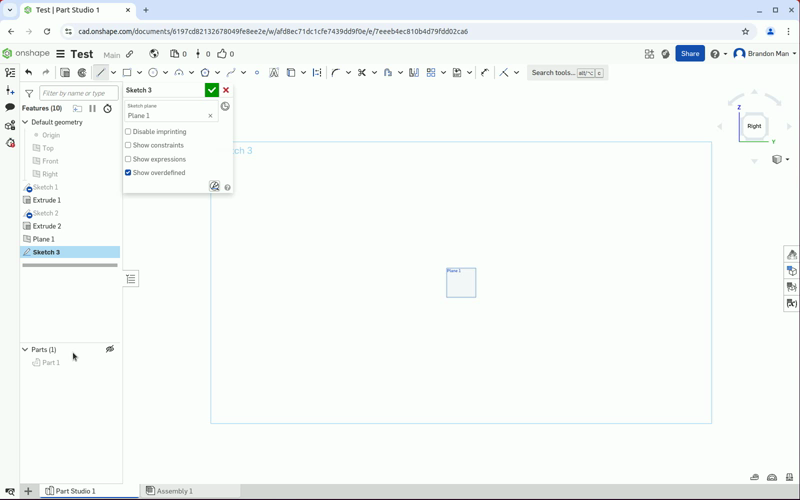
key_down(shift)
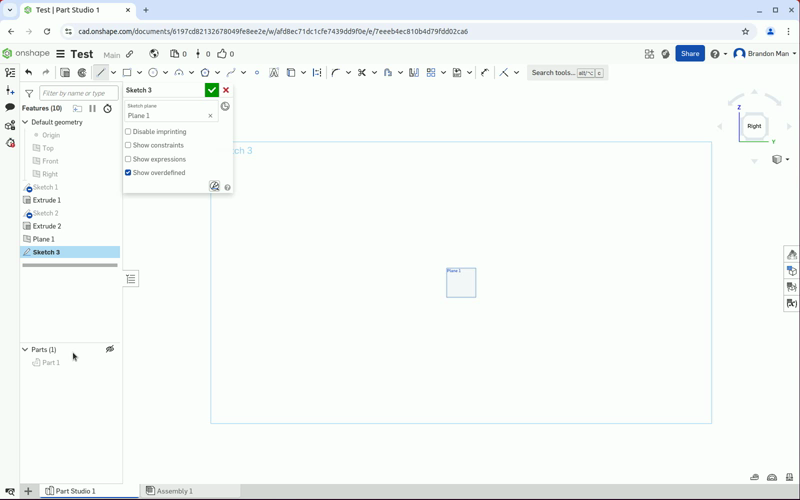
mouse_move(460, 295)
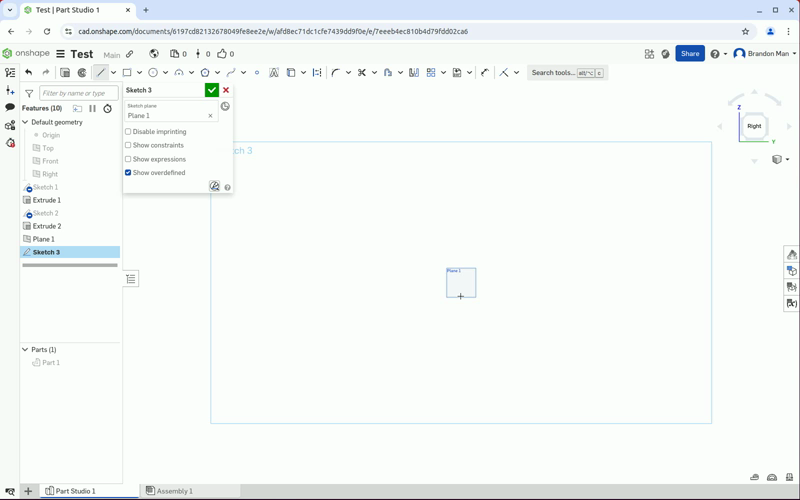
click(460, 295)
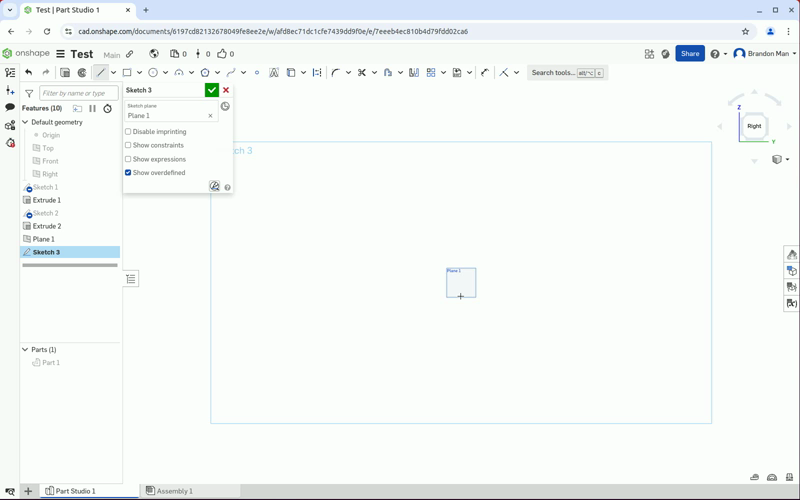
key_up(shift)
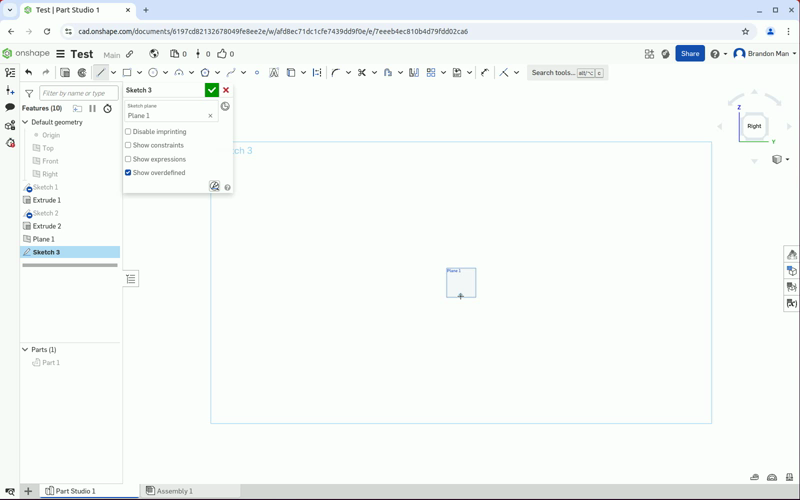
key_down(shift)
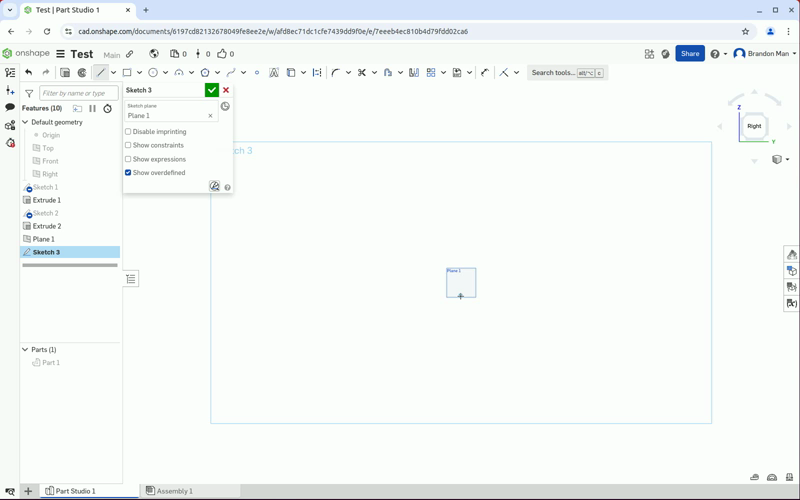
mouse_move(490, 295)
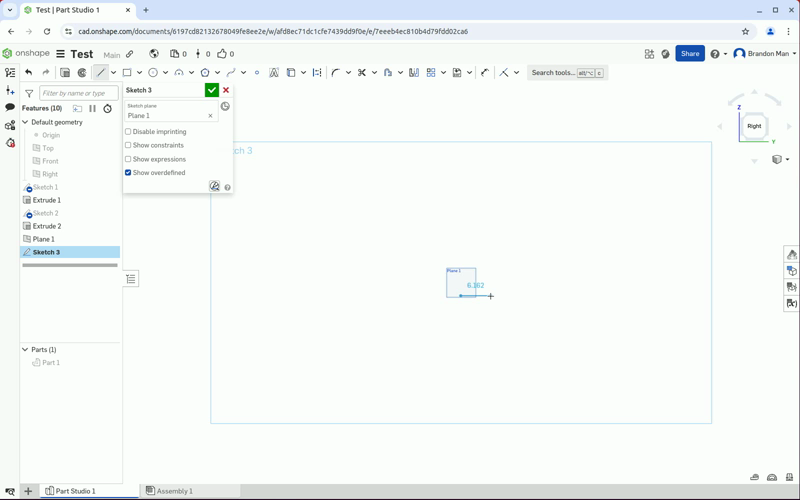
mouse_move(460, 269)
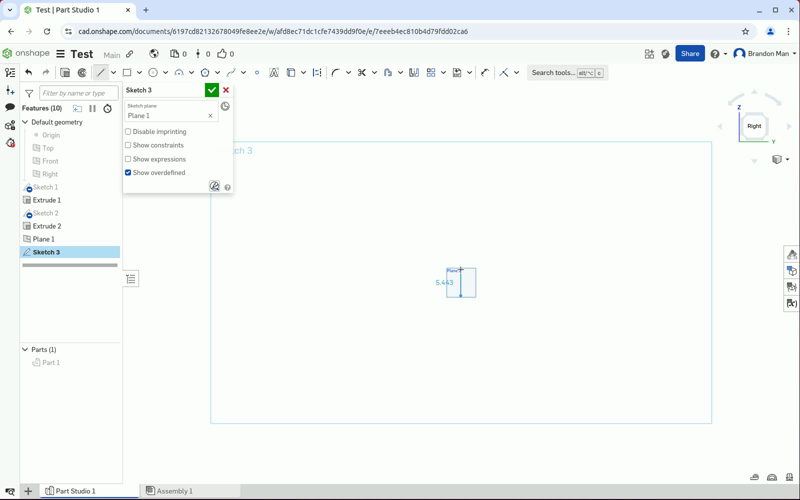
click(460, 269)
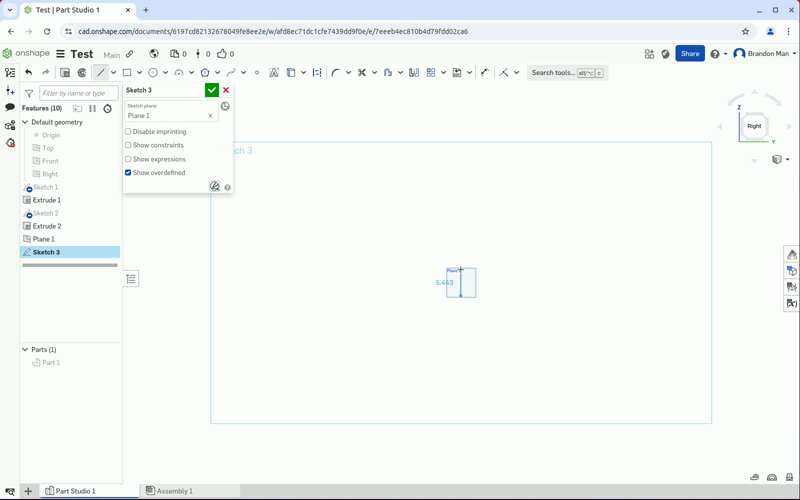
key_up(shift)
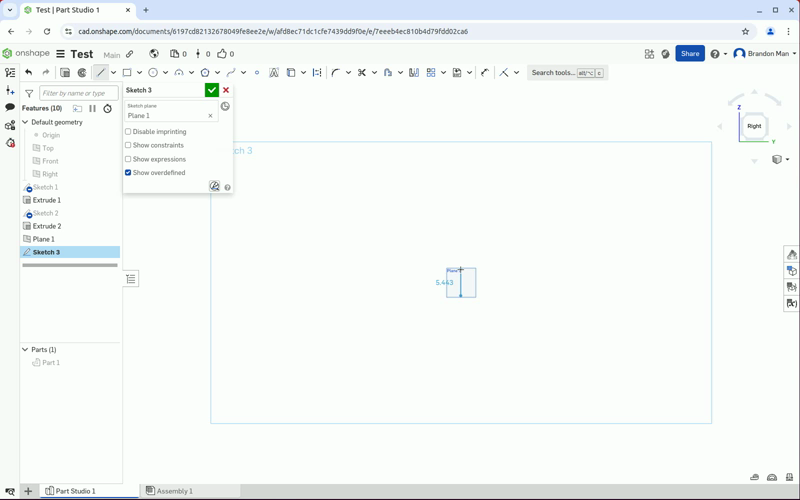
key(esc)
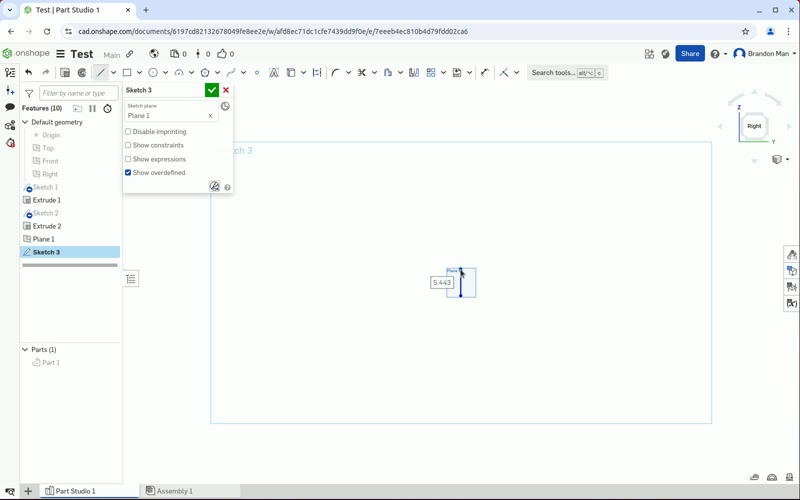
key(a)
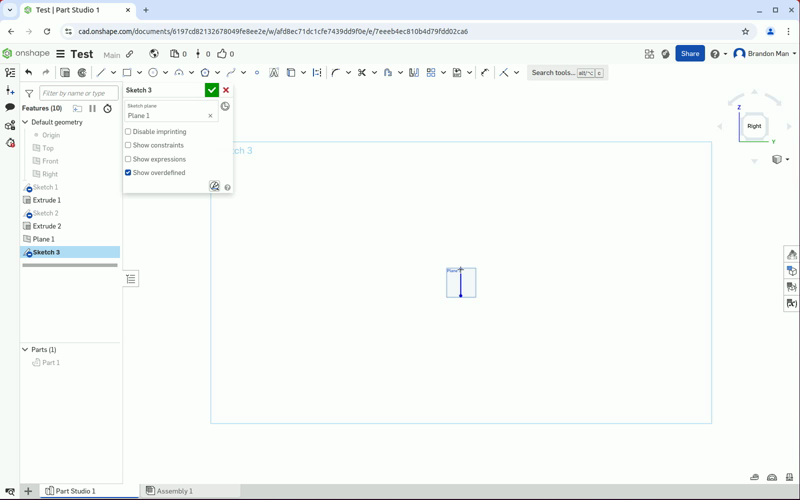
mouse_move(460, 269)
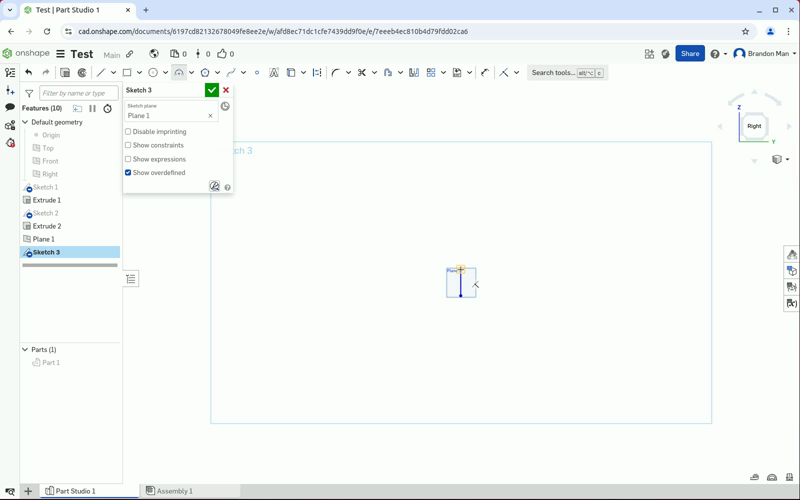
click(460, 269)
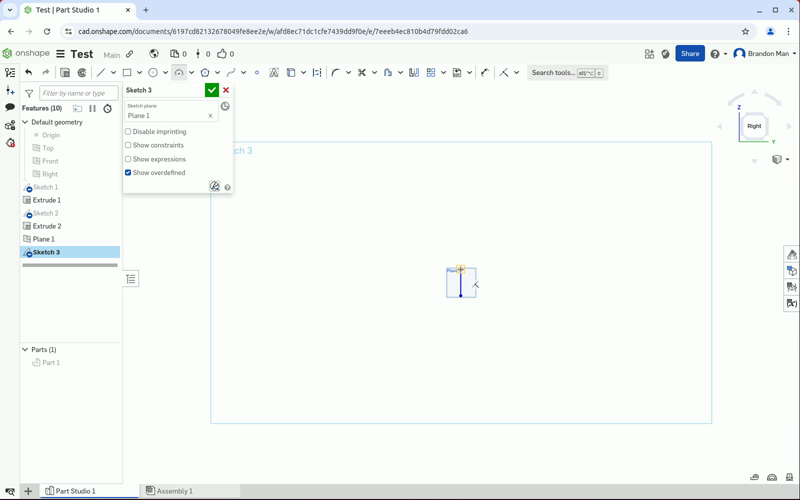
mouse_move(460, 295)
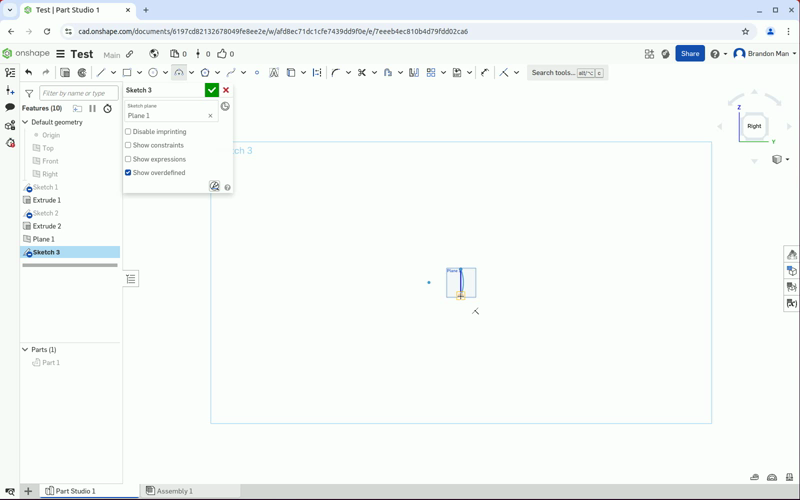
click(460, 295)
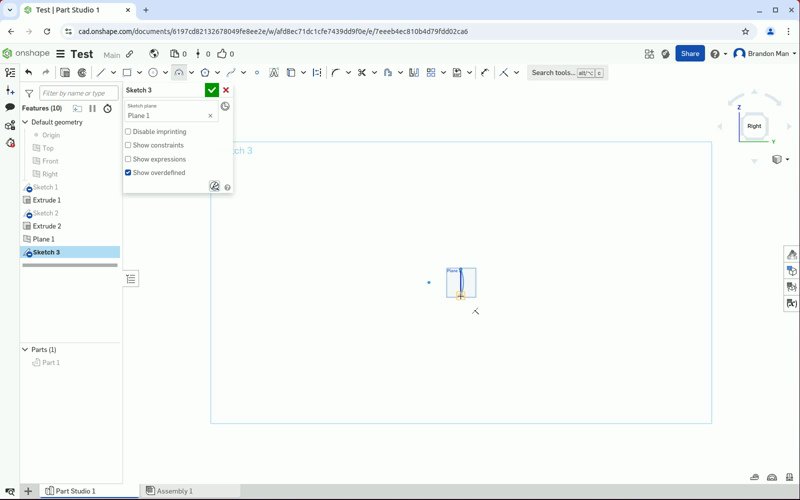
key_down(shift)
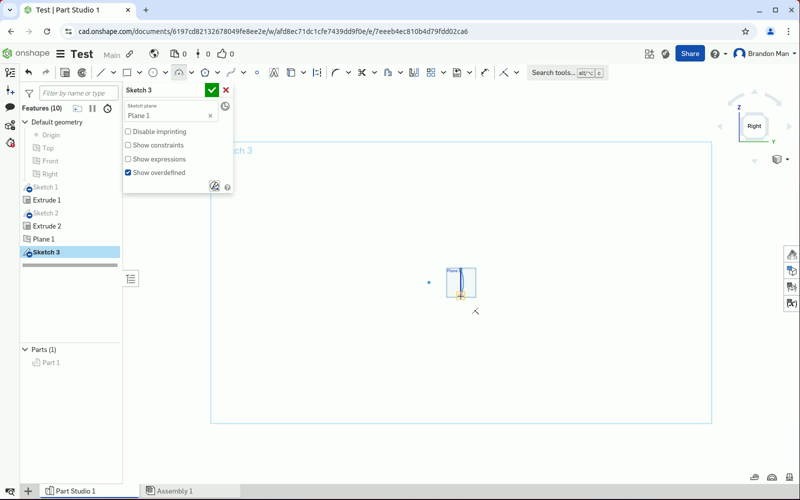
mouse_move(447, 282)
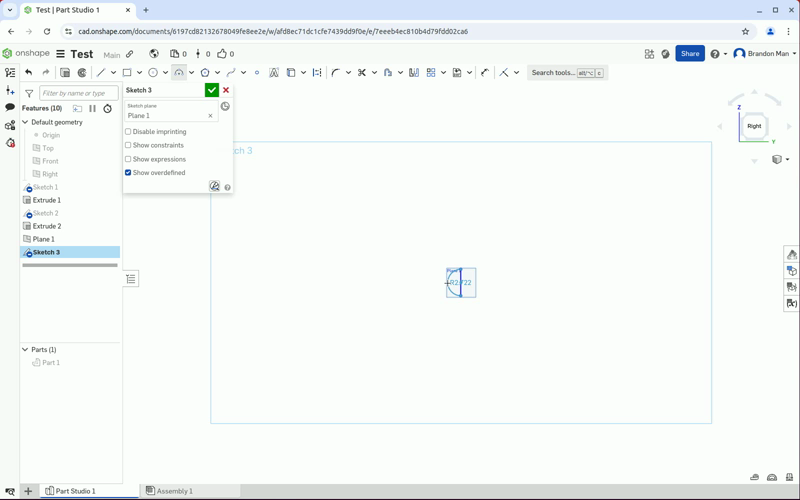
click(447, 282)
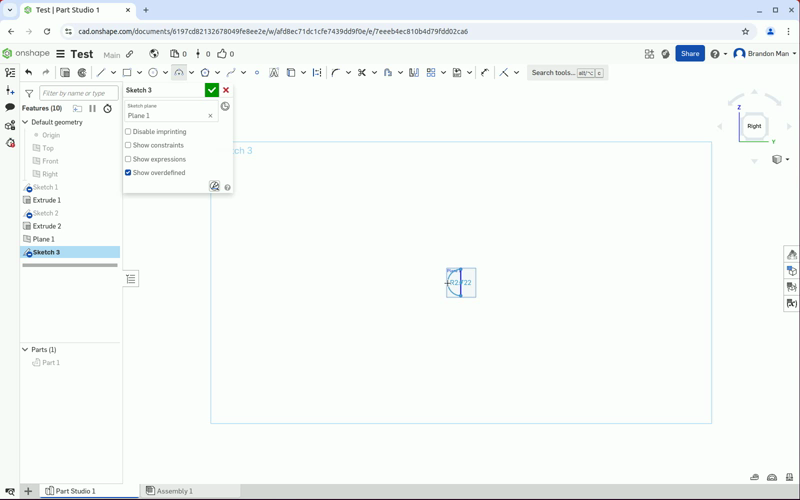
key_up(shift)
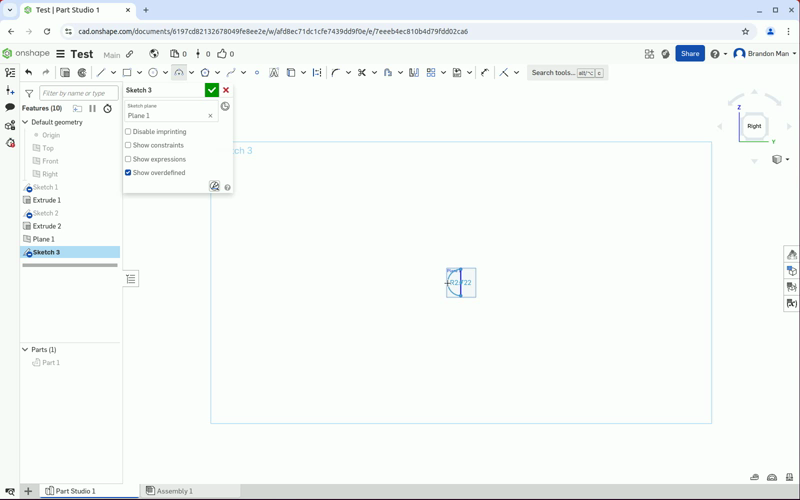
key(esc)
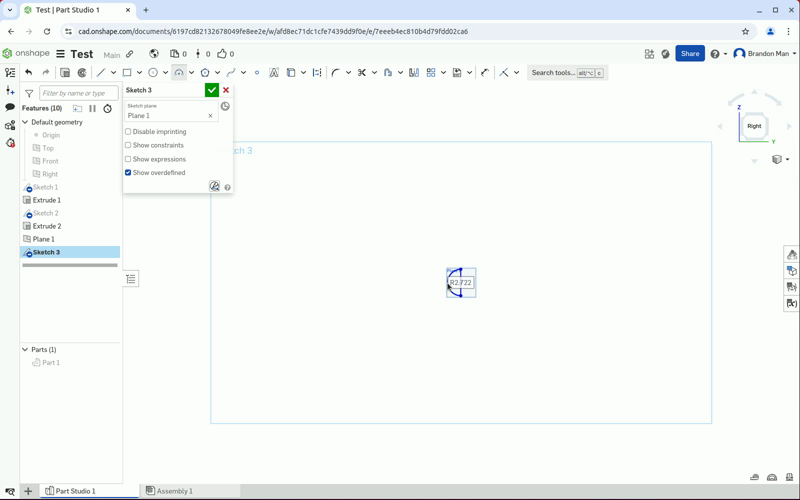
mouse_move(458, 292)
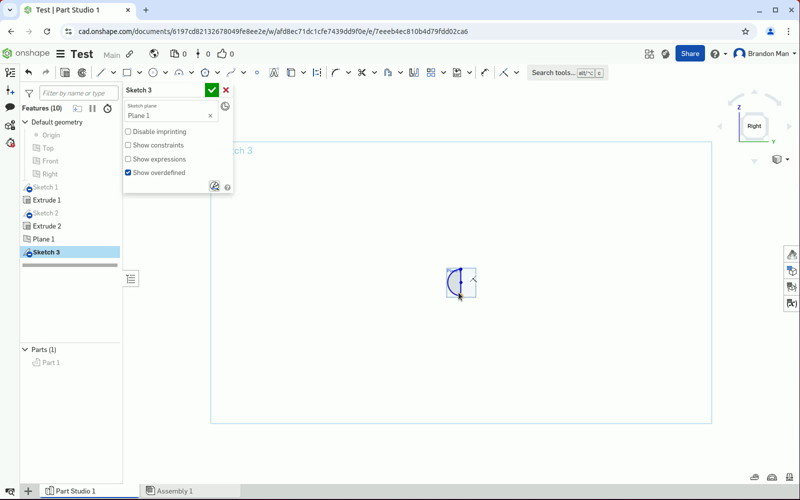
scroll(6)
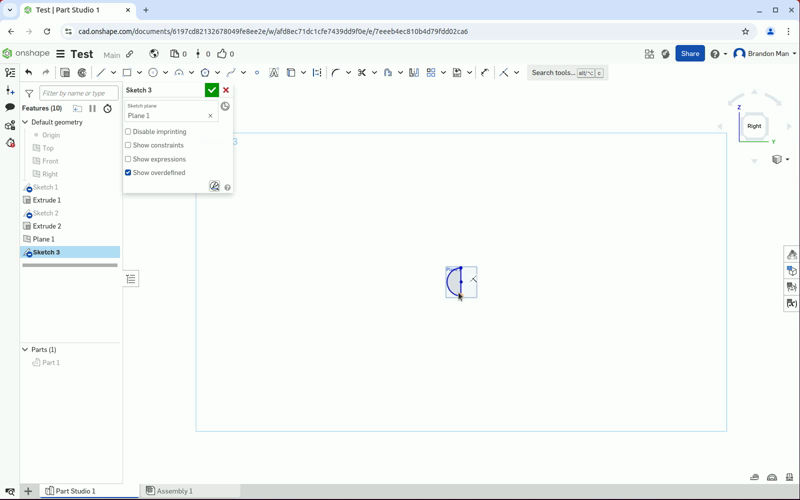
scroll(6)
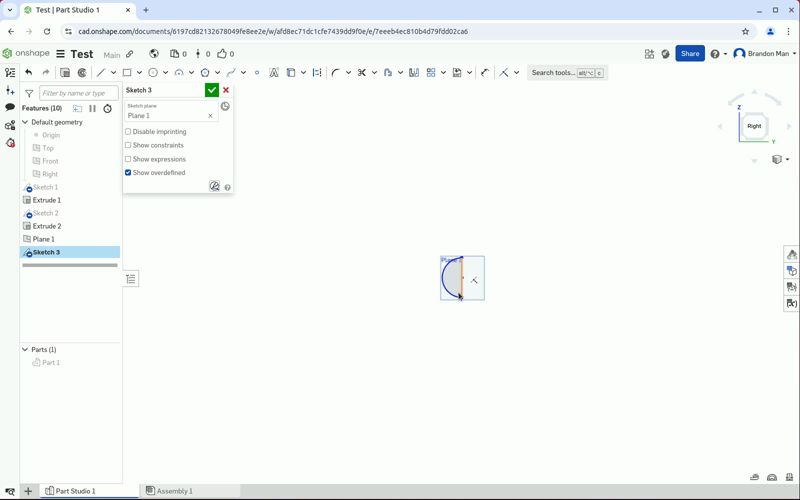
scroll(6)
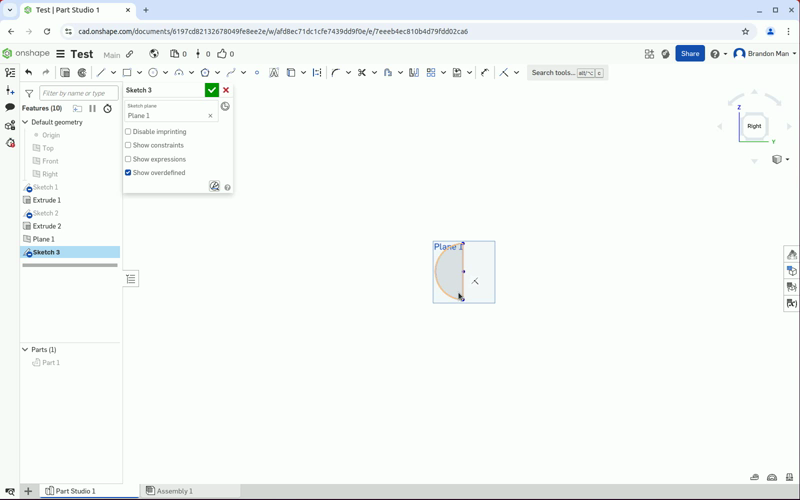
scroll(6)
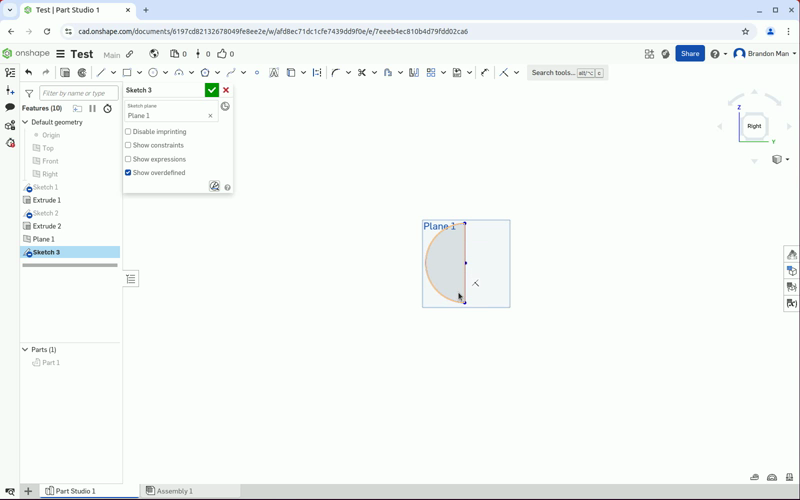
scroll(6)
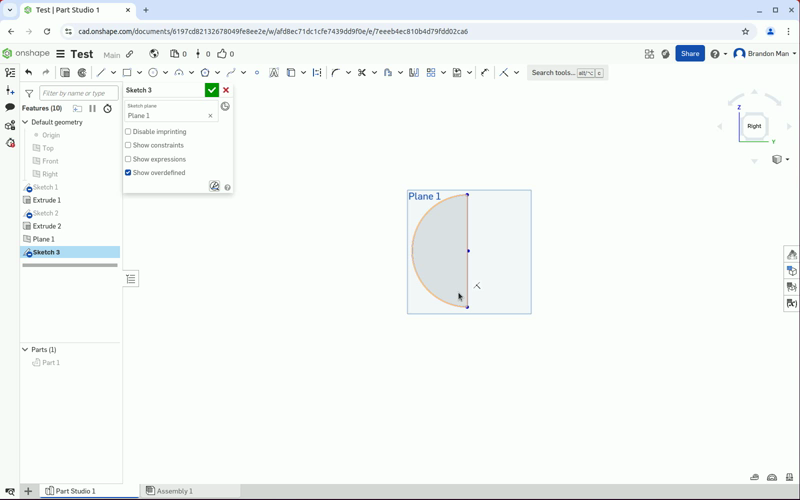
scroll(6)
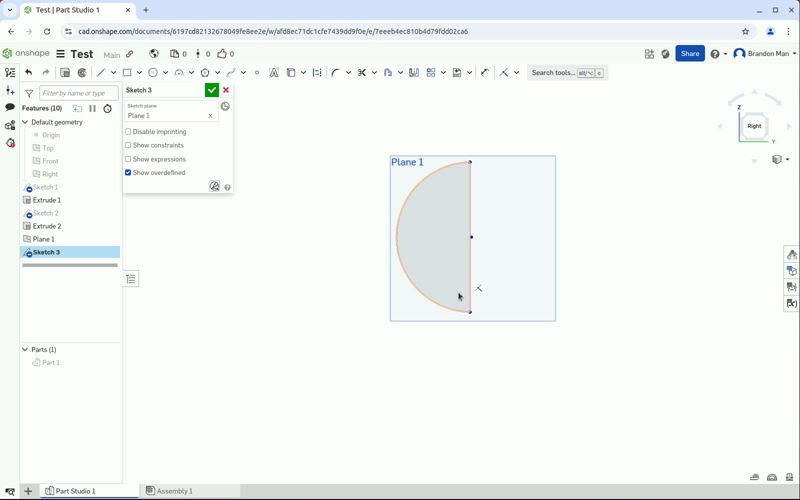
scroll(6)
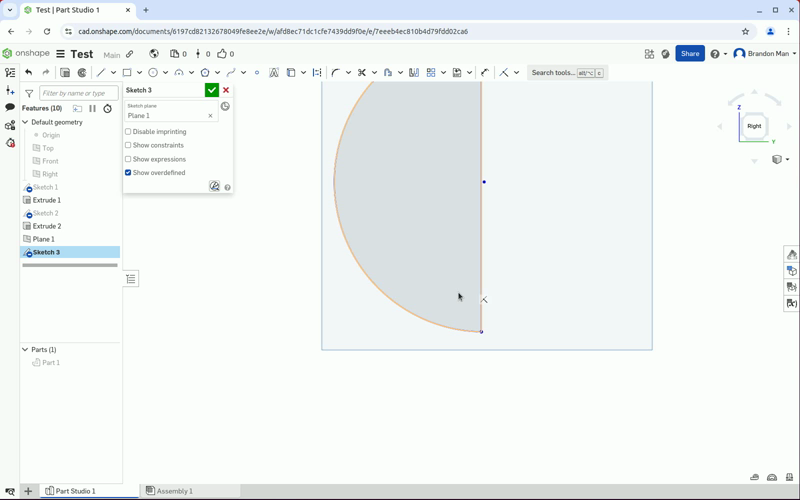
click(458, 292)
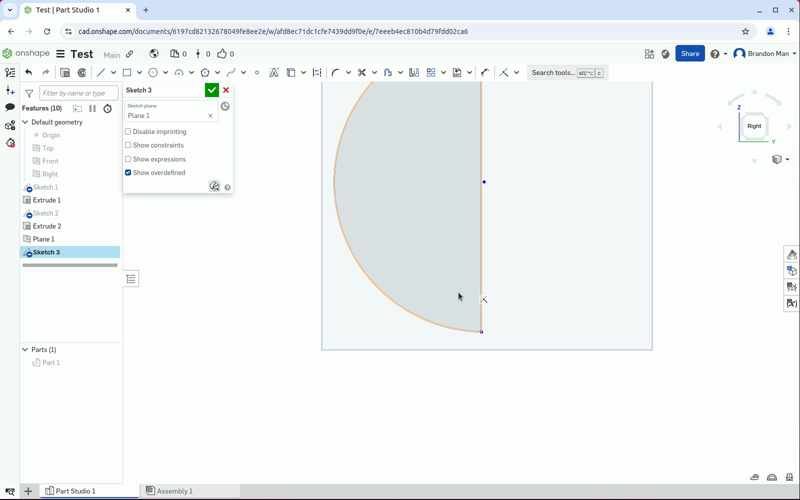
scroll(-6)
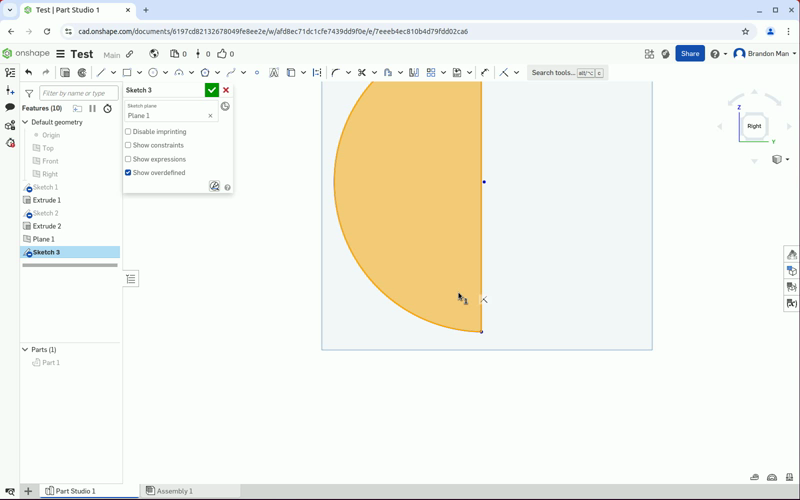
scroll(-6)
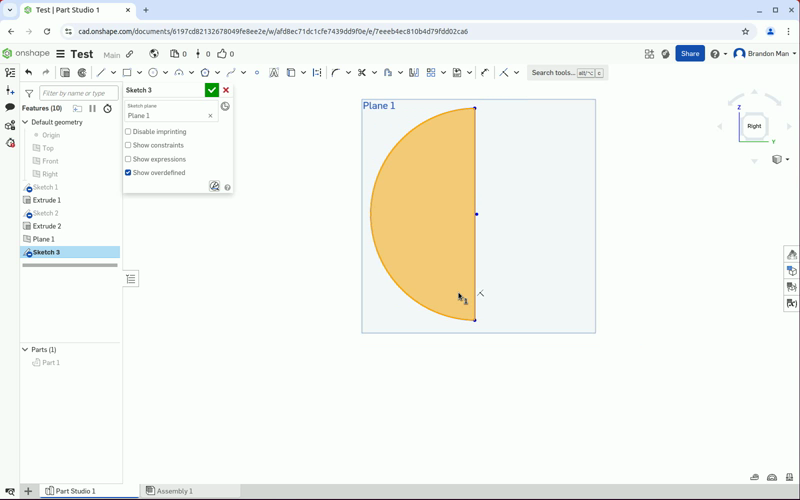
scroll(-6)
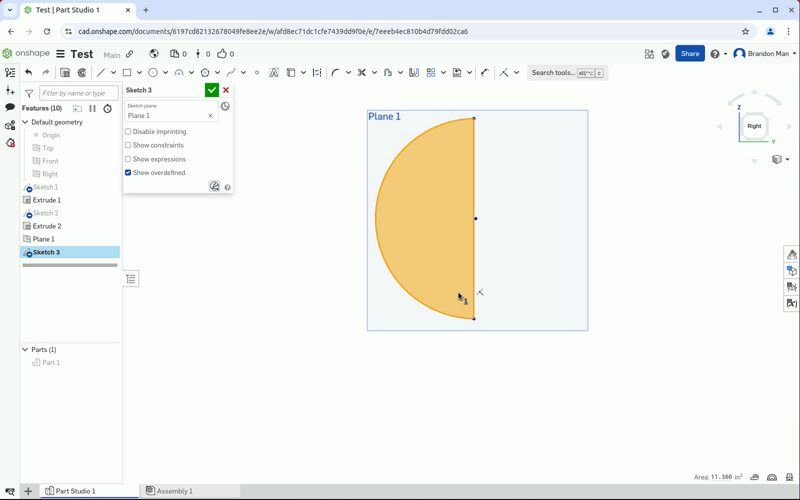
scroll(-6)
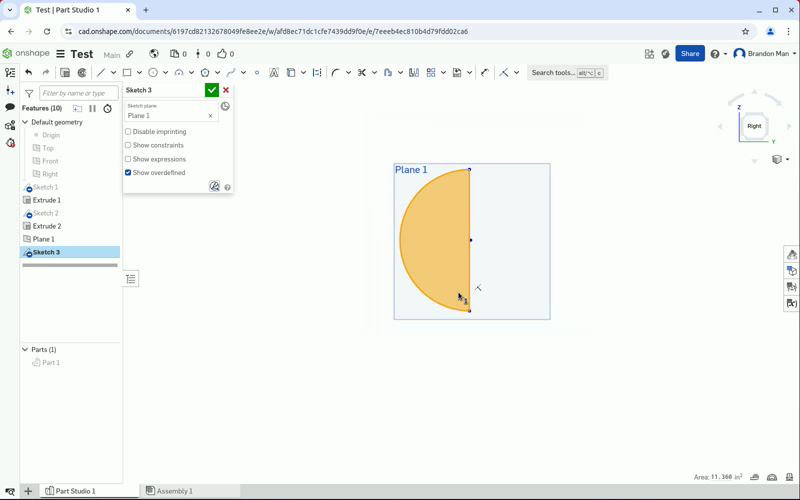
scroll(-6)
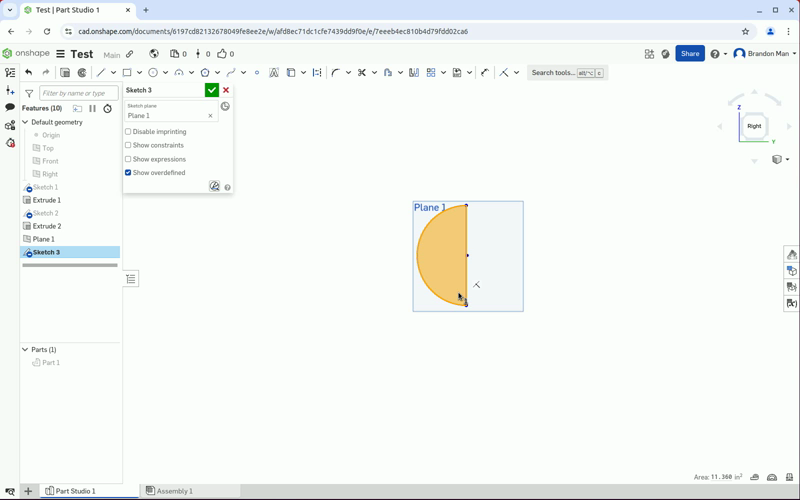
scroll(-6)
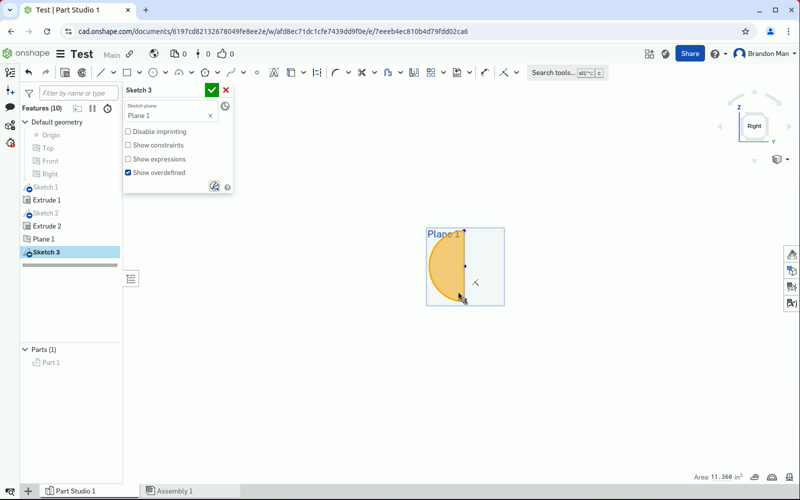
scroll(-6)
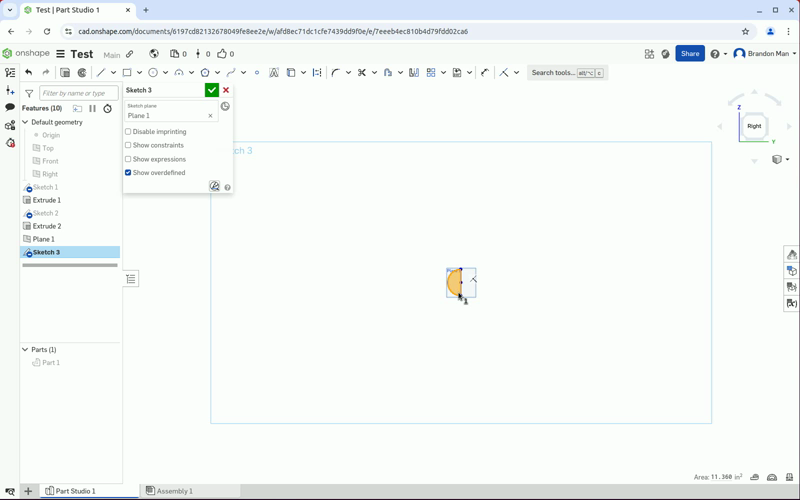
mouse_move(73, 352)
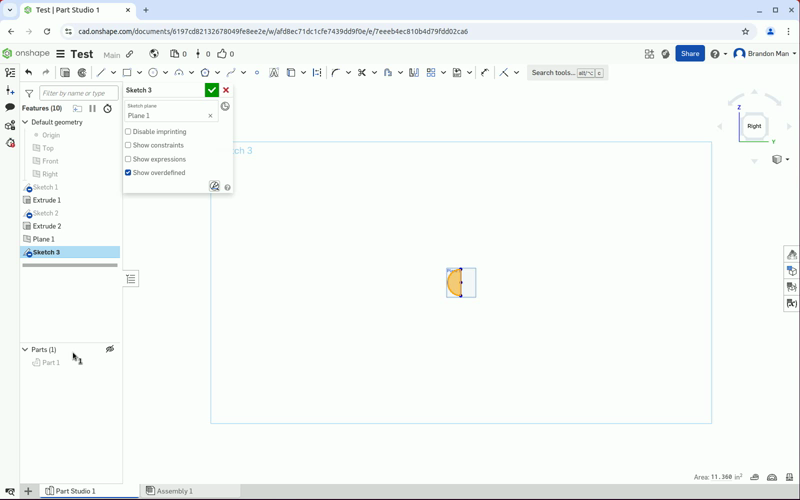
key(shift+y)
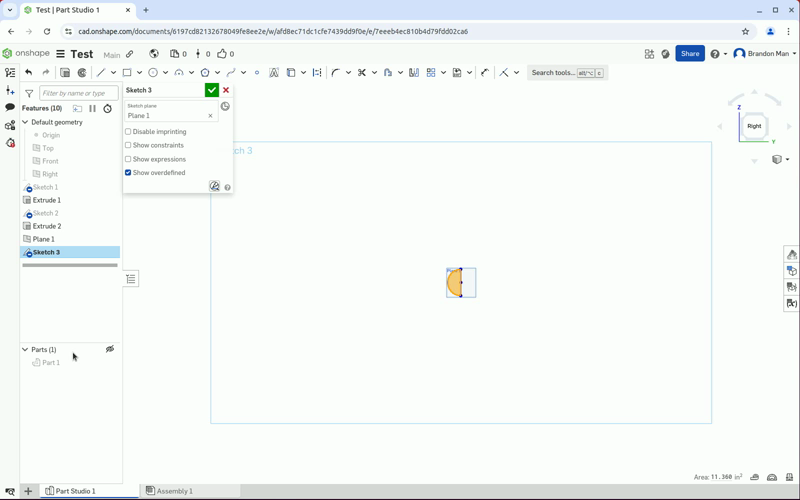
key(shift+e)
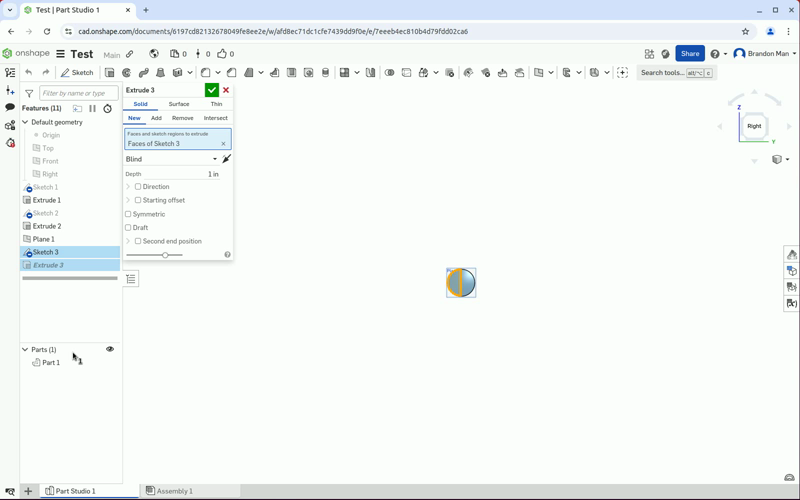
mouse_move(143, 106)
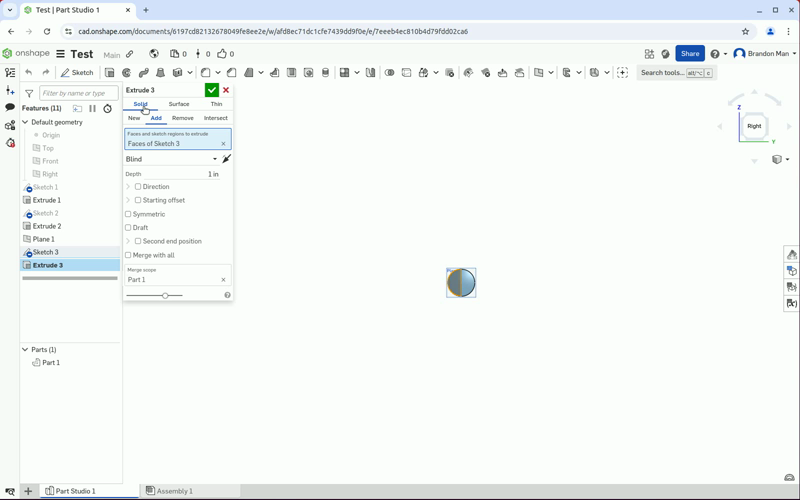
click(143, 106)
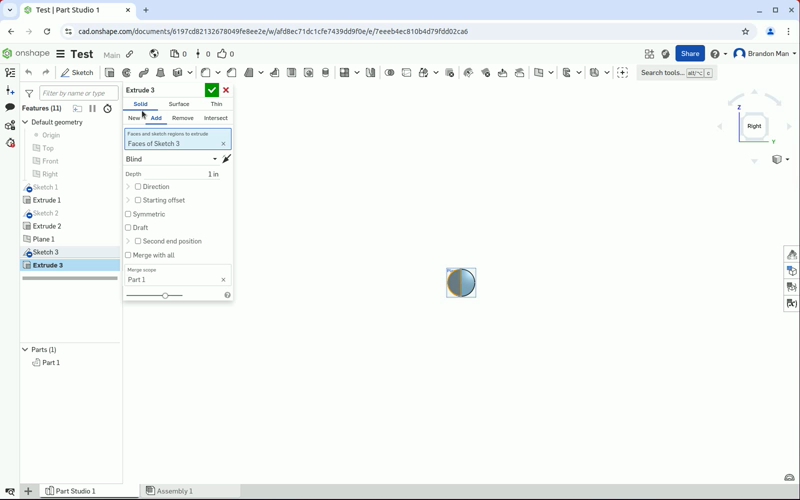
mouse_move(137, 120)
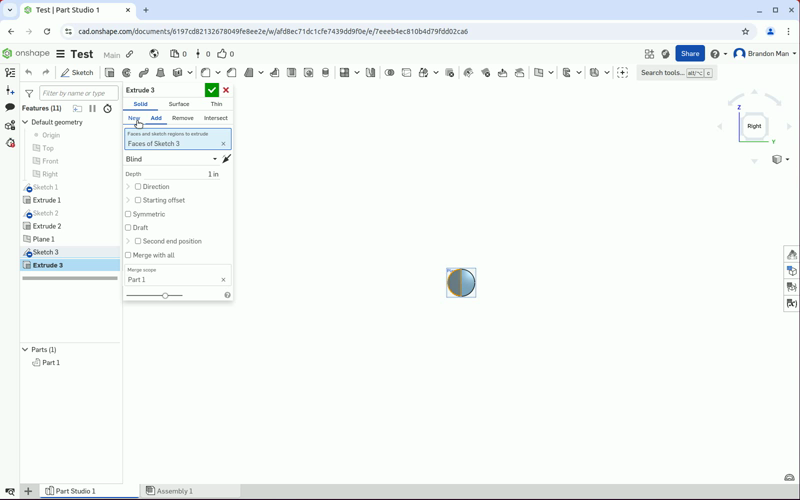
click(137, 120)
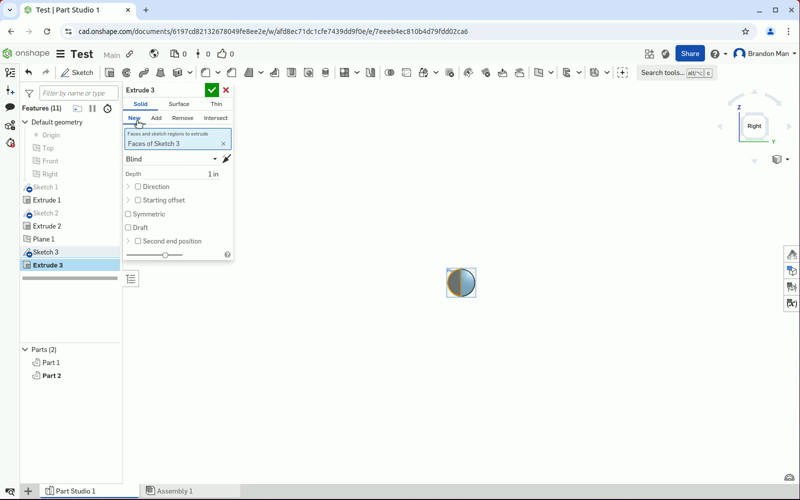
key(tab, 4)
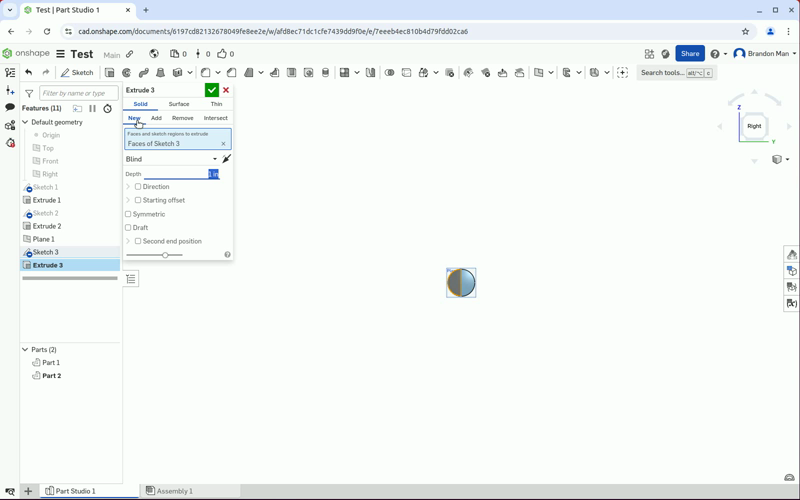
text(18.294)
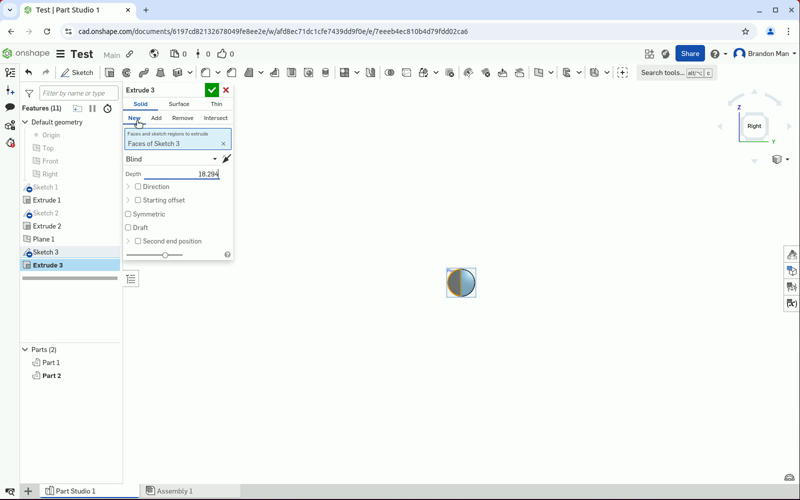
key(enter)
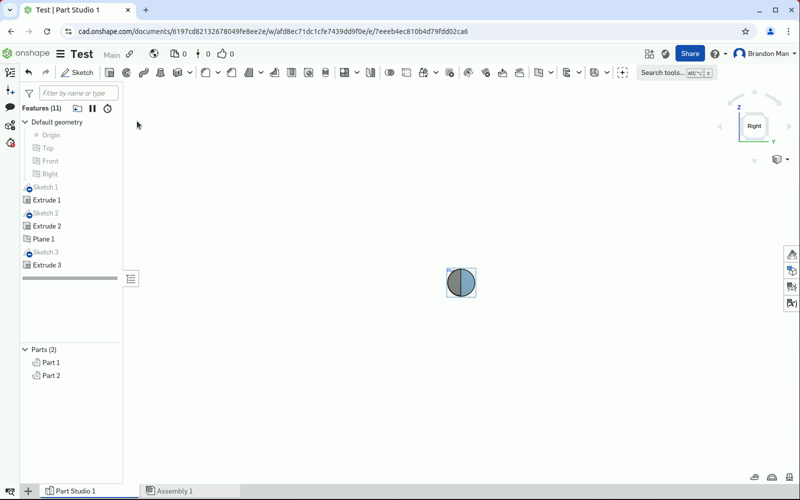
key(shift+h)
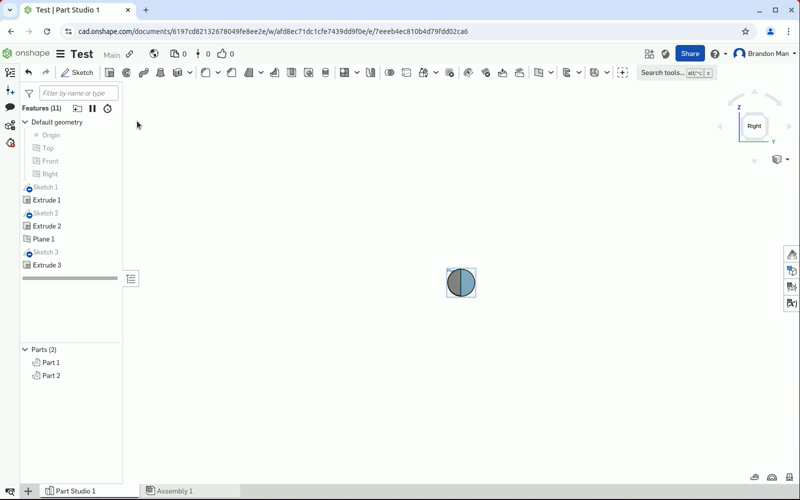
key(shift+h)
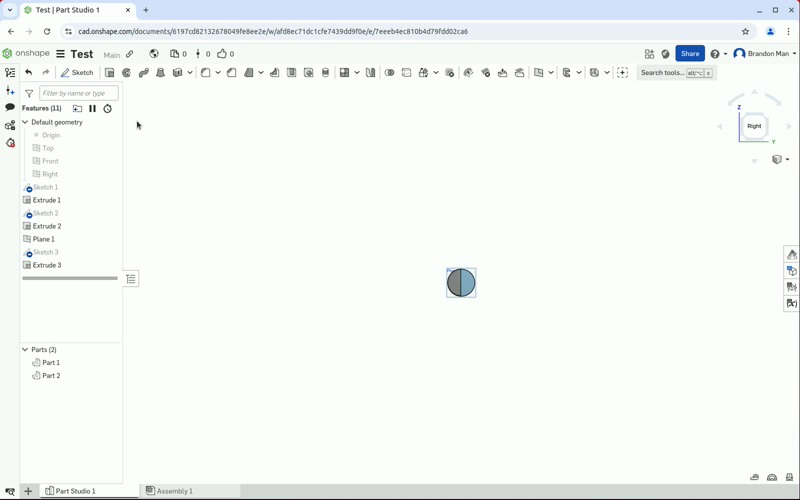
mouse_move(73, 189)
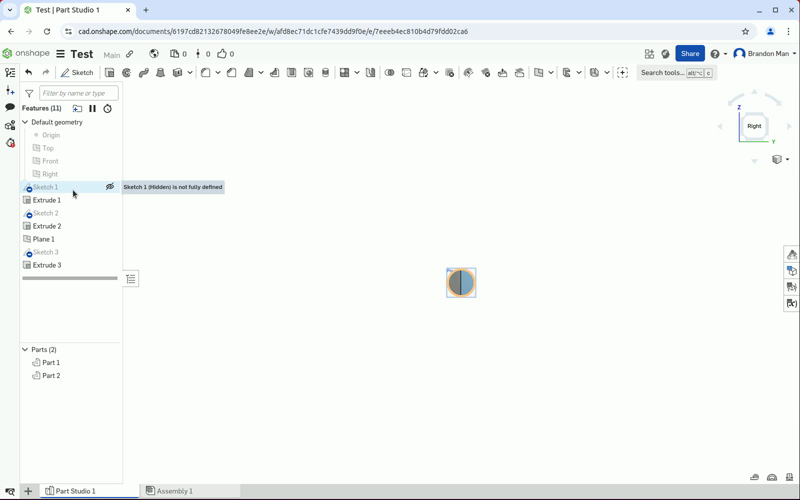
click(73, 189)
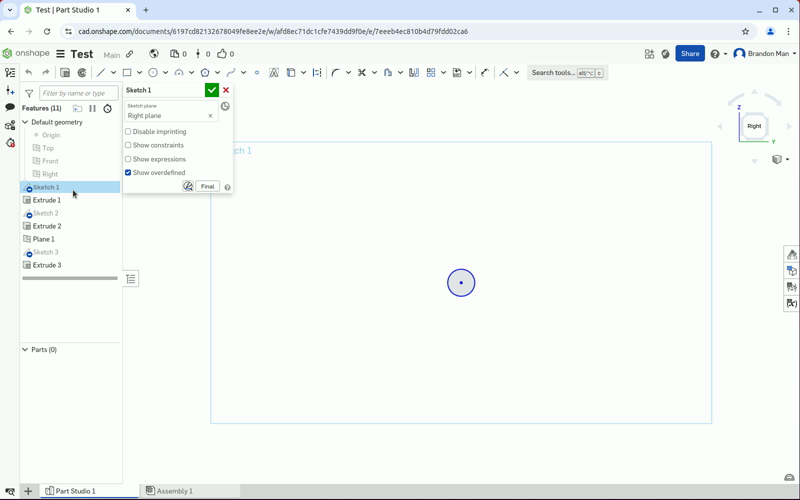
mouse_move(229, 92)
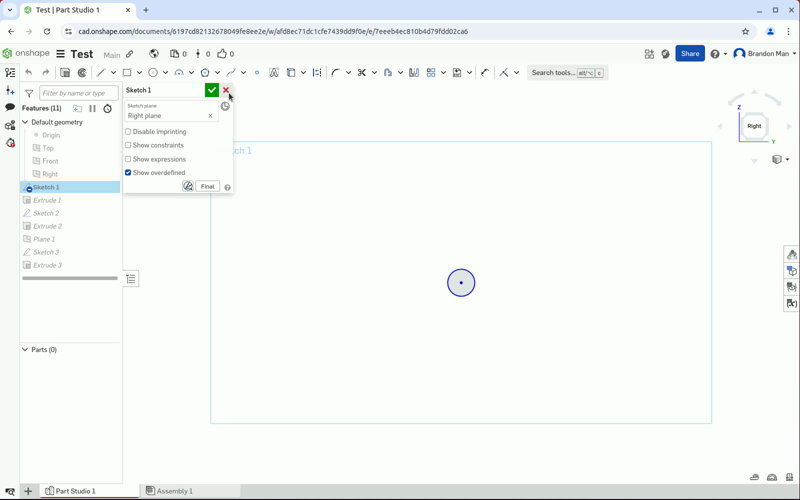
click(229, 92)
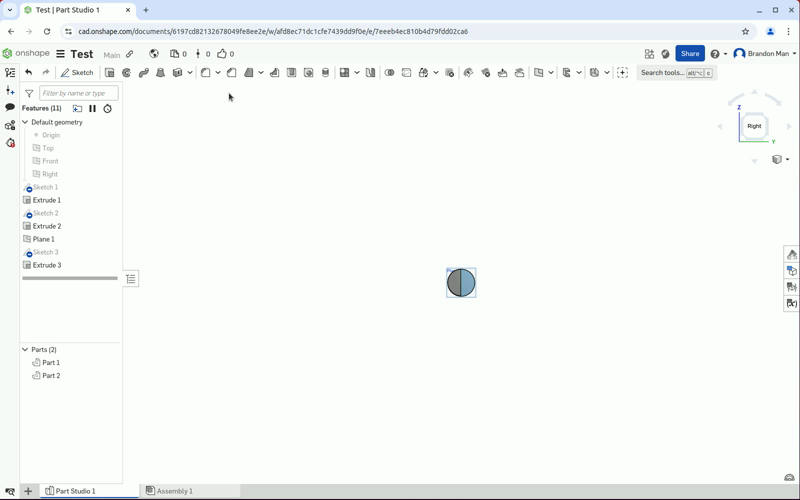
mouse_move(73, 352)
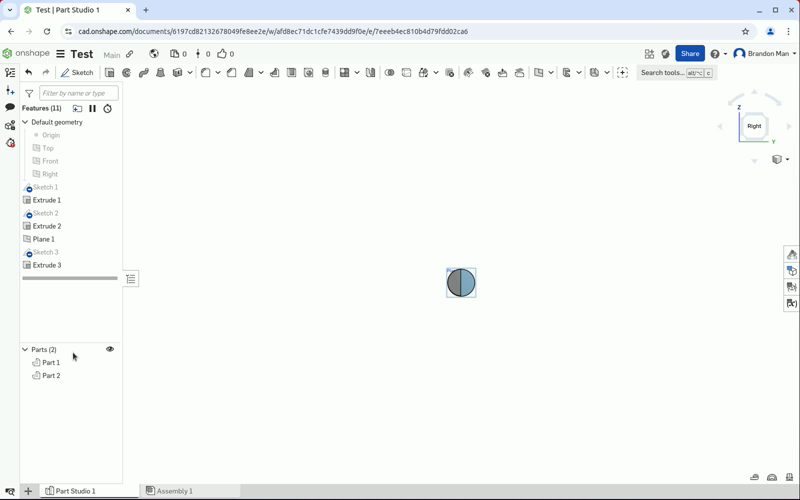
key(y)
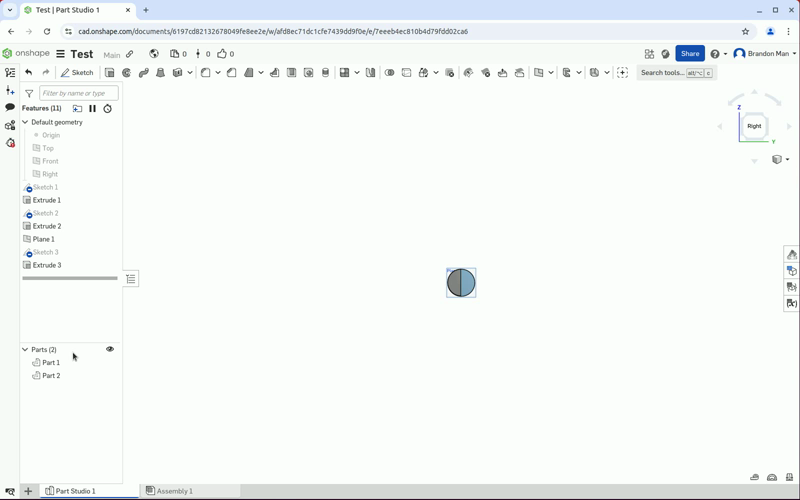
key(shift+p)
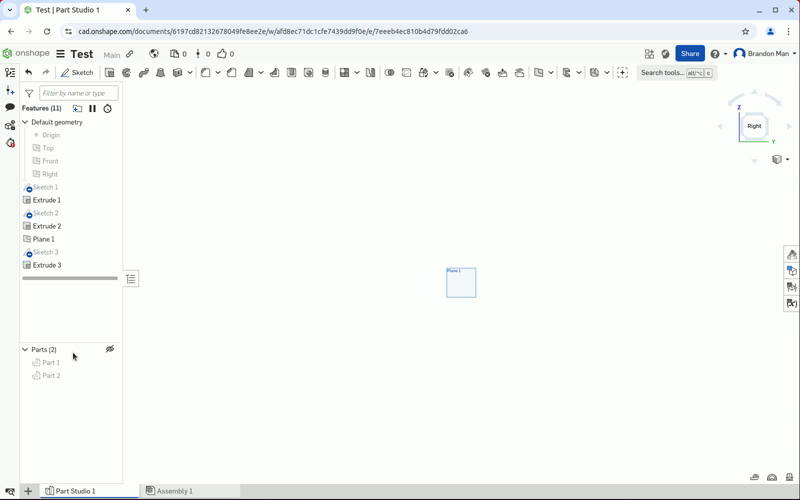
key(space)
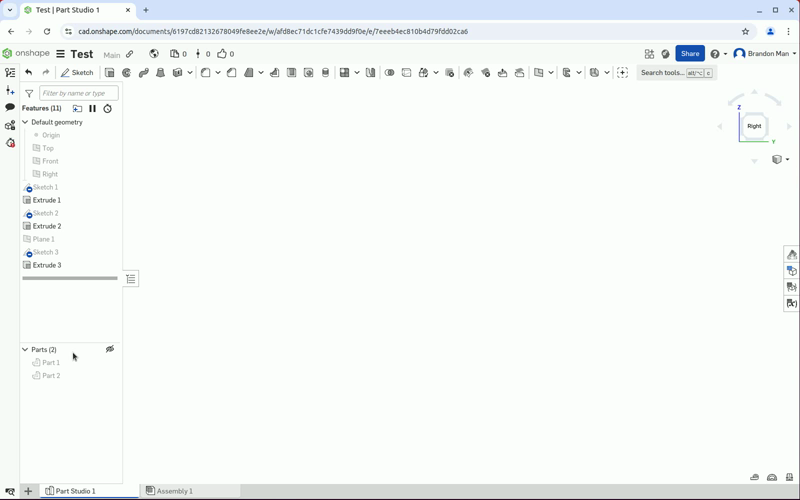
key_down(shift)
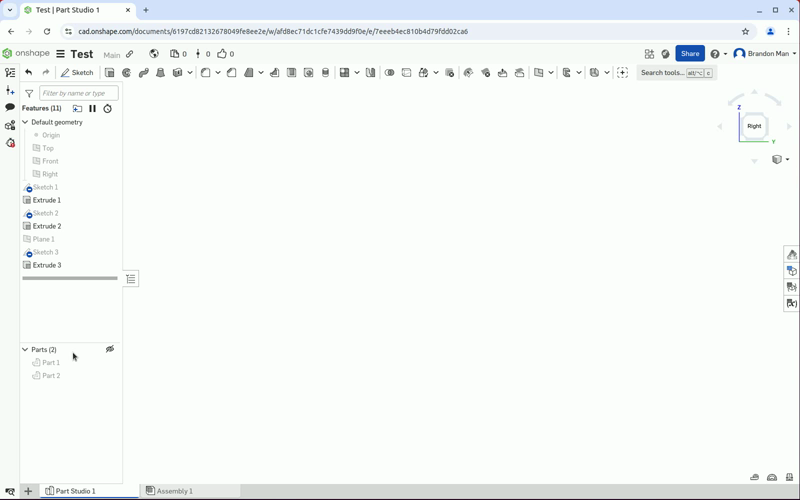
key(right)
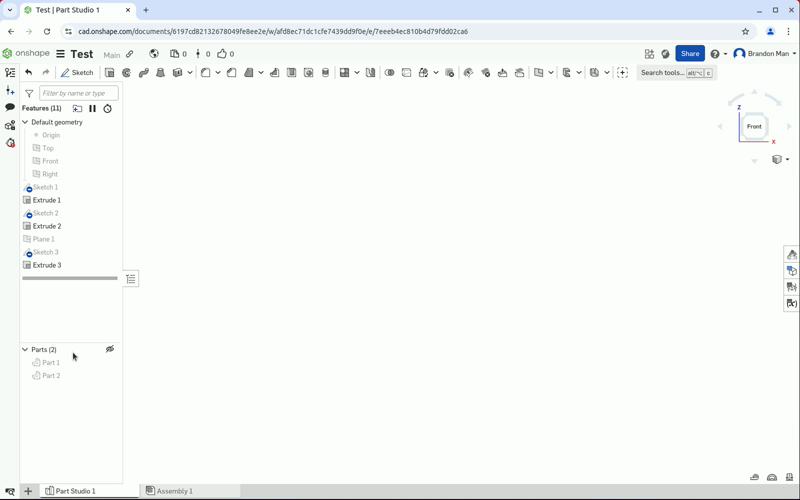
key_up(shift)
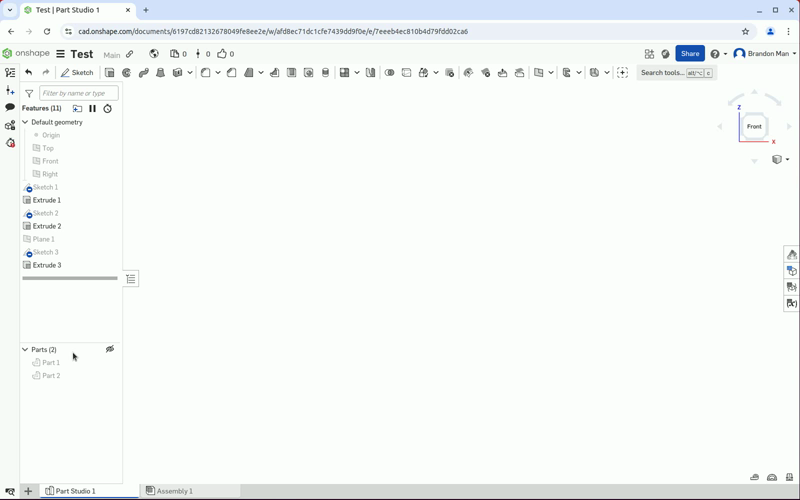
mouse_move(73, 352)
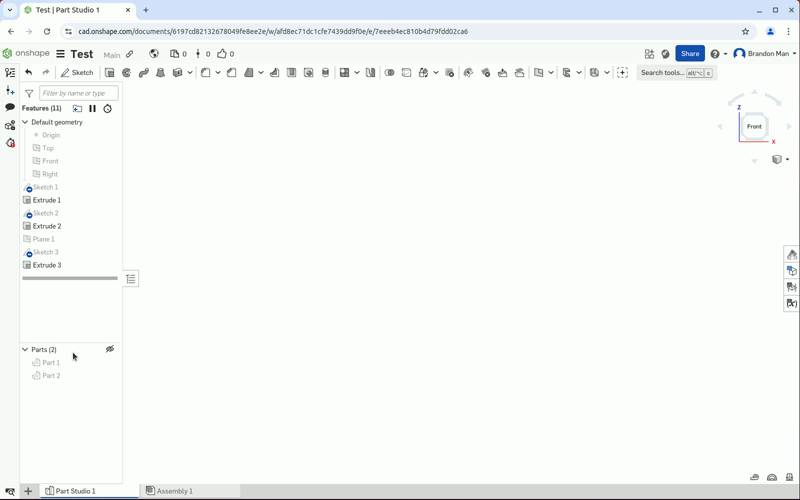
key(shift+y)
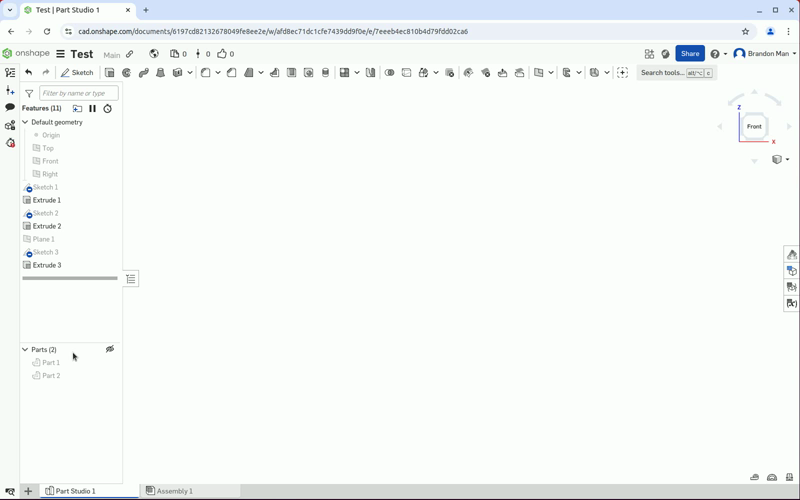
key(shift+s)
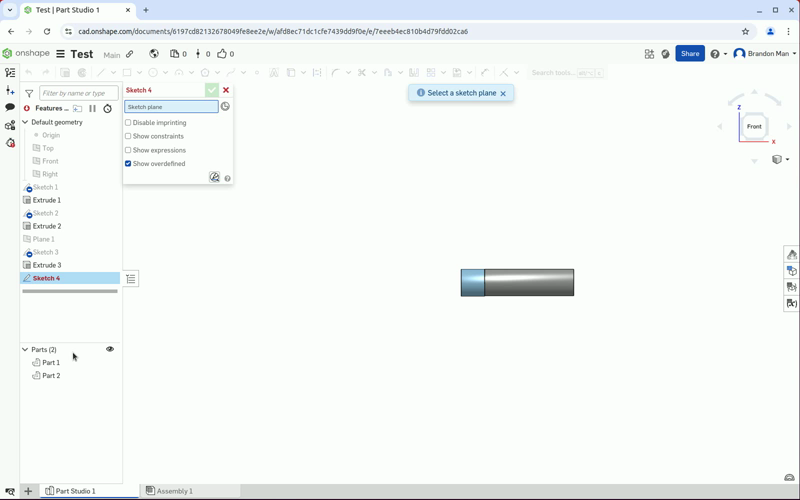
mouse_move(73, 163)
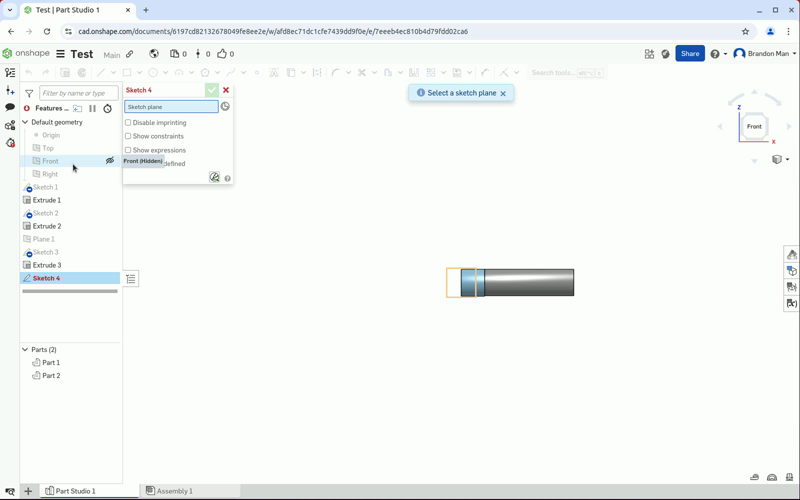
click(73, 163)
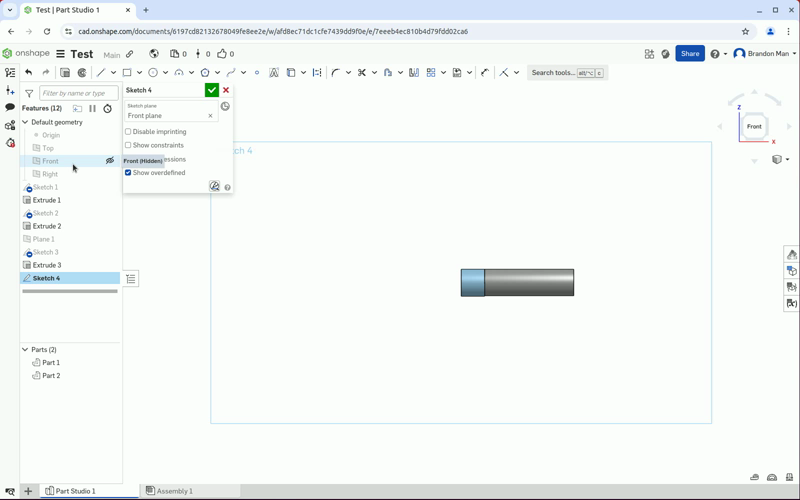
mouse_move(73, 352)
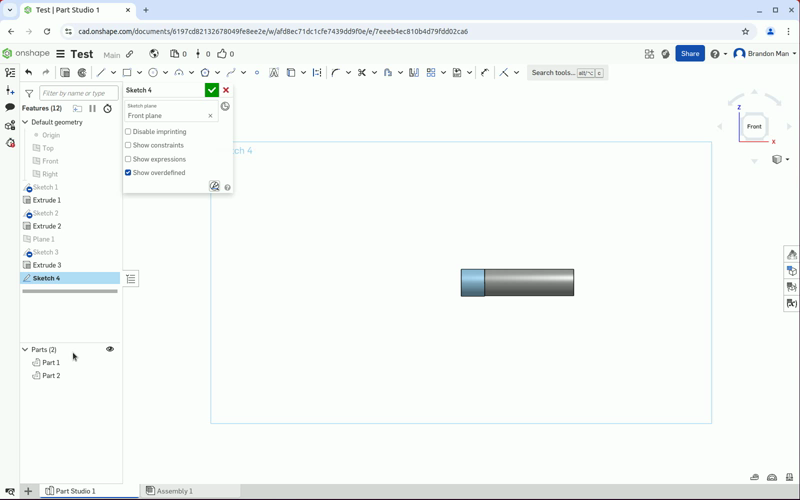
key(y)
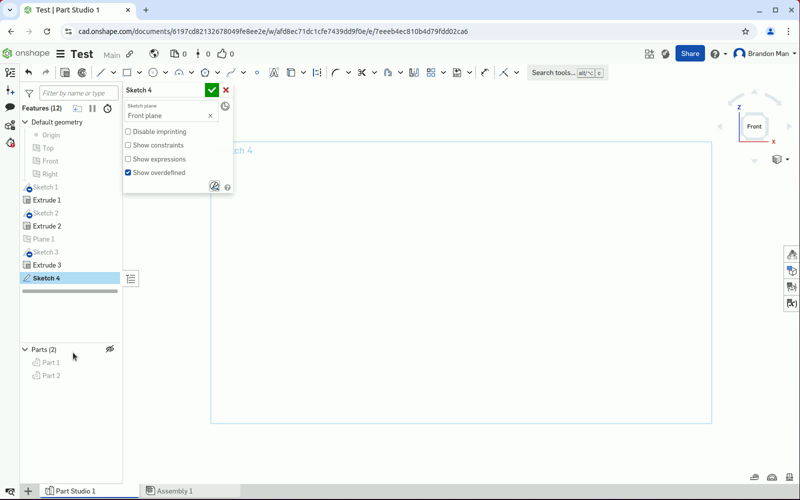
key(c)
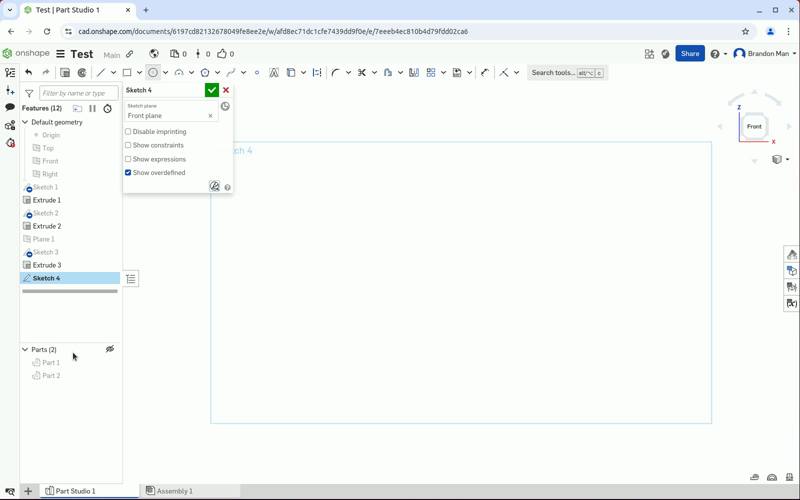
key_down(shift)
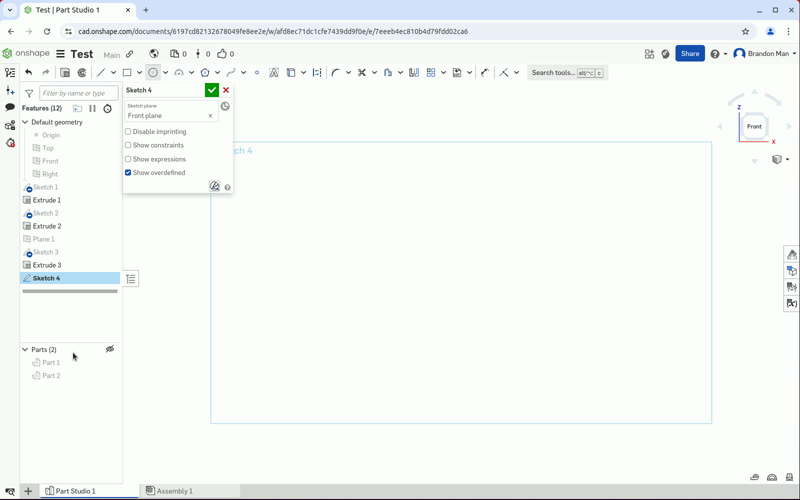
mouse_move(471, 282)
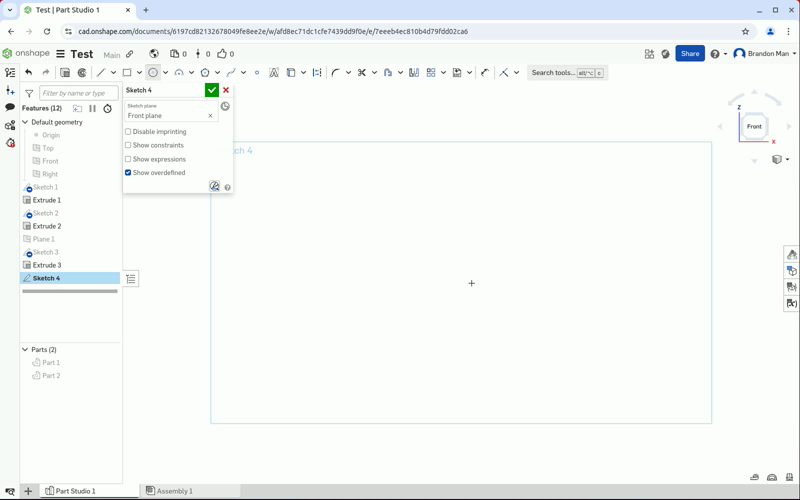
click(471, 282)
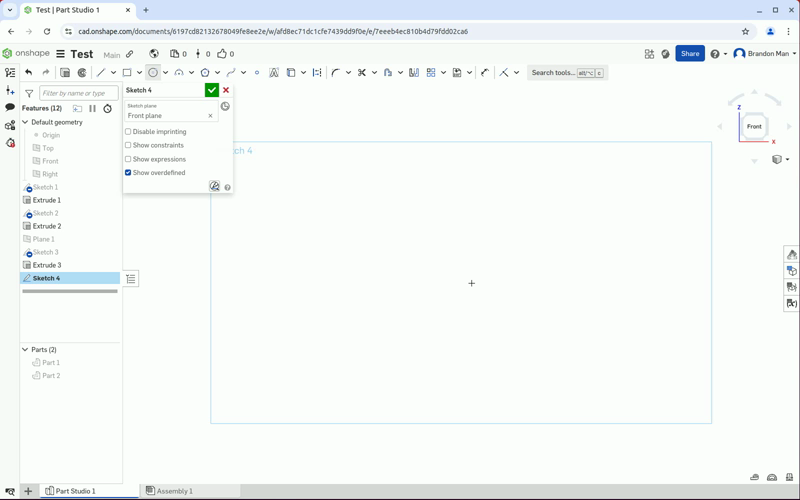
key_up(shift)
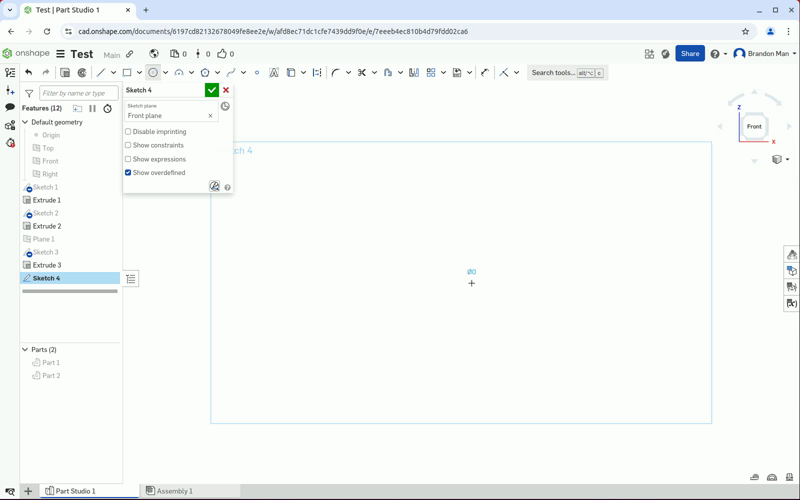
mouse_move(476, 282)
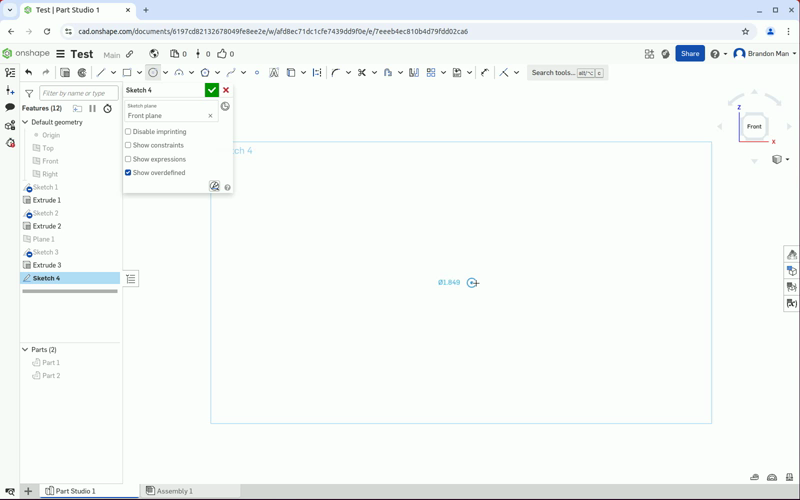
click(476, 282)
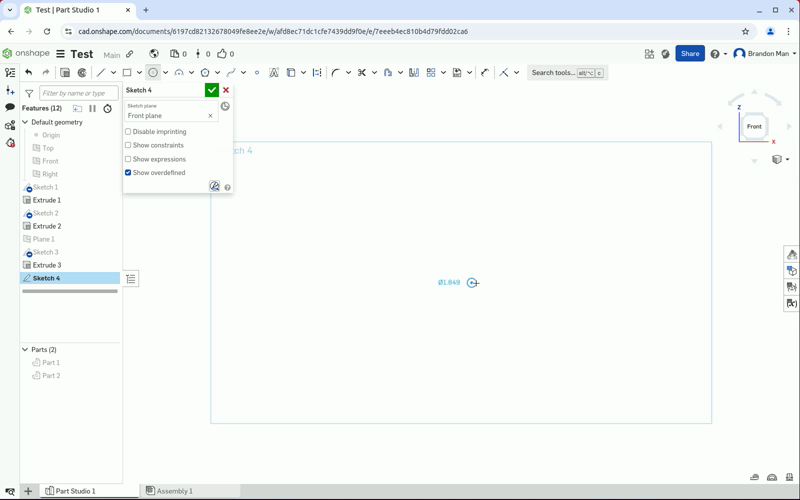
key(esc)
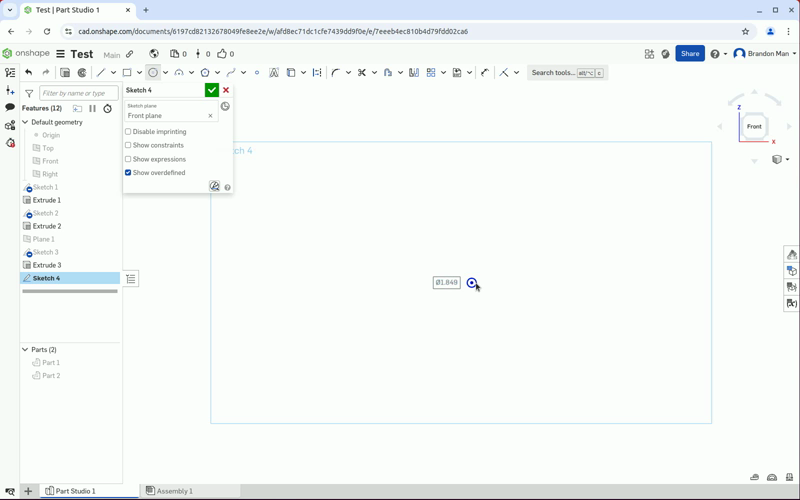
mouse_move(469, 284)
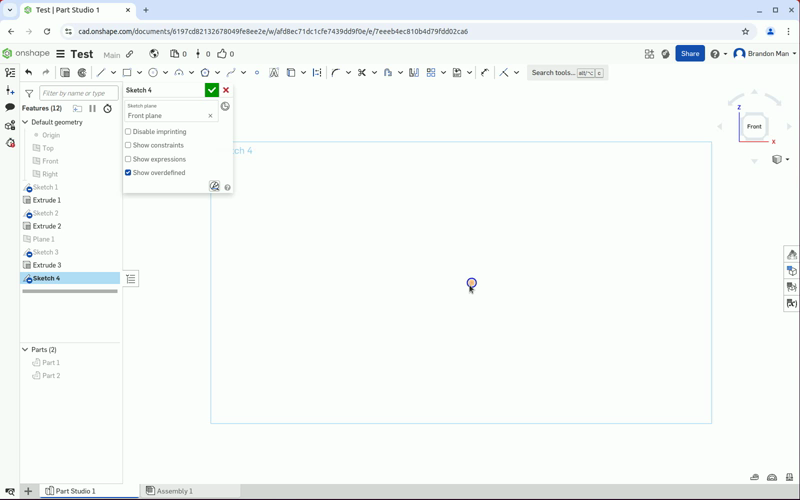
scroll(6)
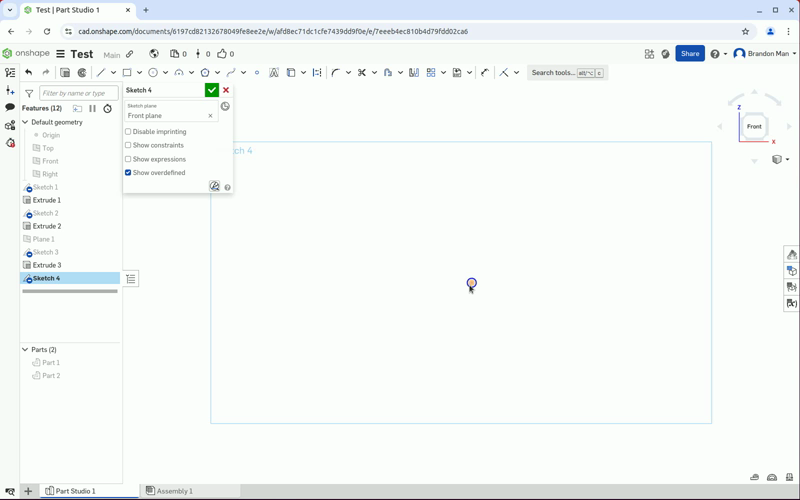
scroll(6)
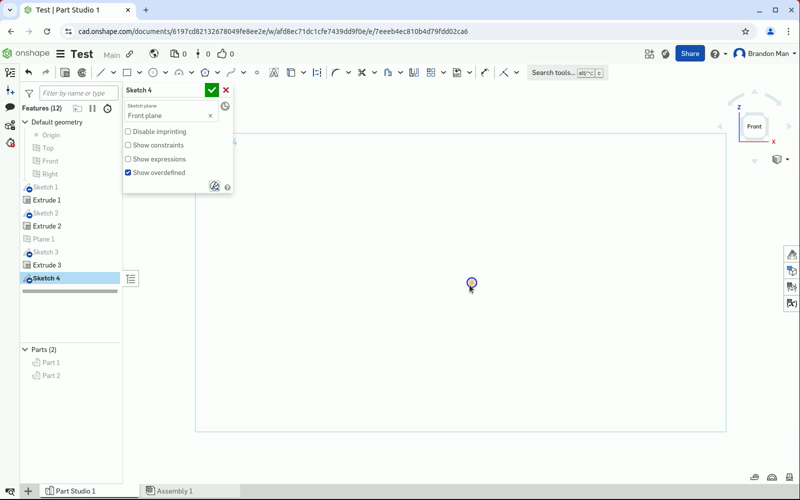
scroll(6)
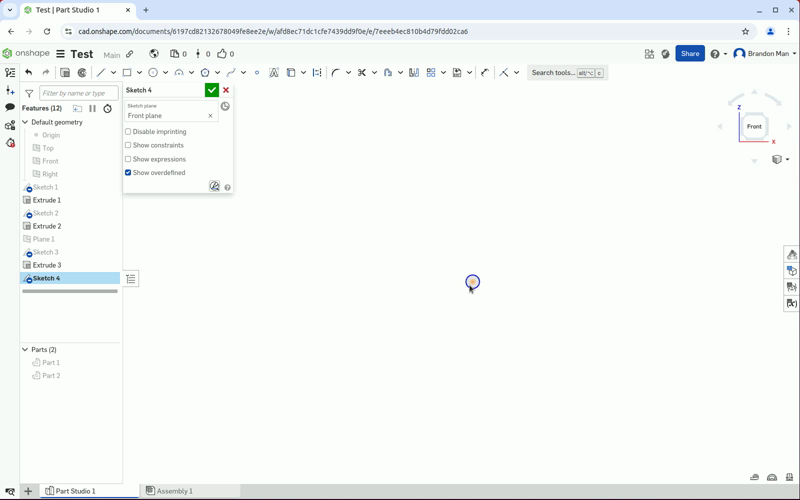
scroll(6)
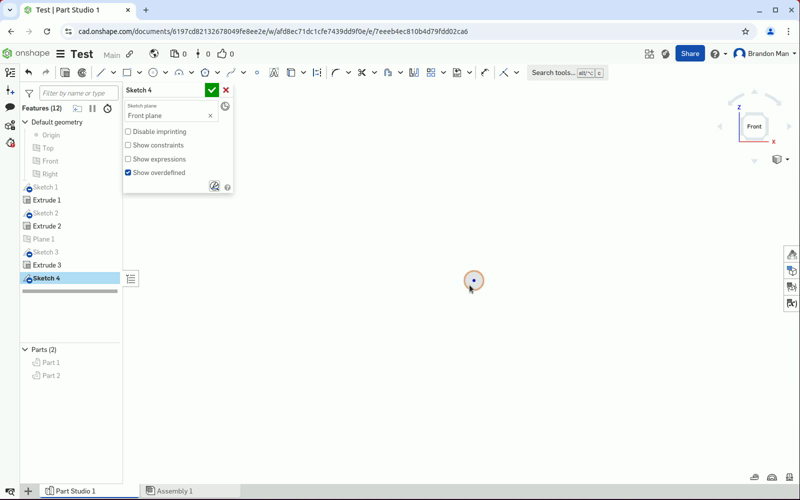
scroll(6)
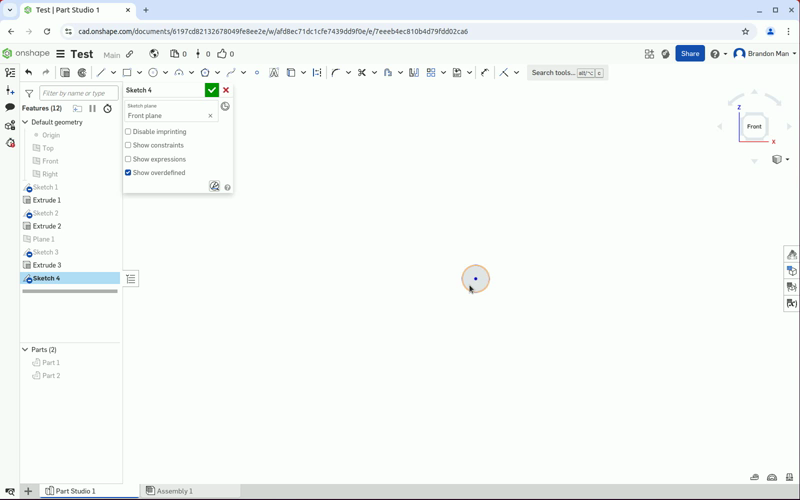
scroll(6)
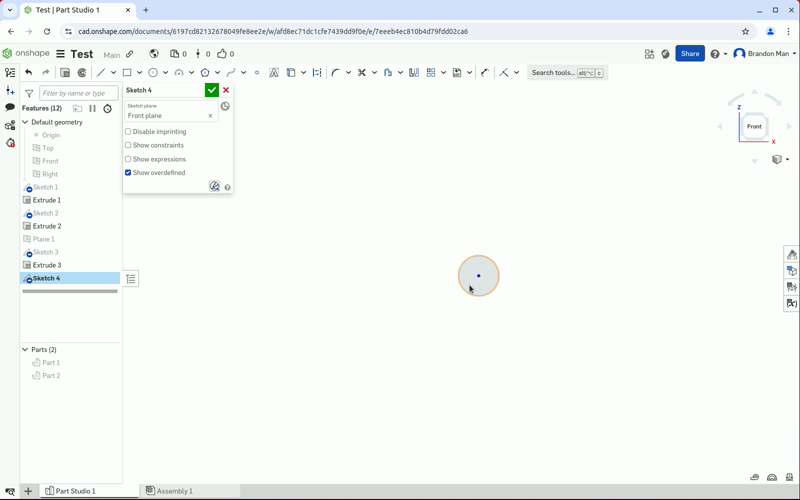
scroll(6)
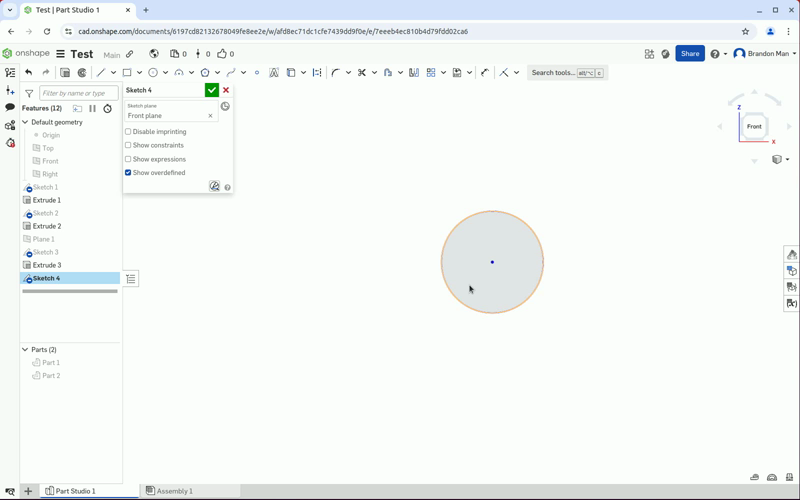
click(469, 284)
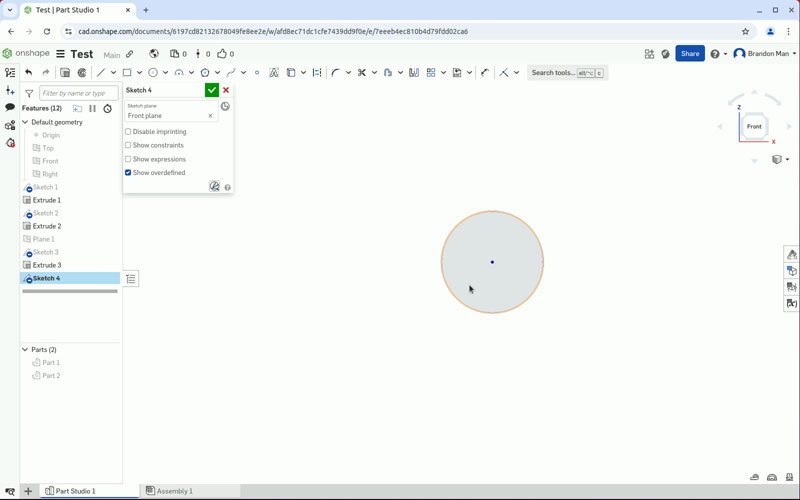
scroll(-6)
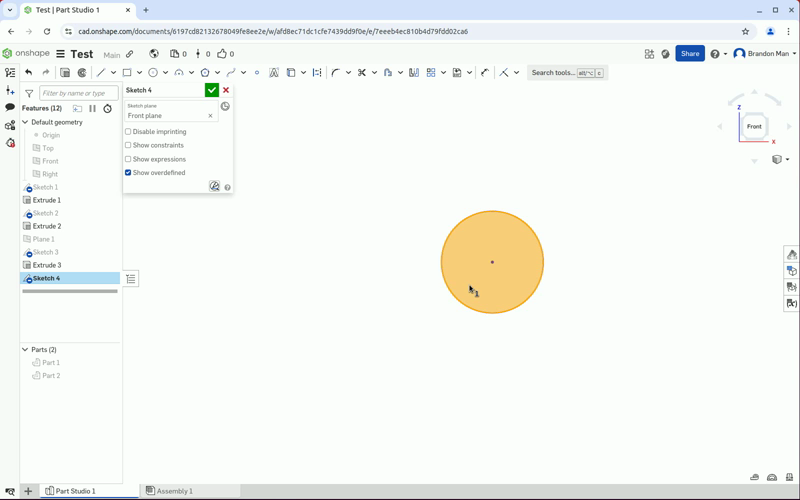
scroll(-6)
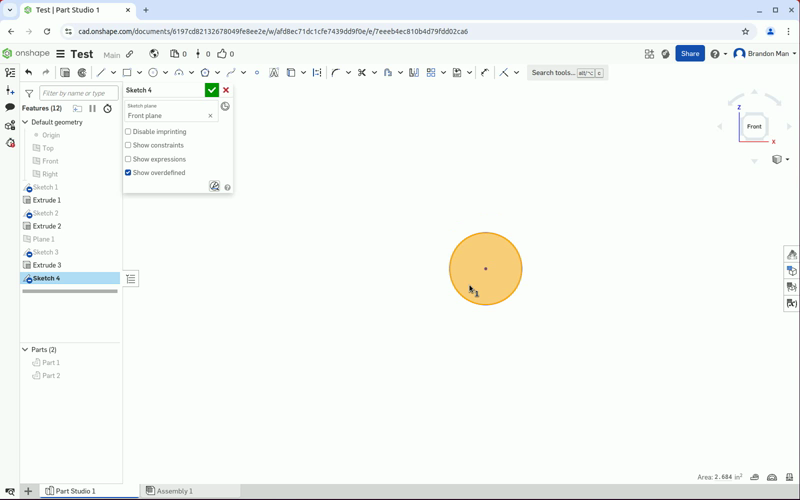
scroll(-6)
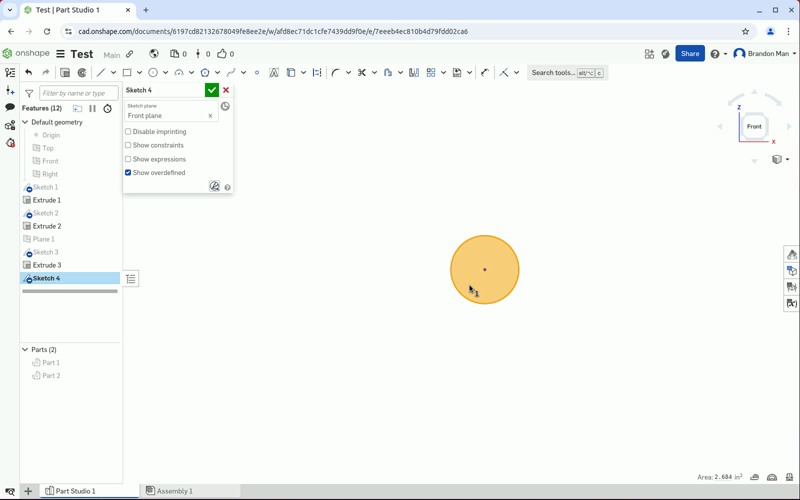
scroll(-6)
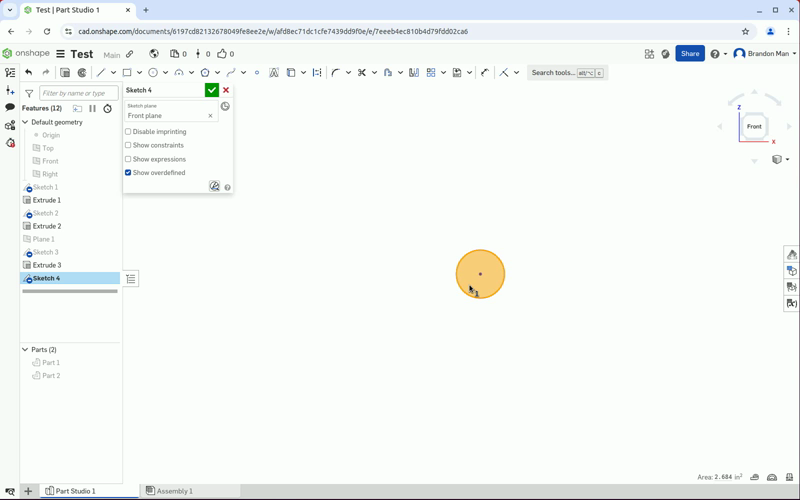
scroll(-6)
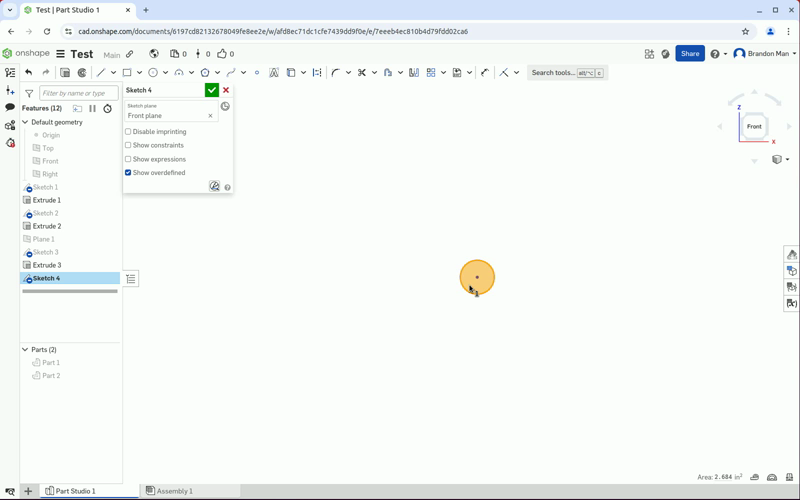
scroll(-6)
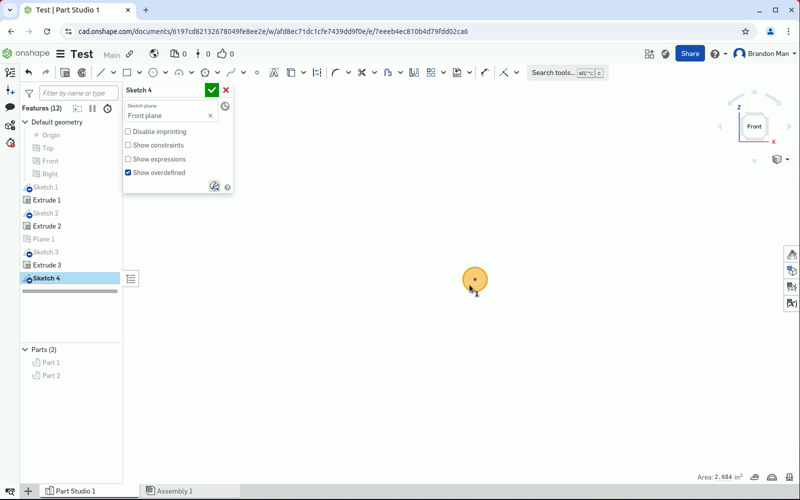
scroll(-6)
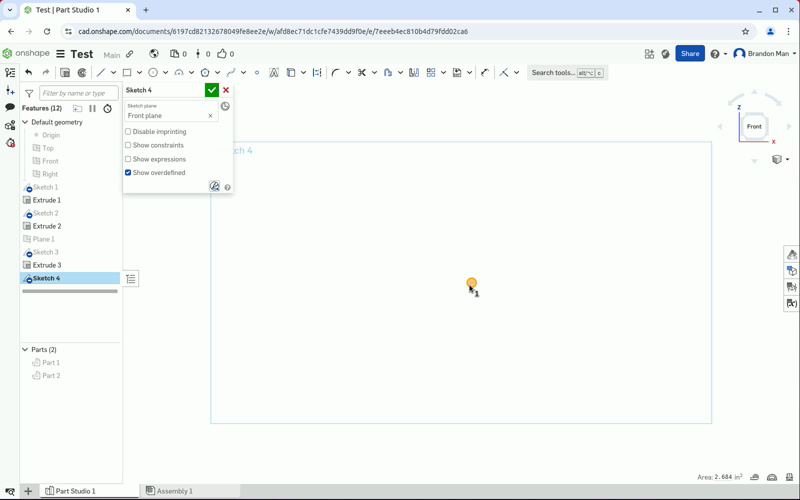
mouse_move(73, 352)
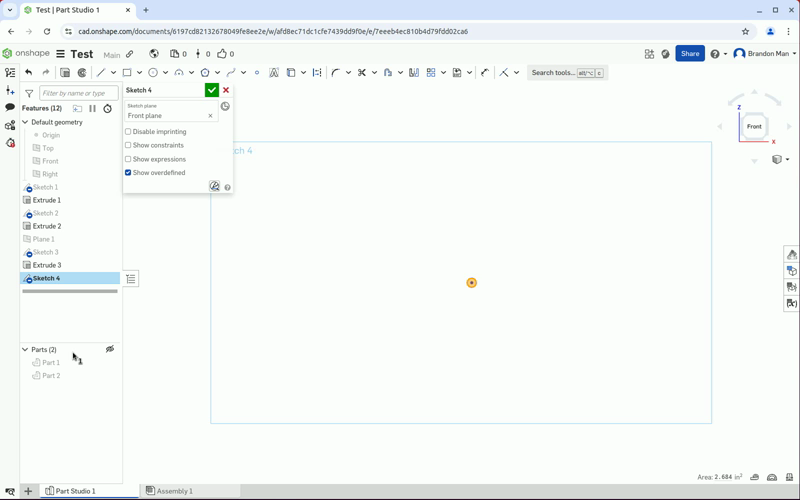
key(shift+y)
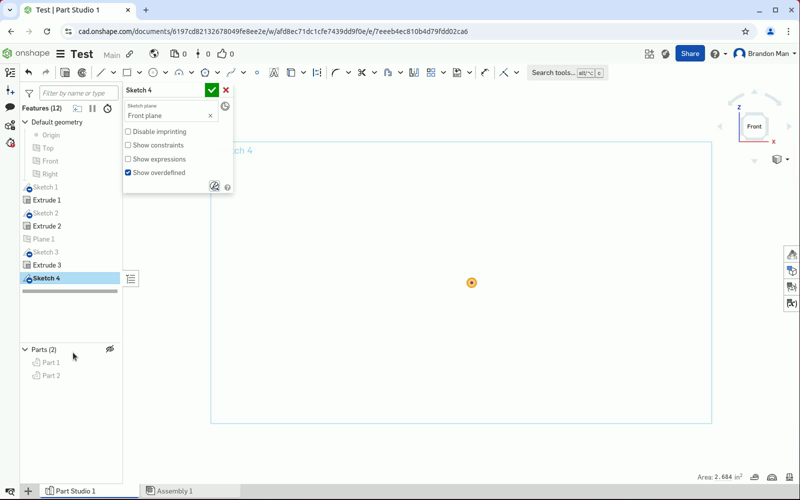
key(shift+e)
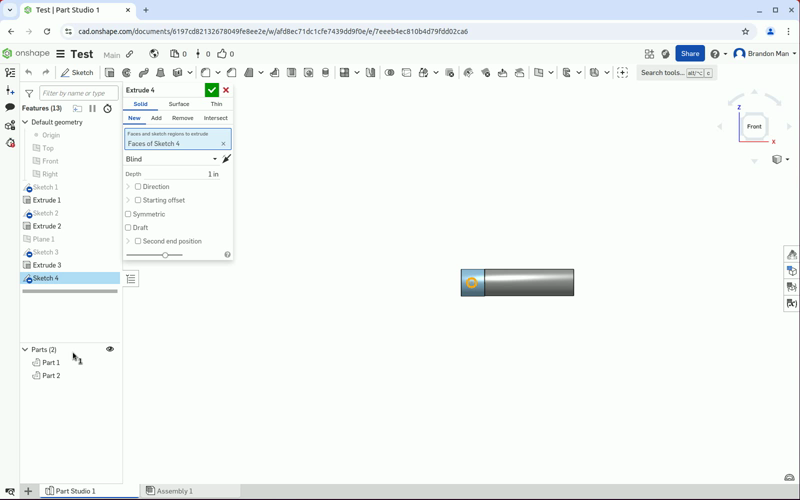
mouse_move(143, 106)
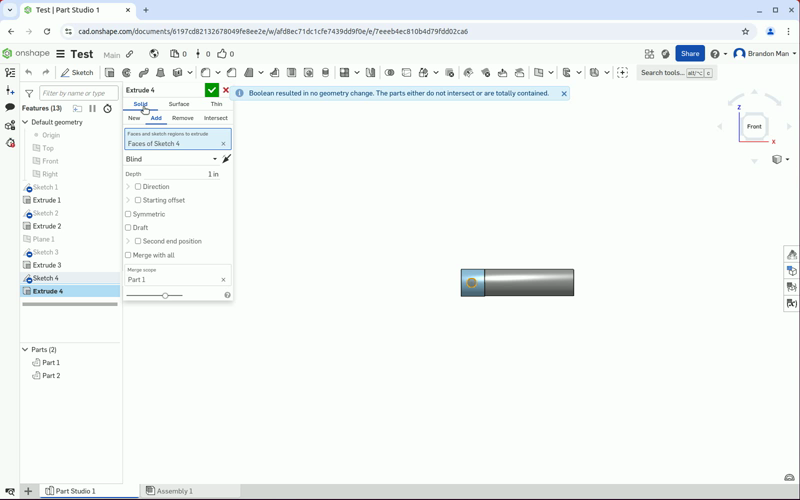
click(143, 106)
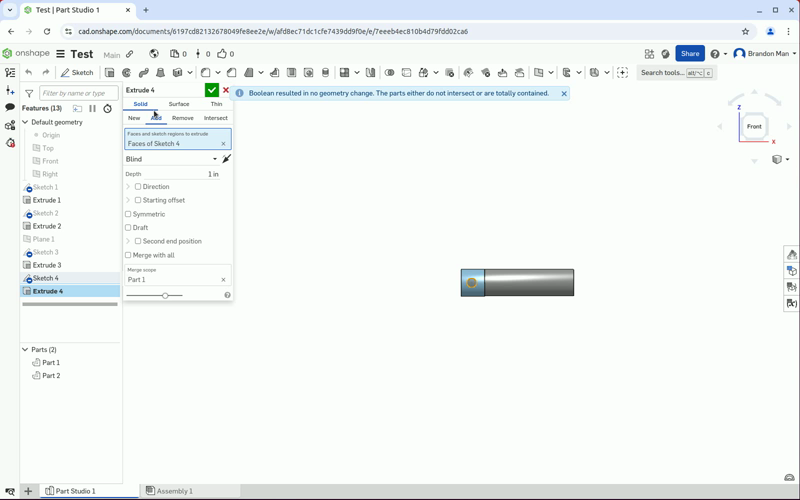
mouse_move(186, 120)
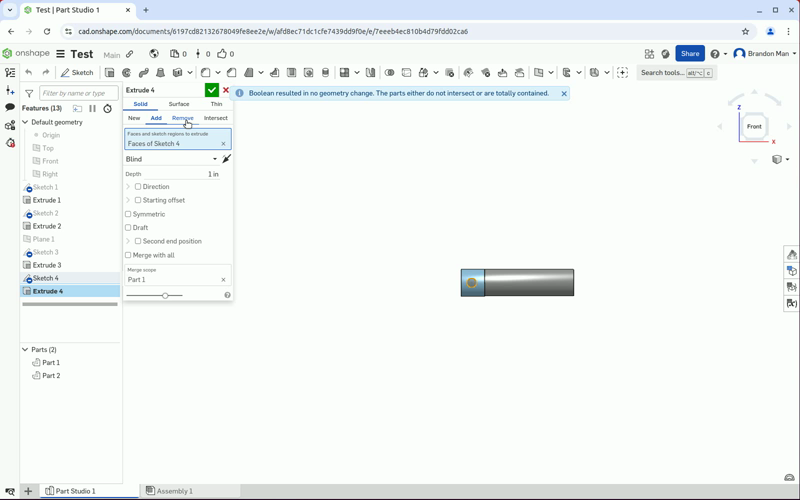
click(186, 120)
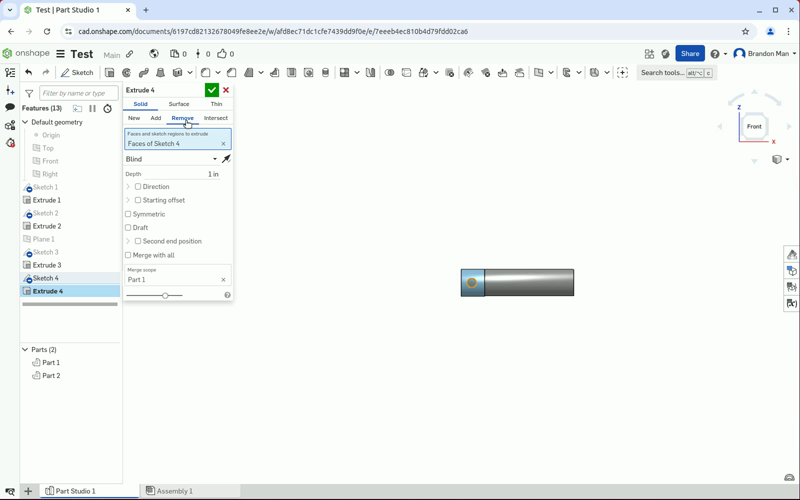
key(tab, 4)
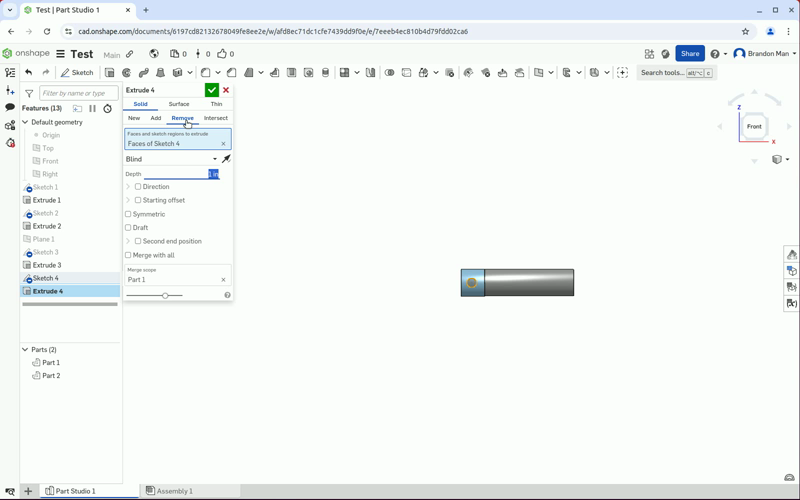
text(6.258)
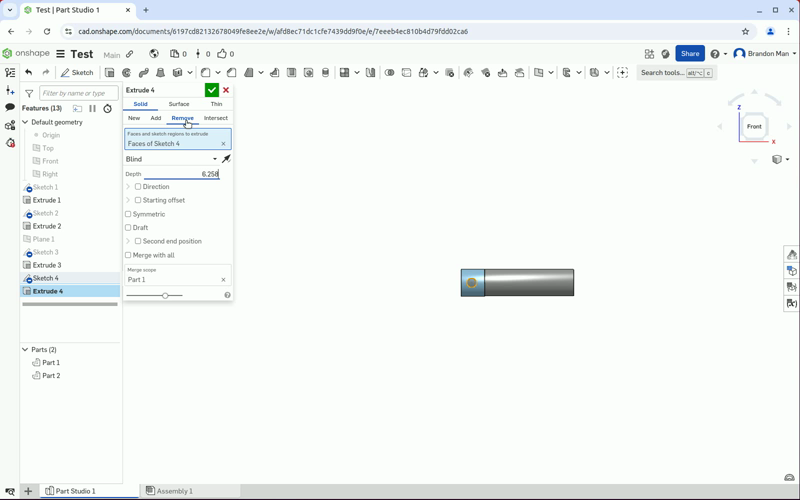
key(tab, 3)
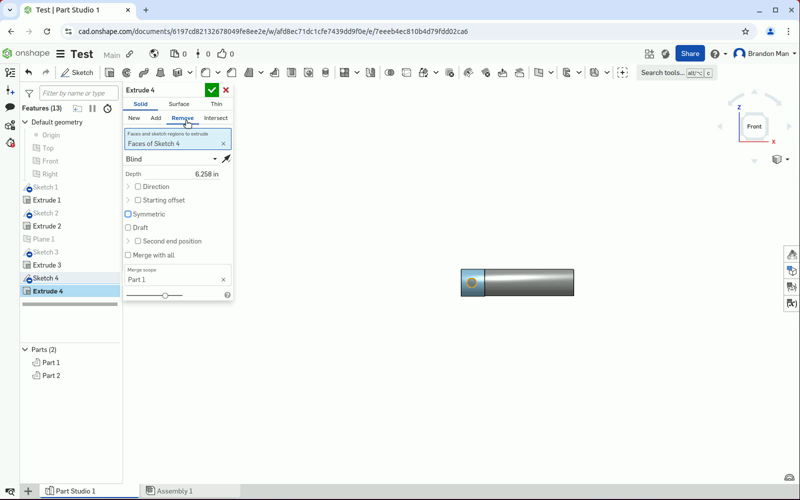
key(space)
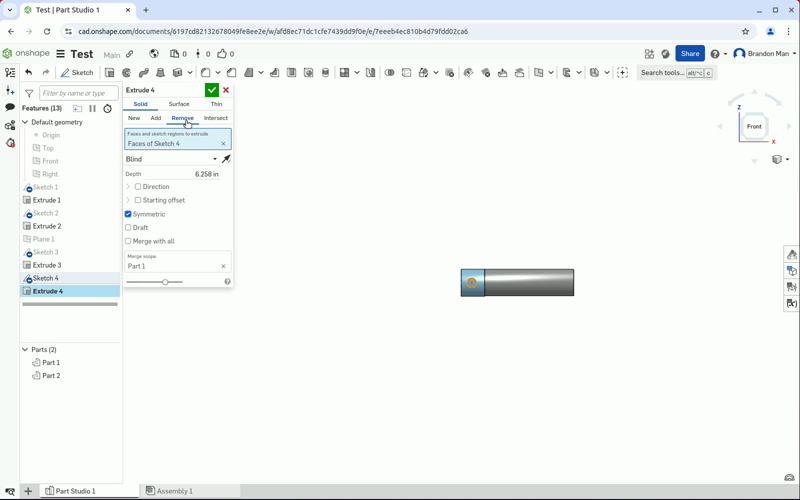
key(tab, 2)
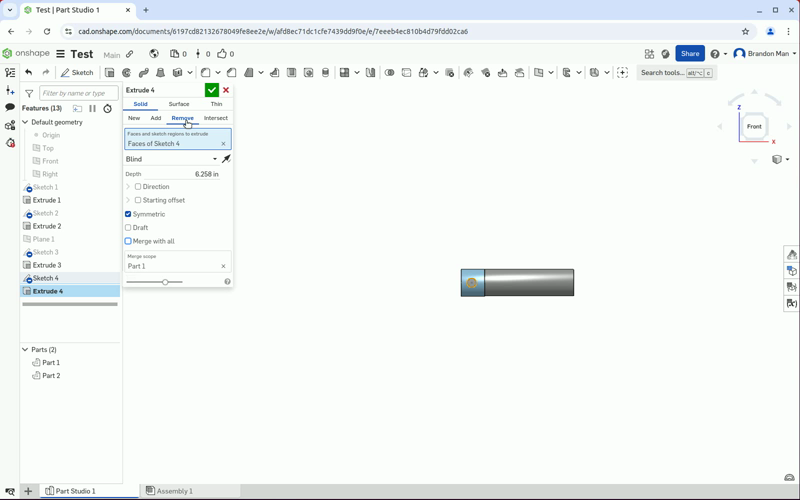
key(space)
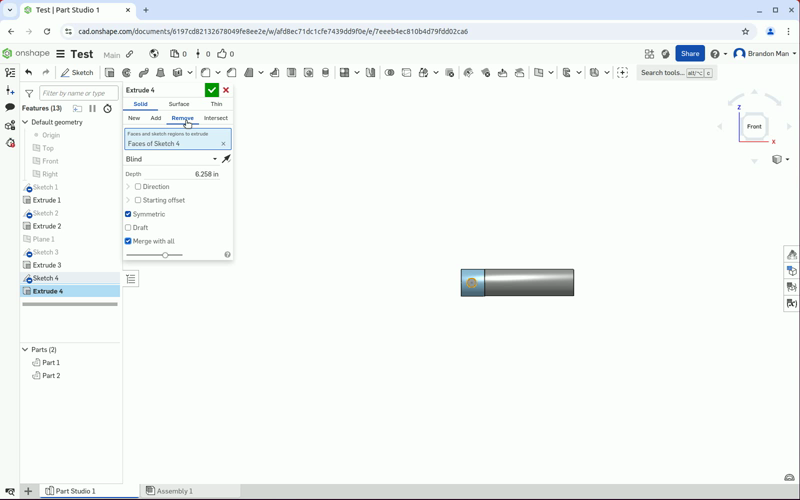
key(enter)
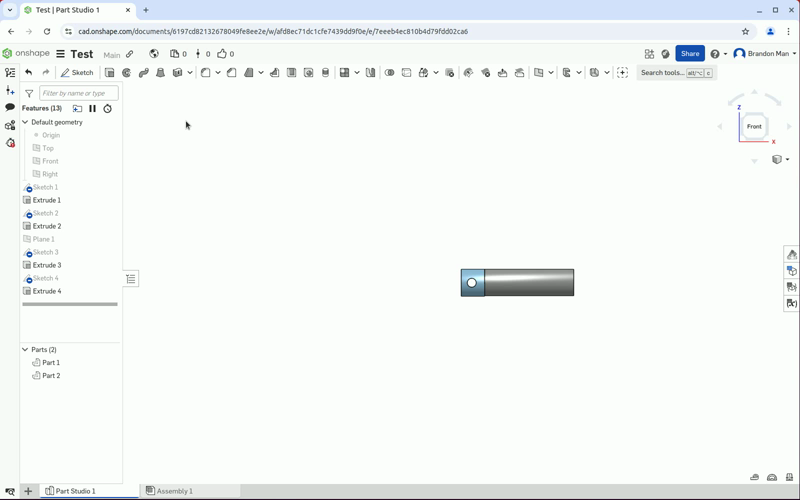
key(shift+h)
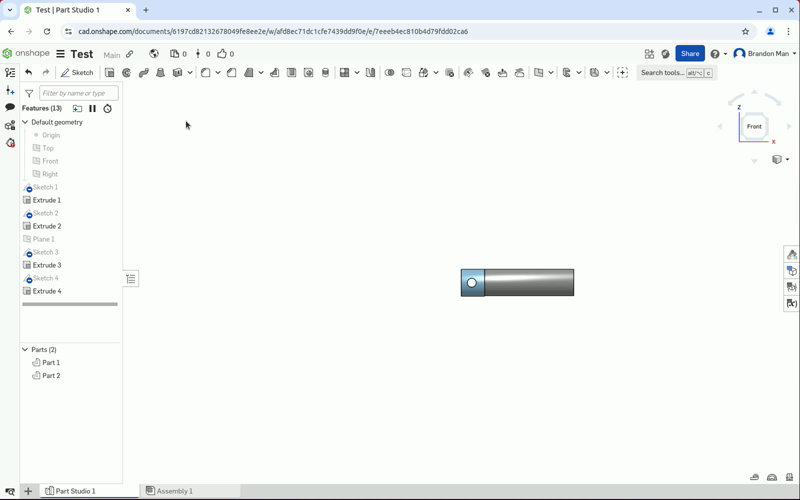
key(shift+h)
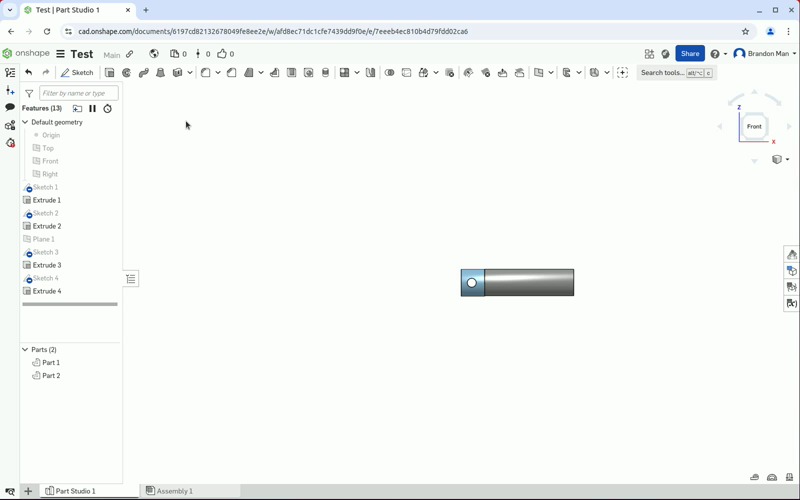
mouse_move(73, 189)
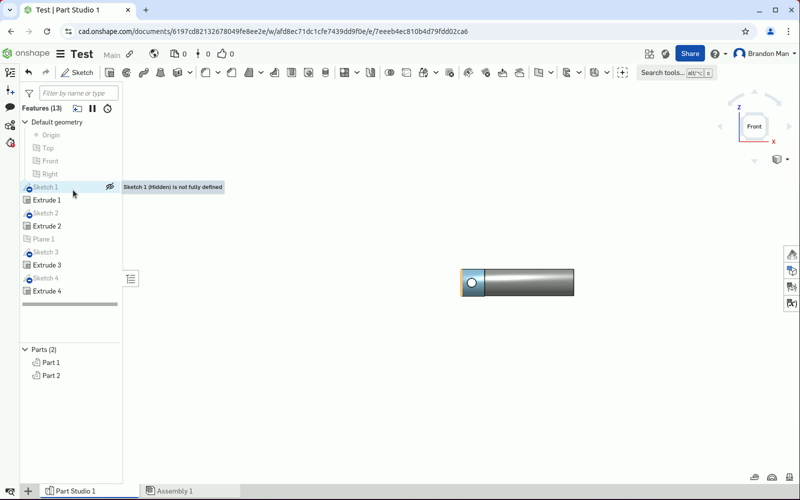
click(73, 189)
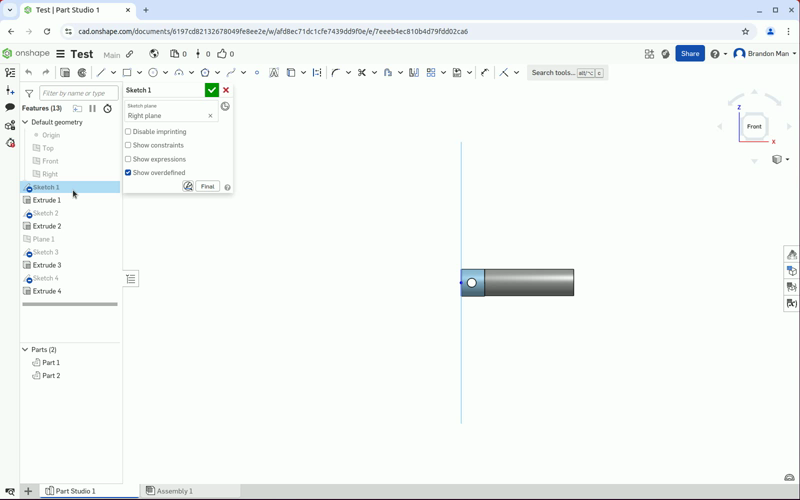
mouse_move(229, 92)
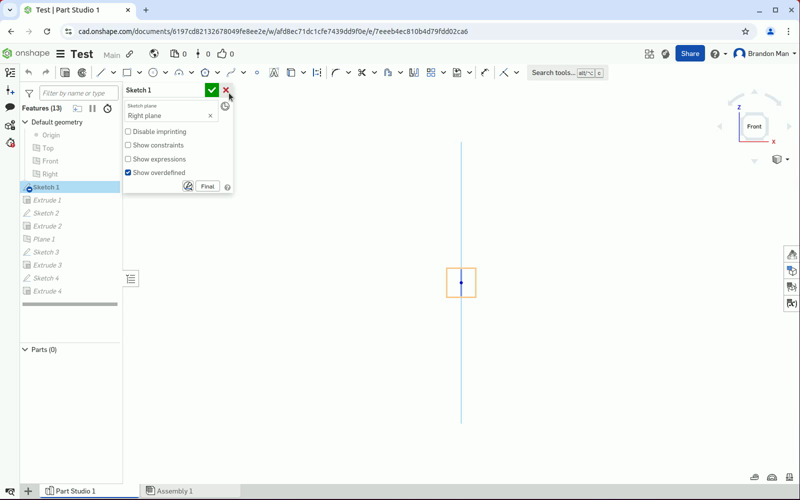
click(229, 92)
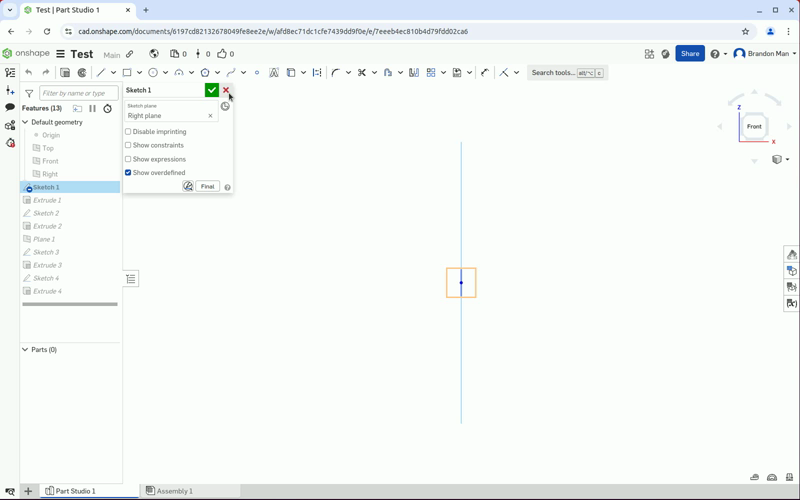
key(shift+s)
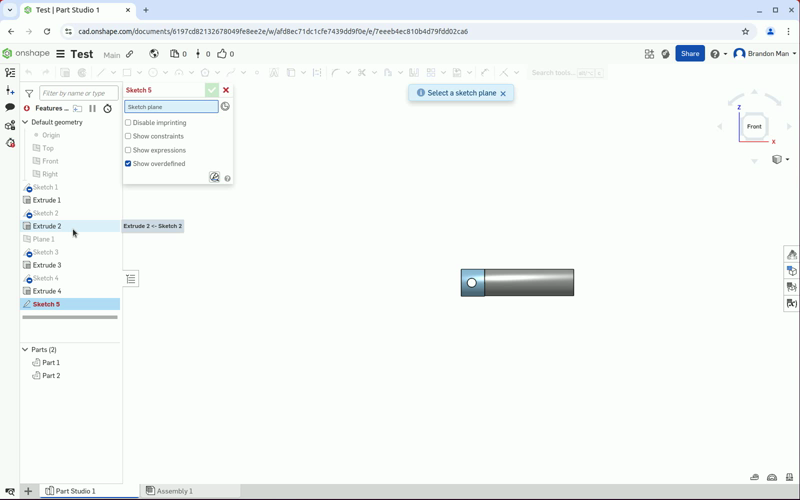
scroll(3)
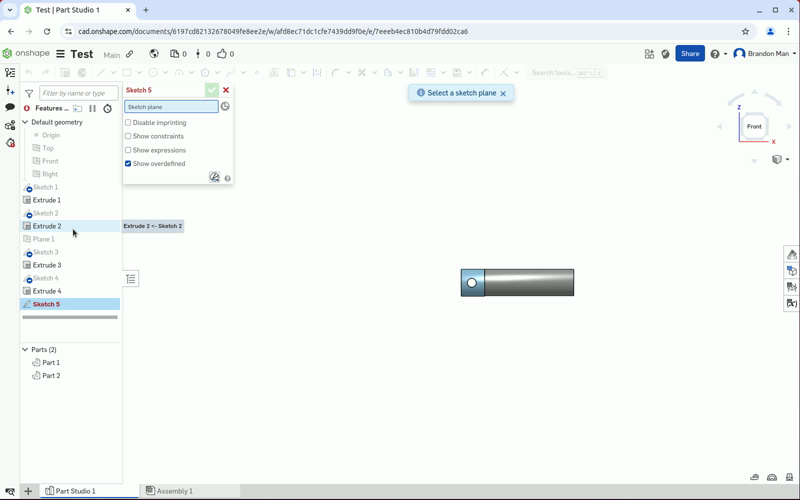
mouse_move(73, 163)
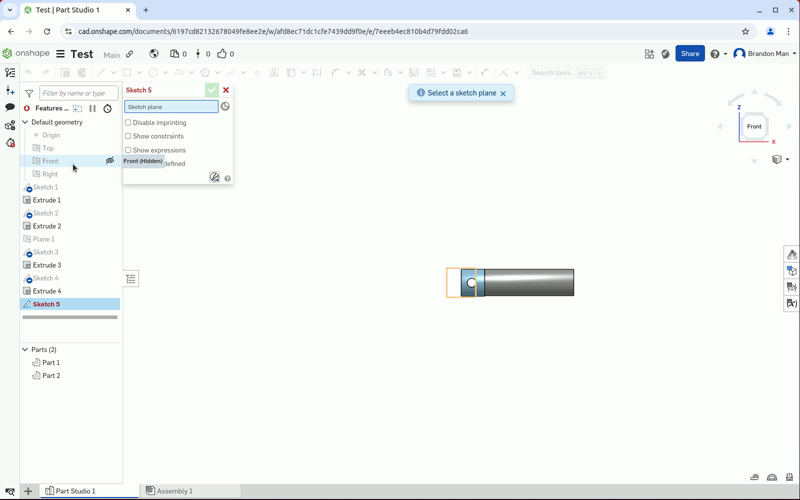
click(73, 163)
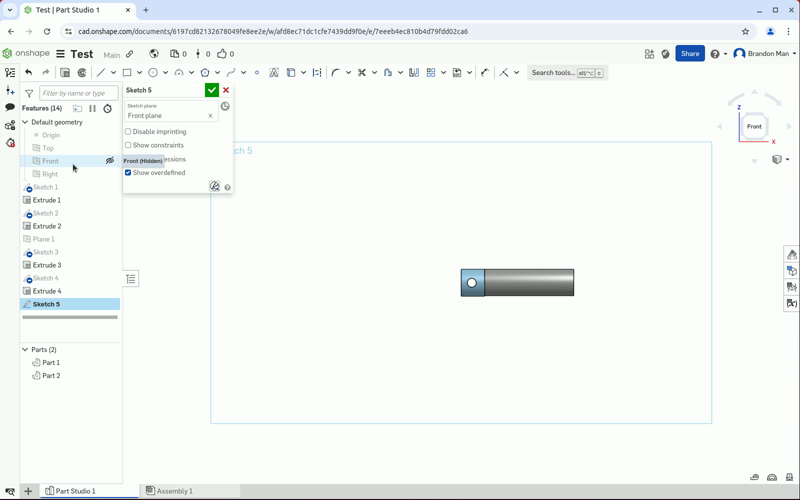
mouse_move(73, 352)
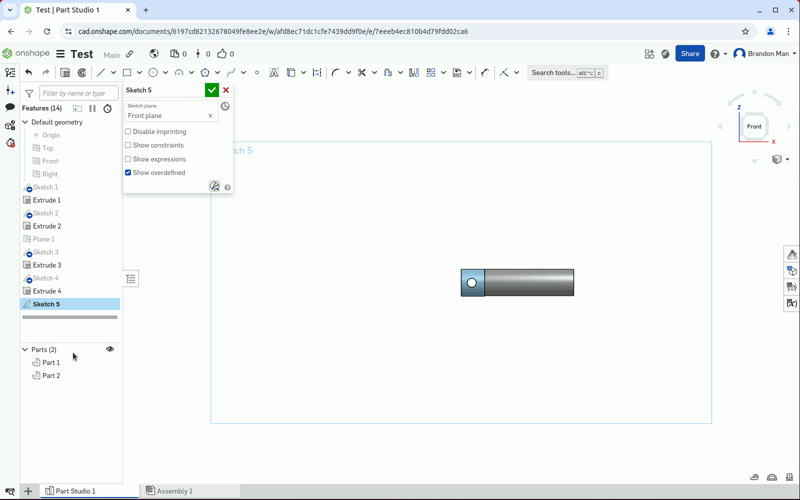
key(y)
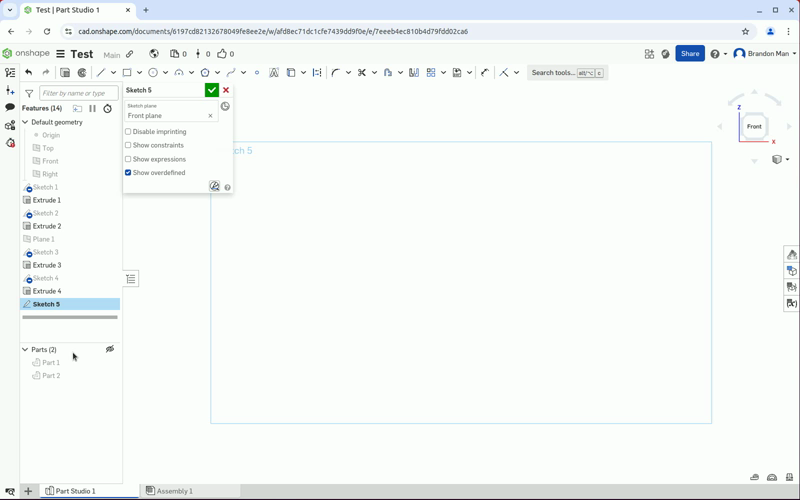
key(c)
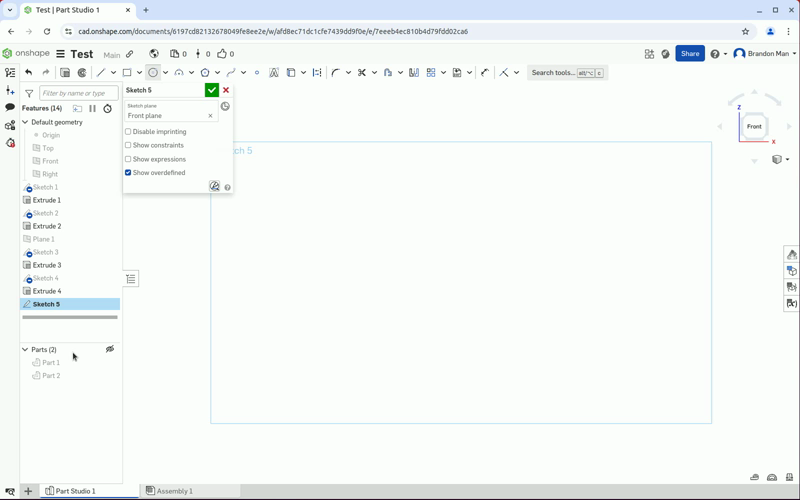
key_down(shift)
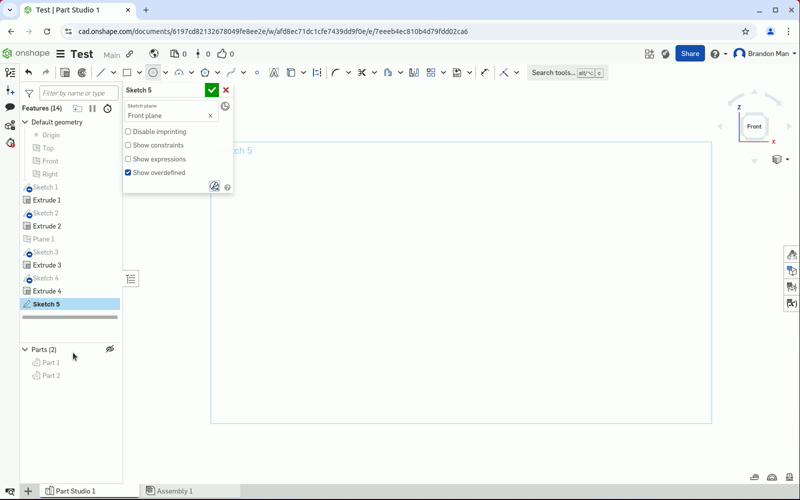
mouse_move(568, 282)
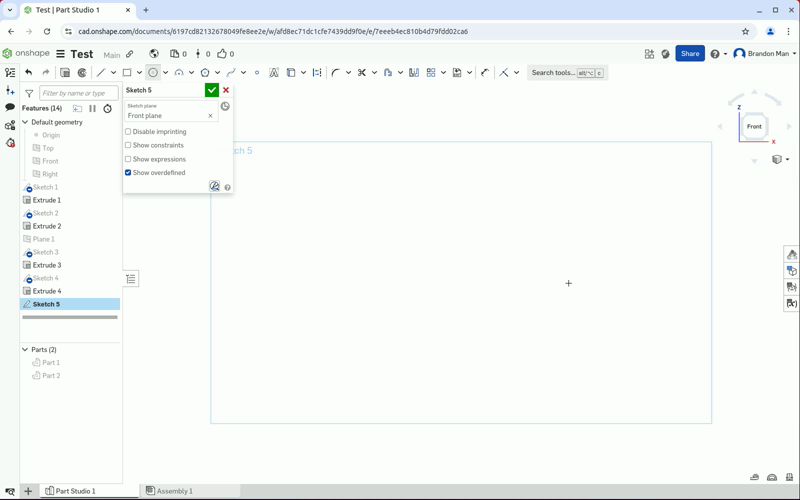
click(568, 282)
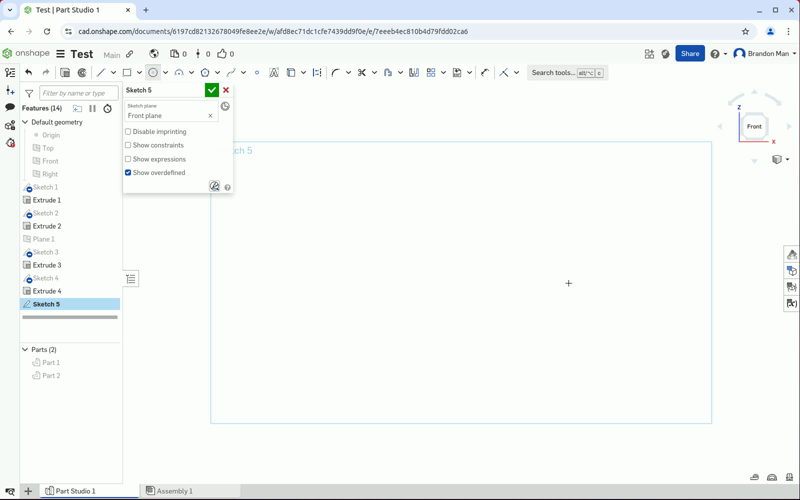
key_up(shift)
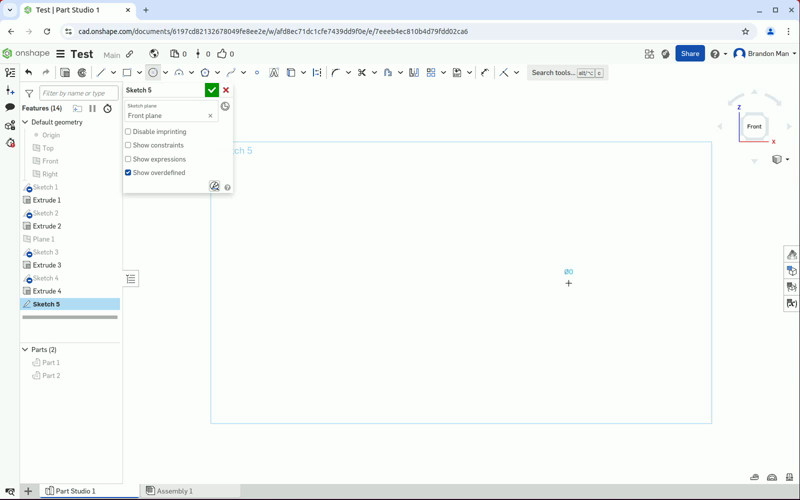
mouse_move(573, 282)
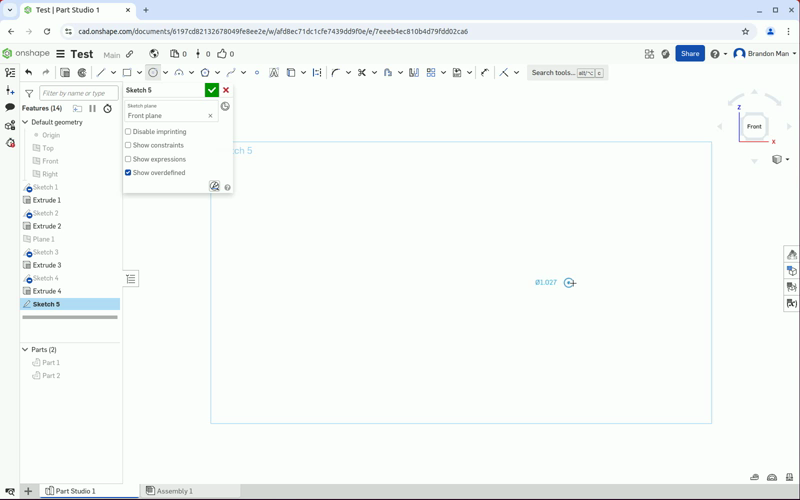
click(573, 282)
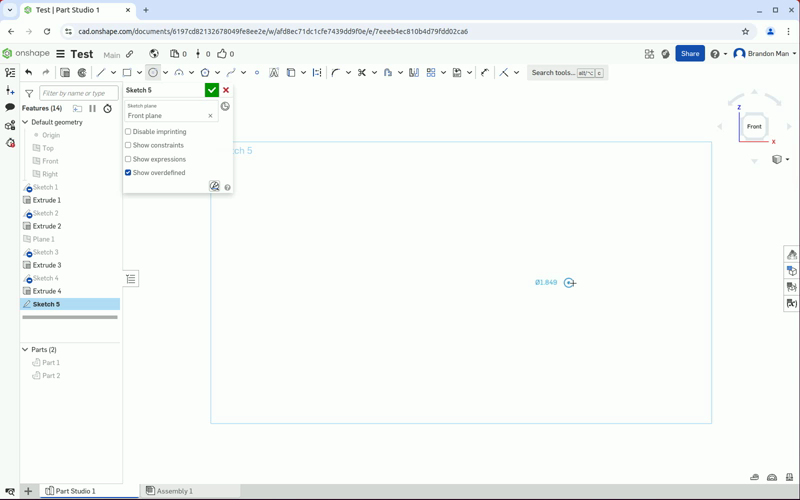
key(esc)
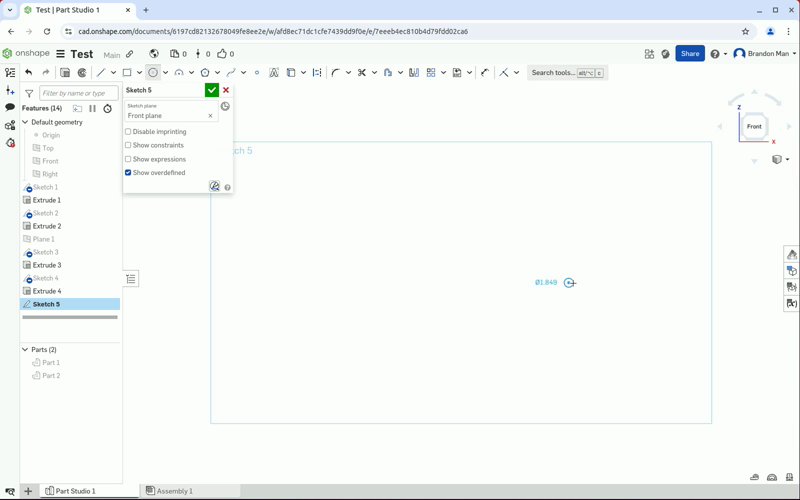
mouse_move(572, 283)
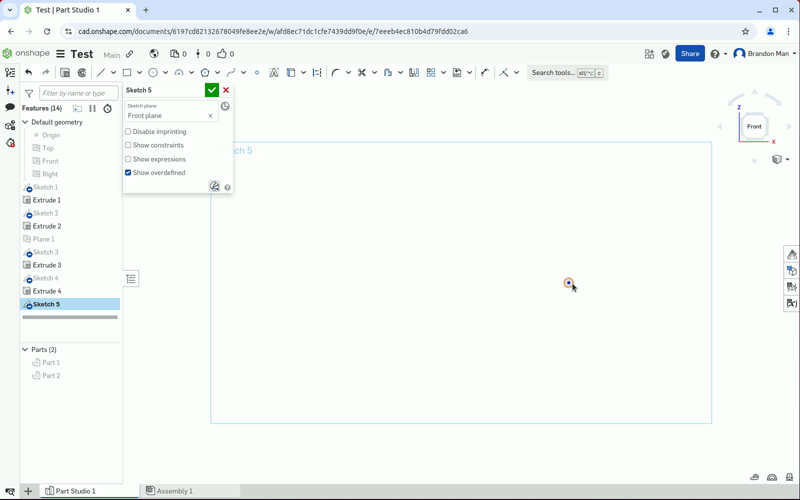
scroll(6)
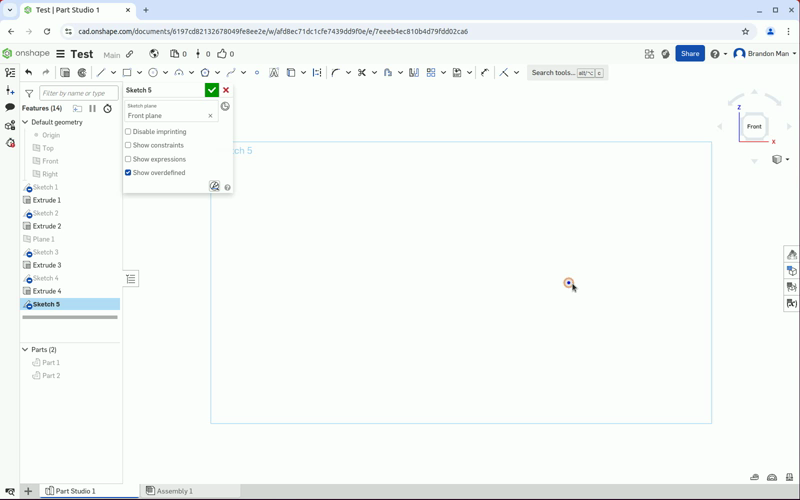
scroll(6)
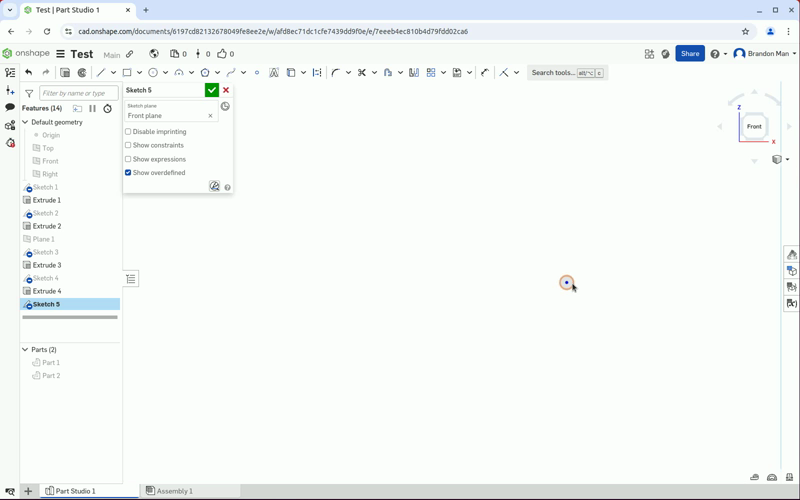
scroll(6)
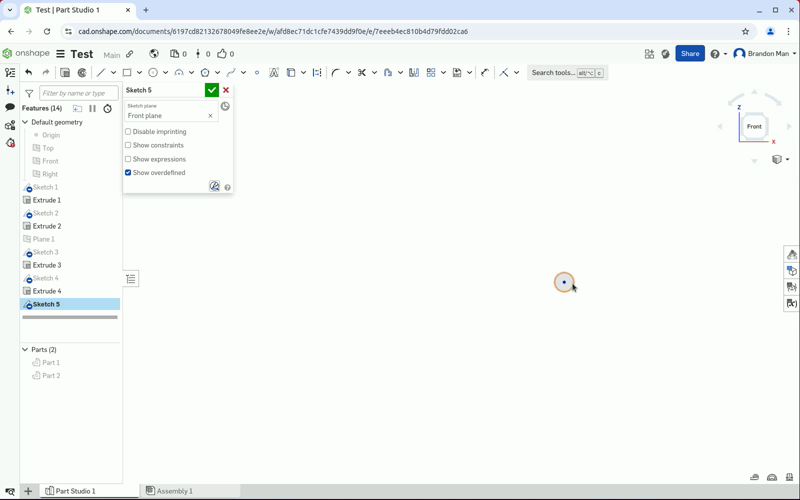
scroll(6)
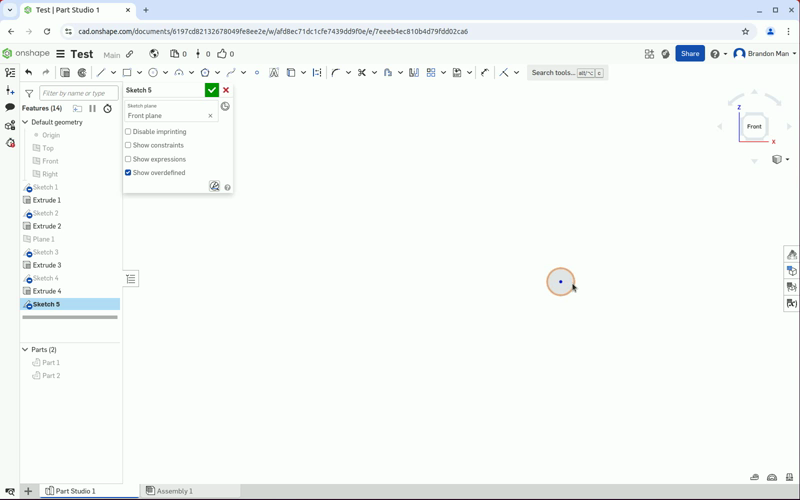
scroll(6)
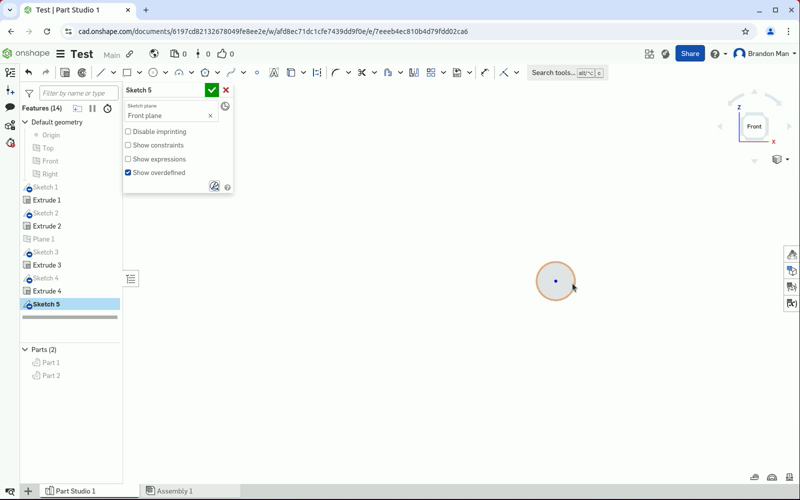
scroll(6)
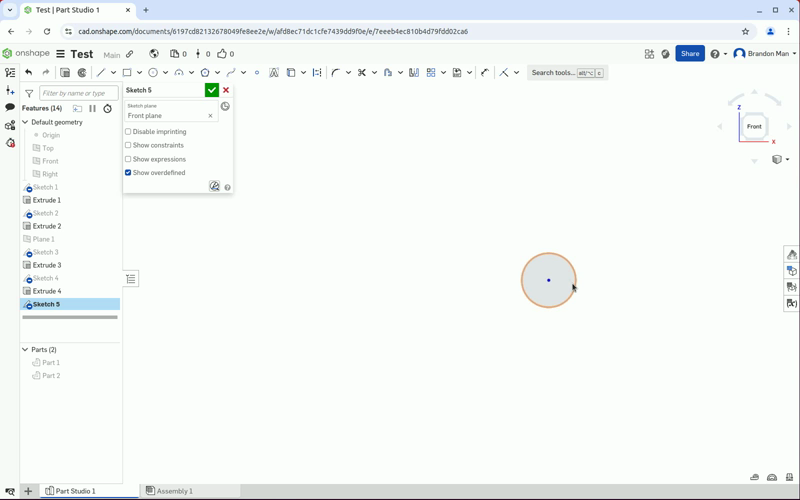
scroll(6)
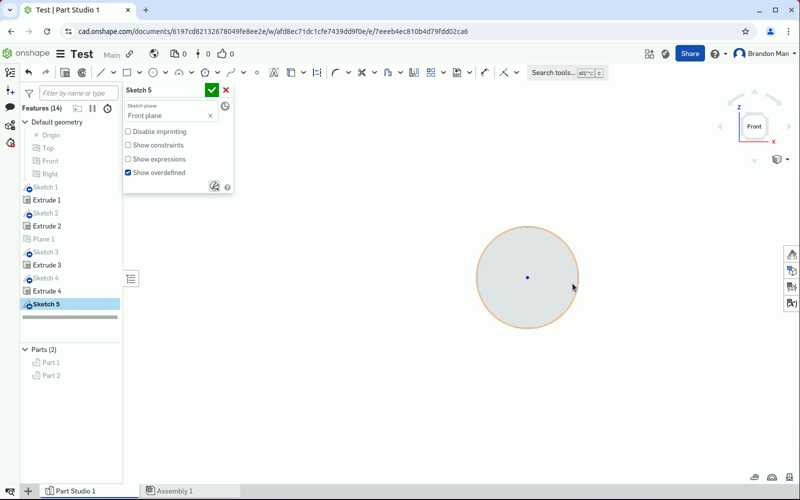
click(572, 283)
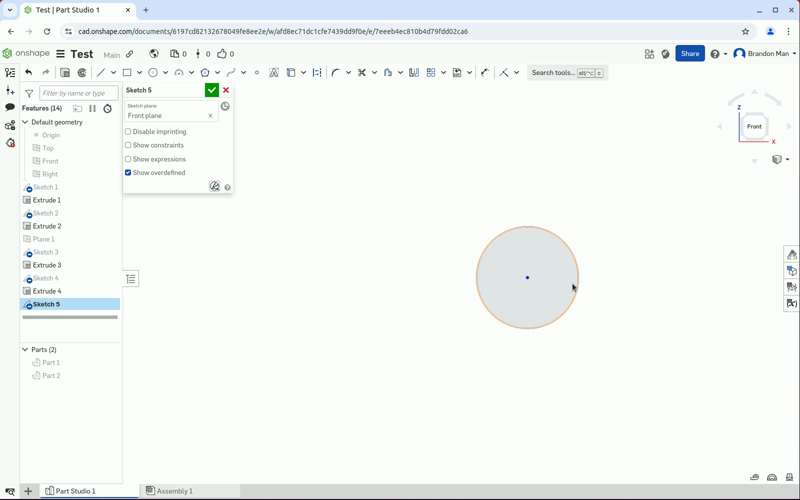
scroll(-6)
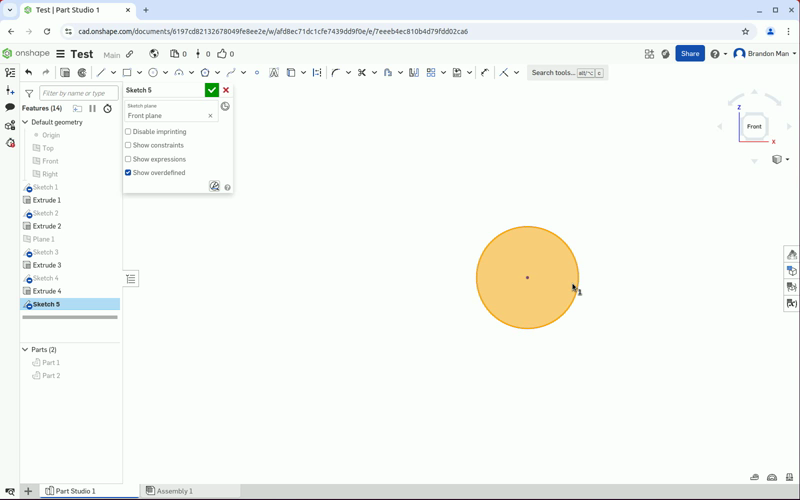
scroll(-6)
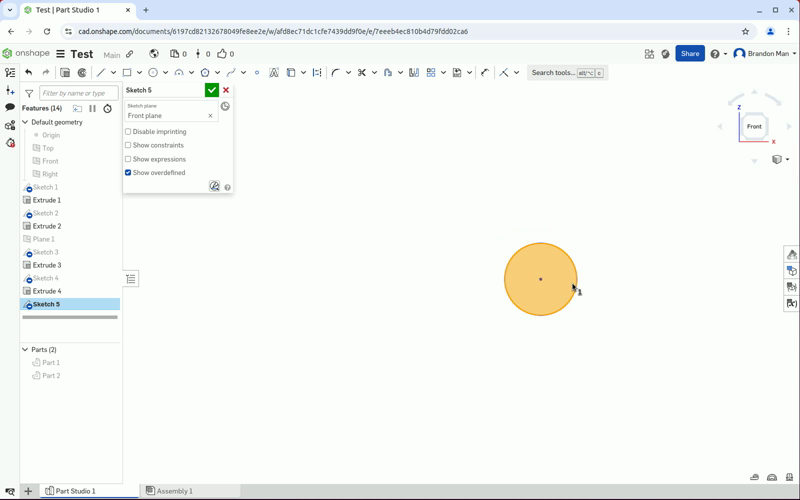
scroll(-6)
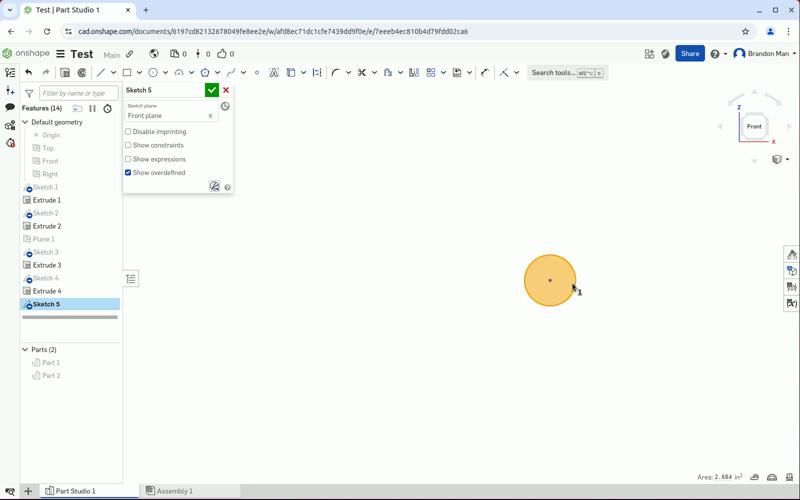
scroll(-6)
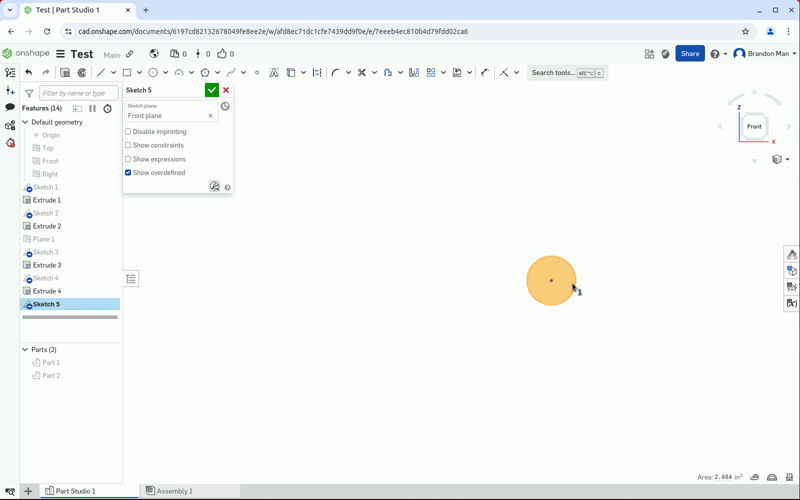
scroll(-6)
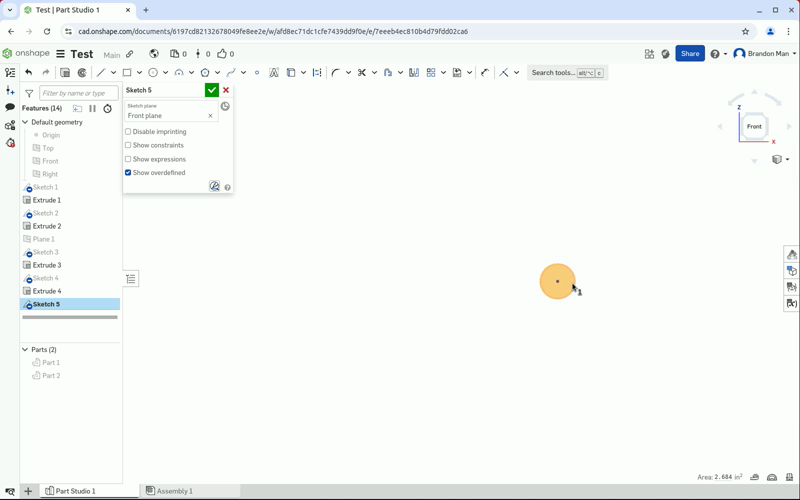
scroll(-6)
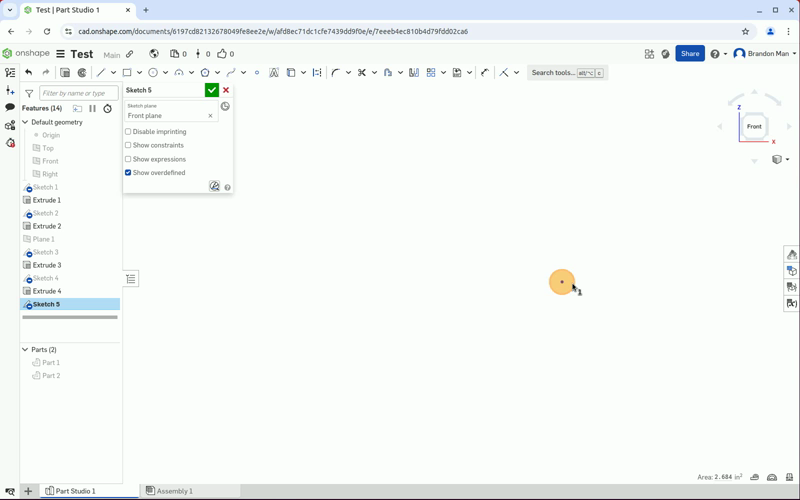
scroll(-6)
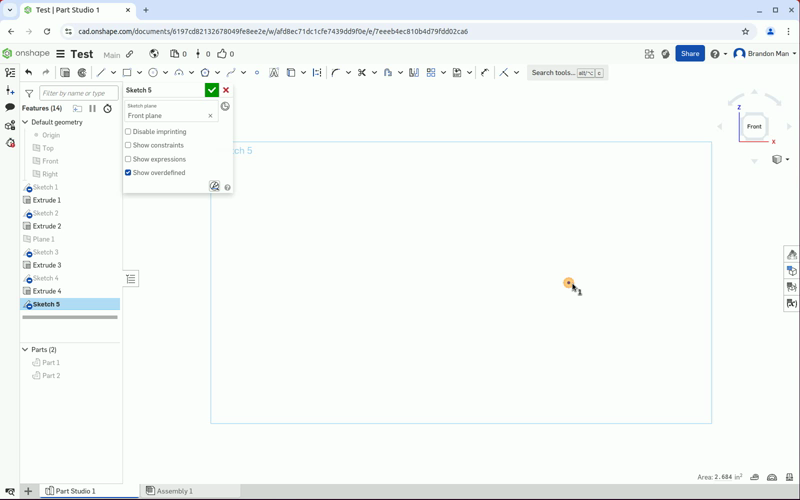
mouse_move(73, 352)
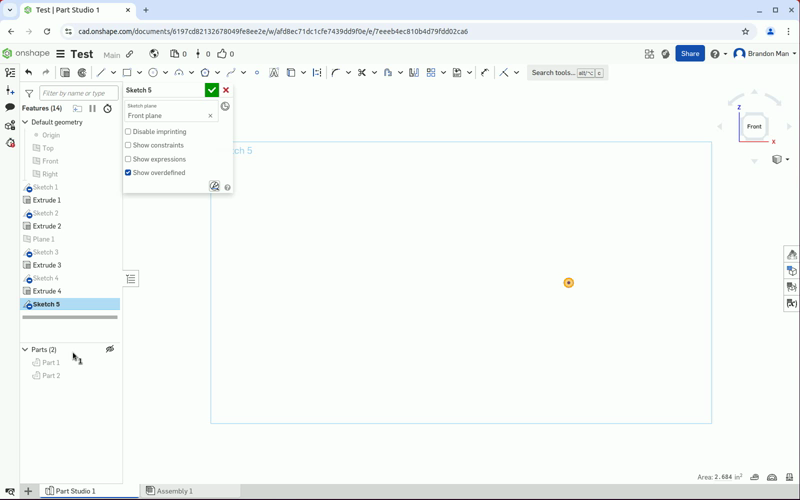
key(shift+y)
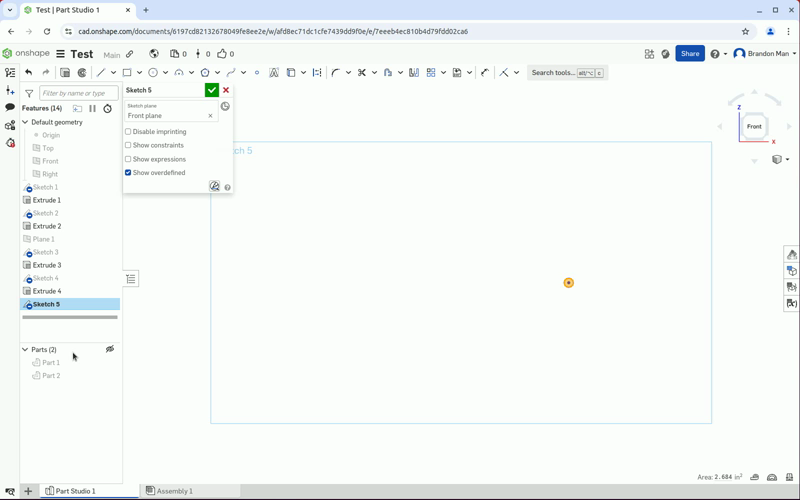
key(shift+e)
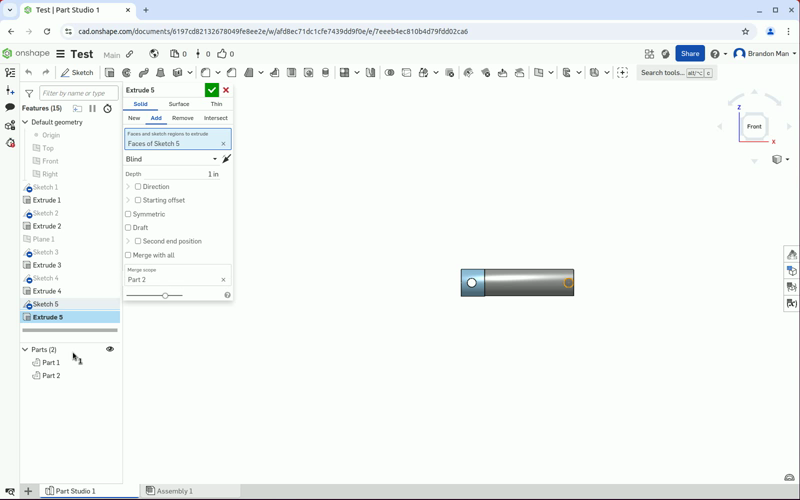
mouse_move(143, 106)
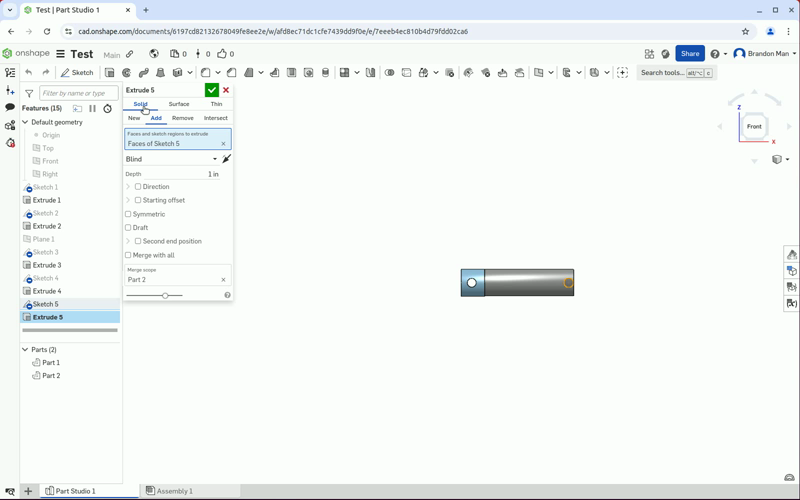
click(143, 106)
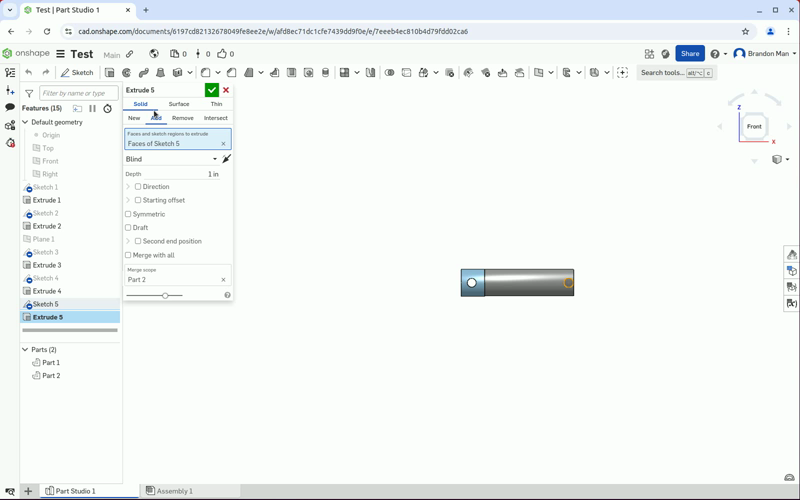
mouse_move(186, 120)
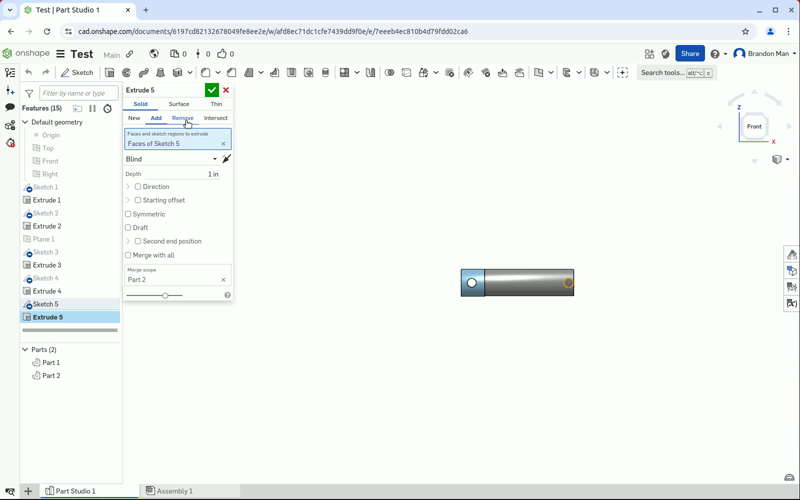
click(186, 120)
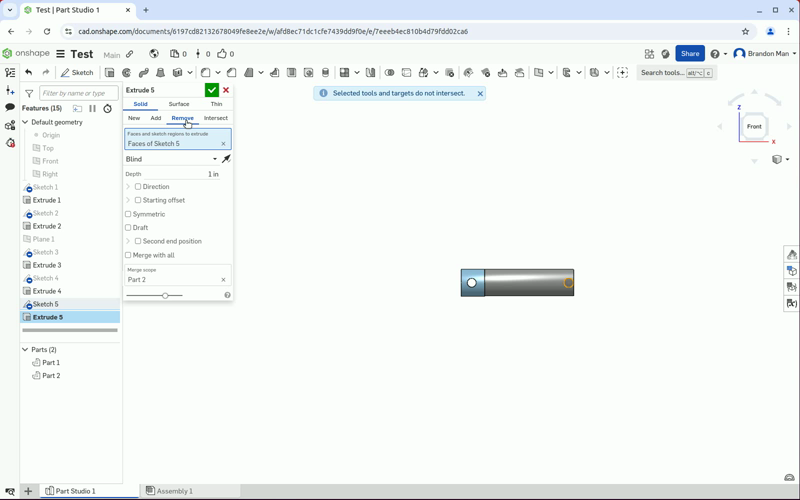
key(tab, 4)
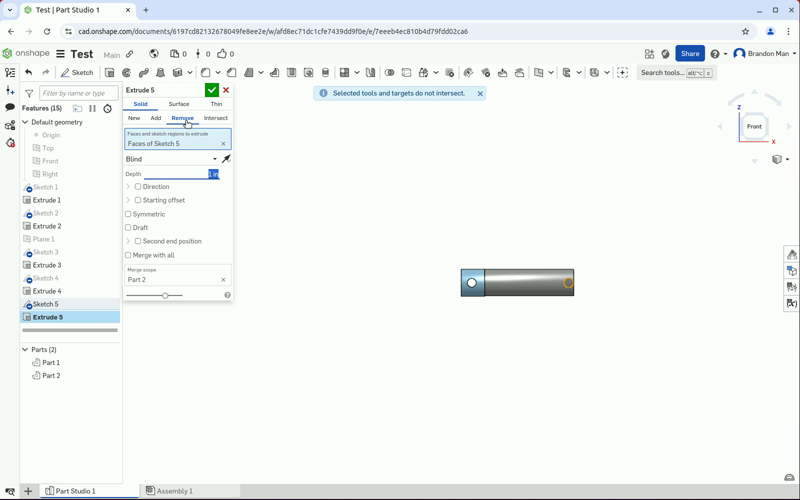
text(6.258)
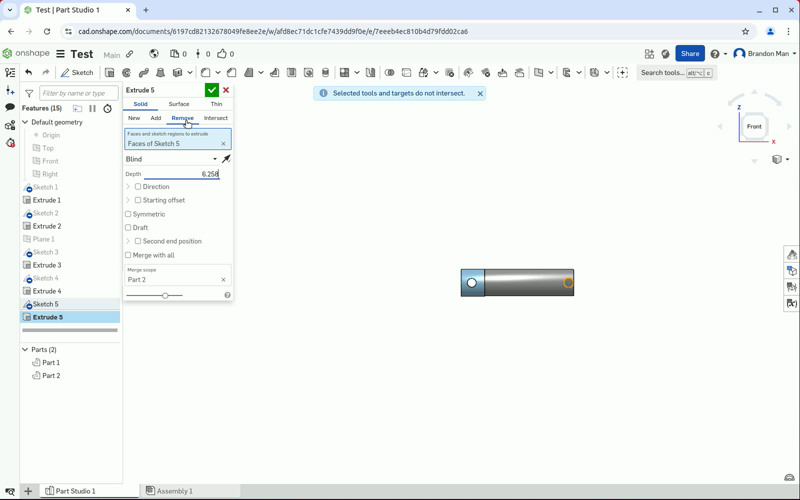
key(tab, 3)
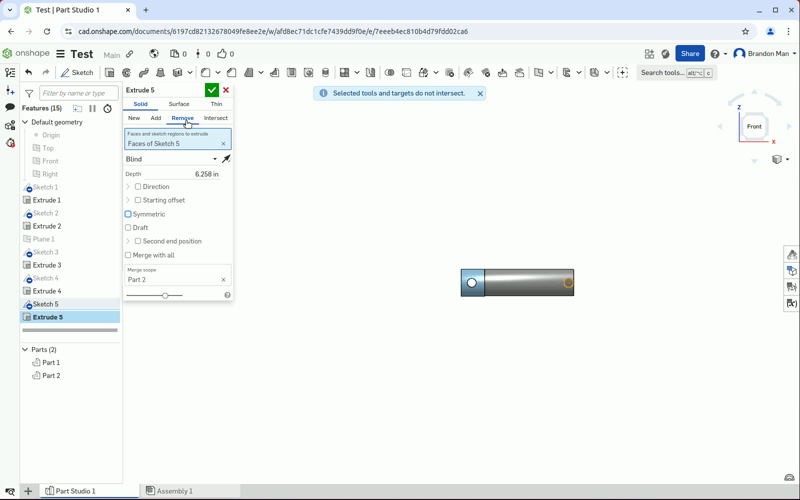
key(space)
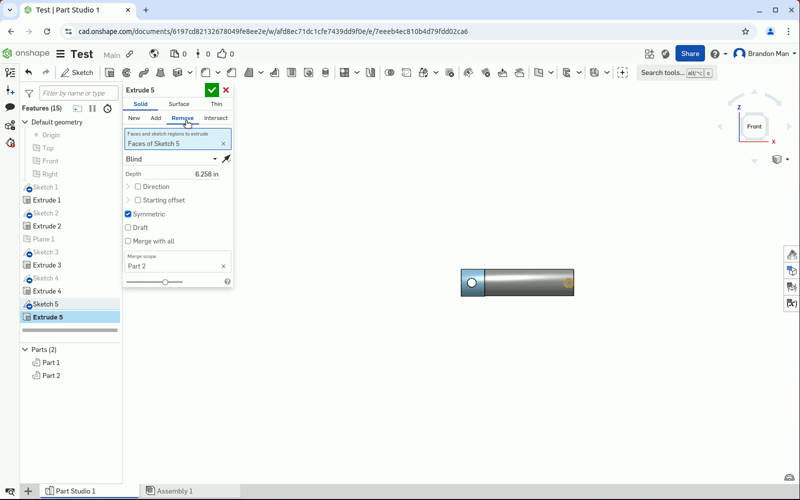
key(tab, 2)
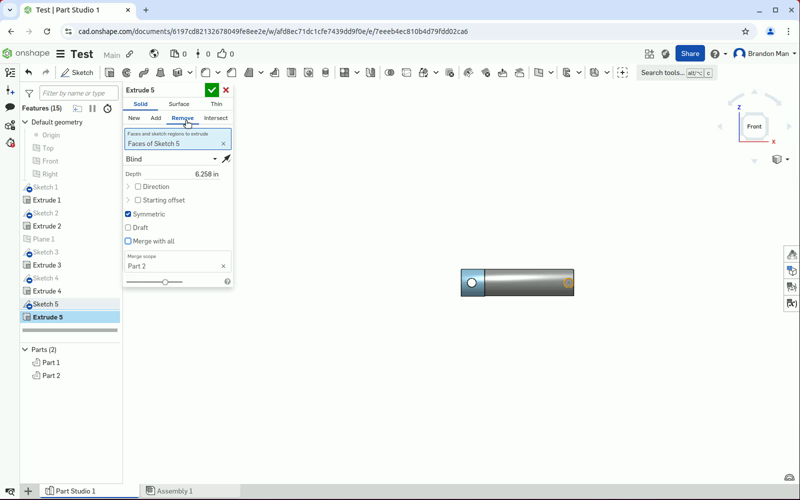
key(space)
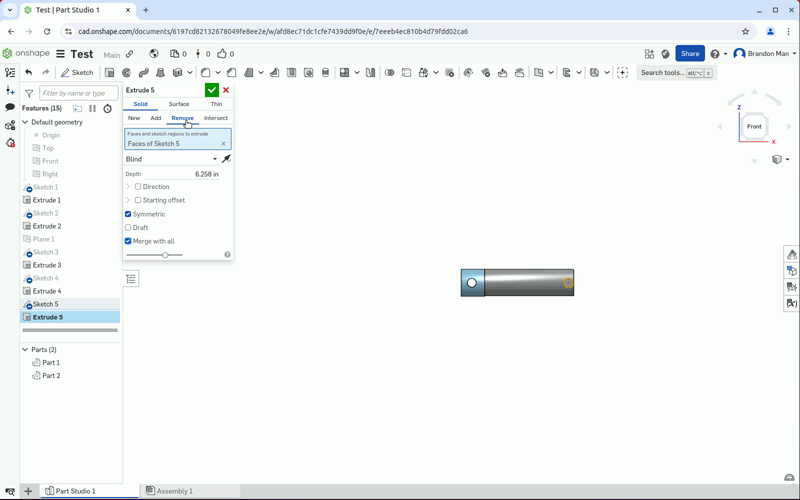
key(enter)
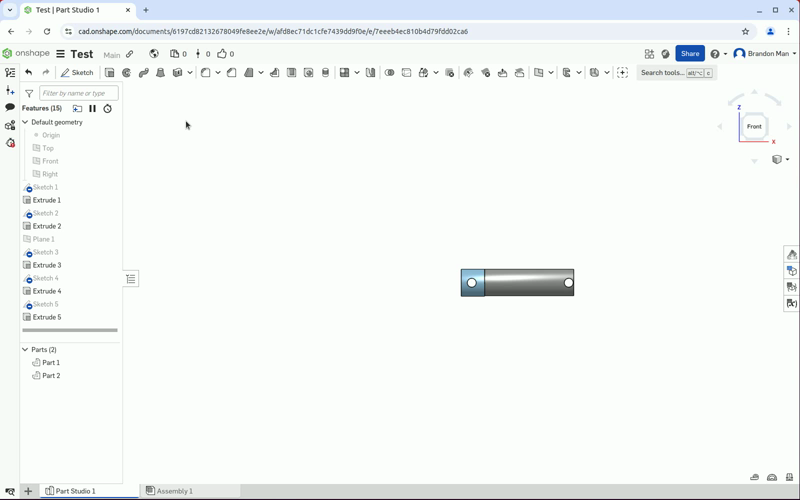
key(shift+h)
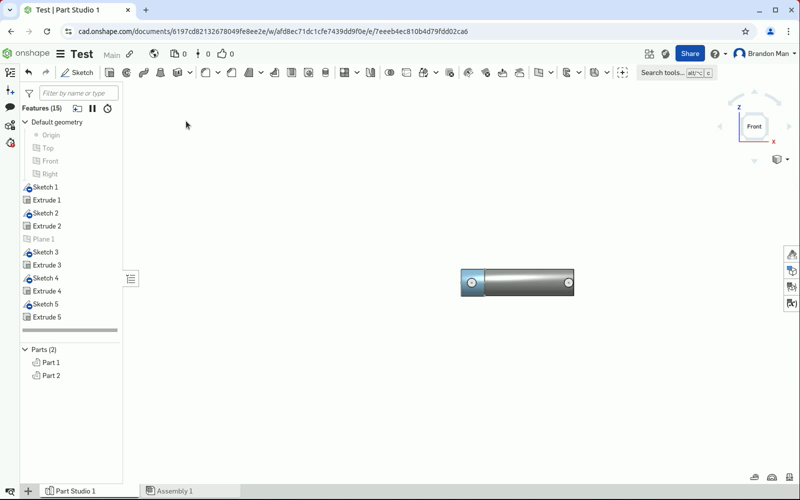
key(shift+h)
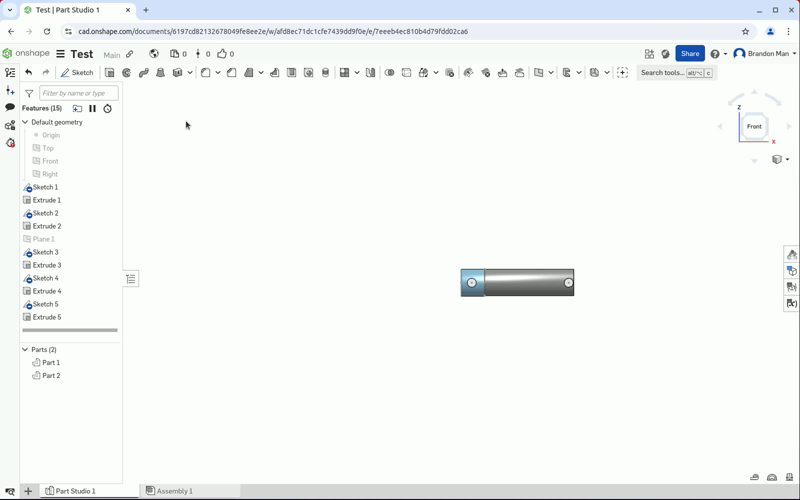
key(shift+7)
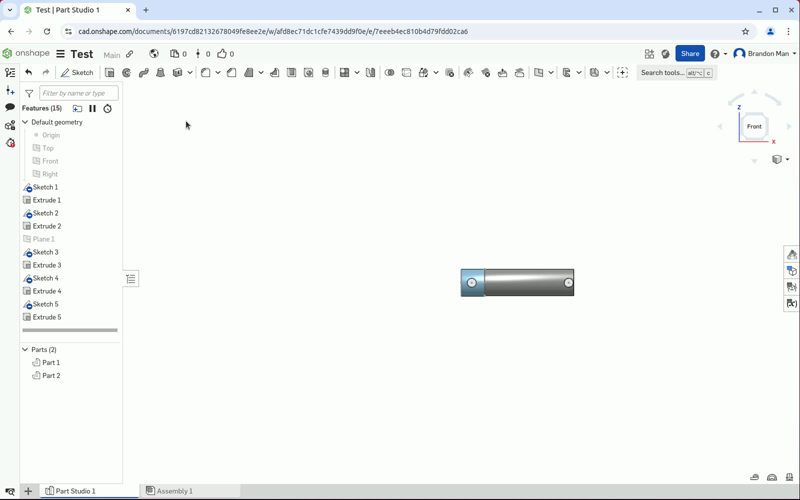
key(left, 2)
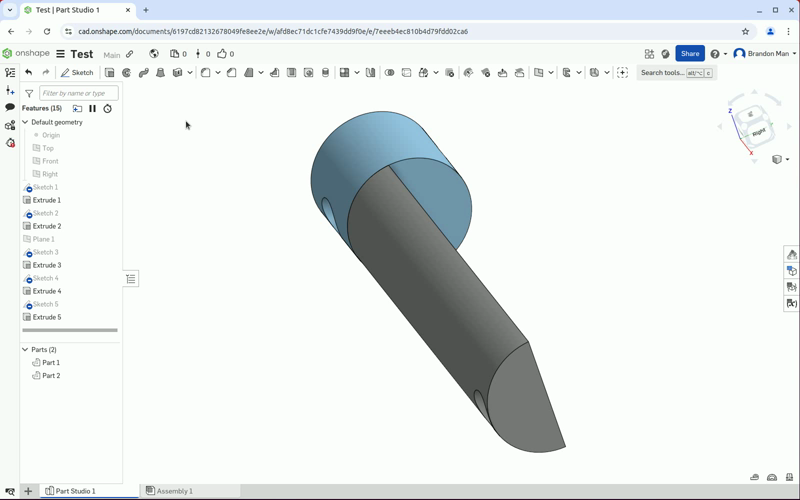
key(down, 2)
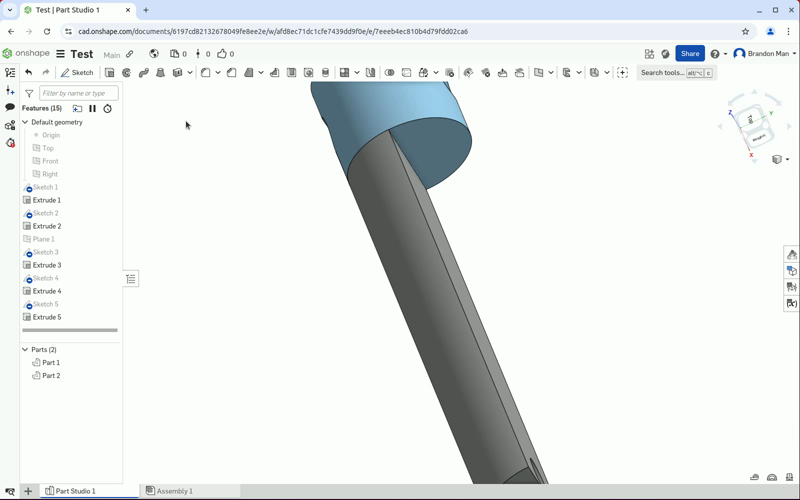
key(up, 2)
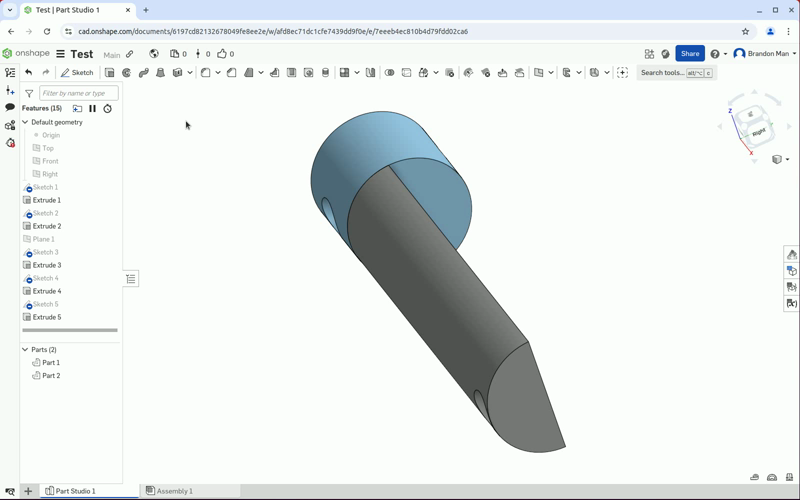
key(right, 2)
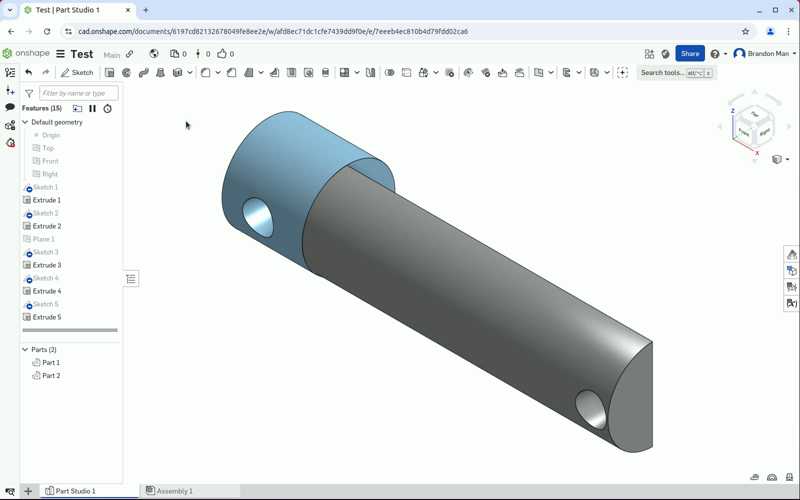
mouse_move(73, 189)
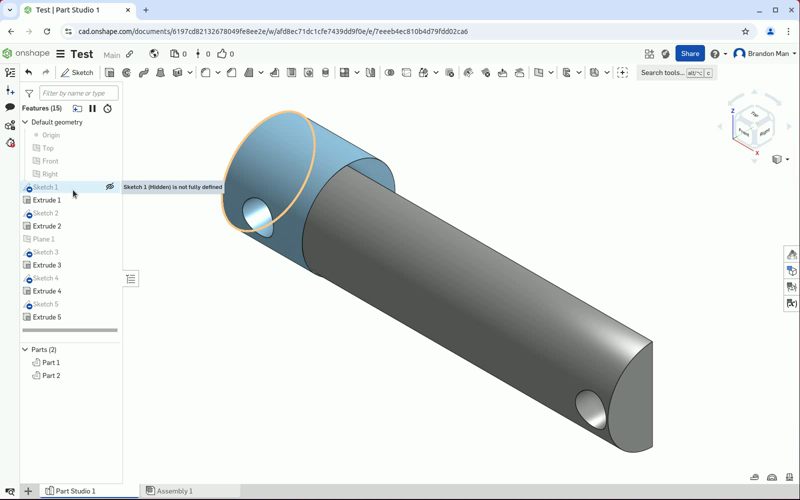
click(73, 189)